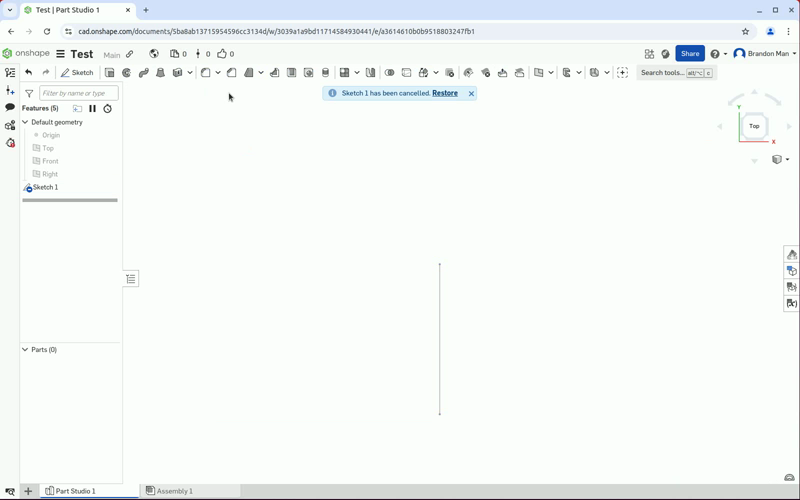
key(shift+h)
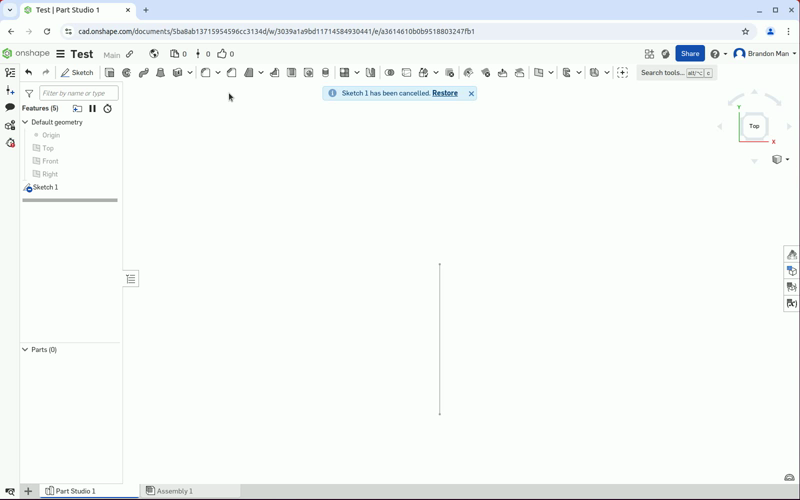
key(shift+s)
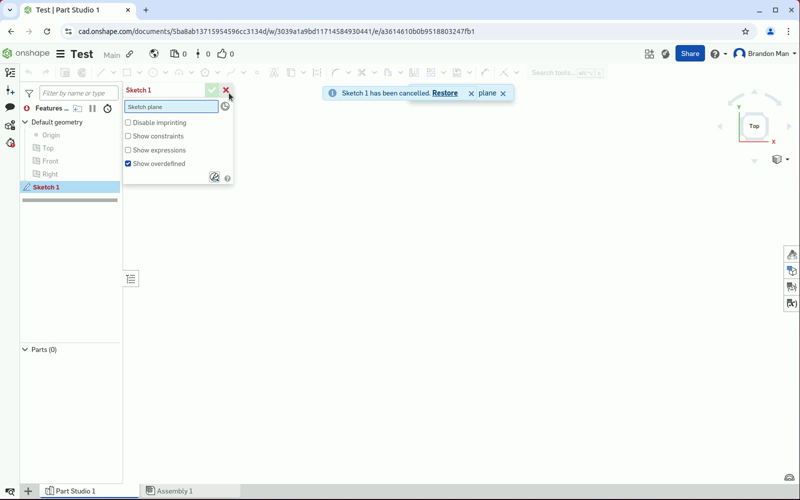
mouse_move(73, 150)
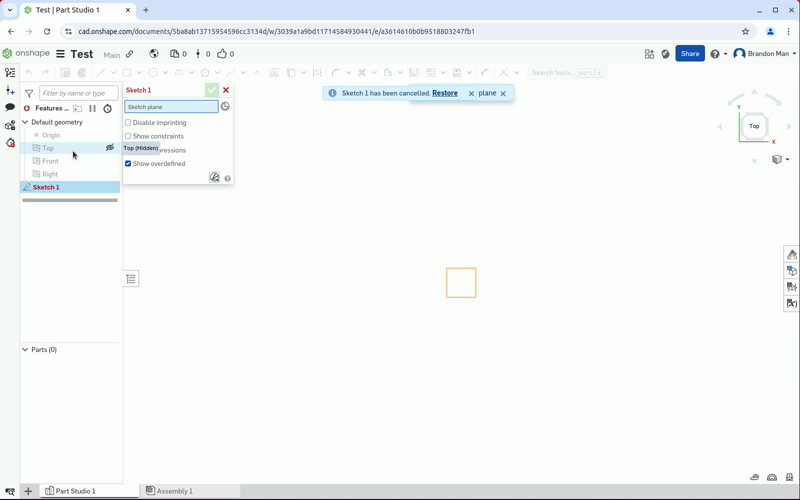
click(73, 150)
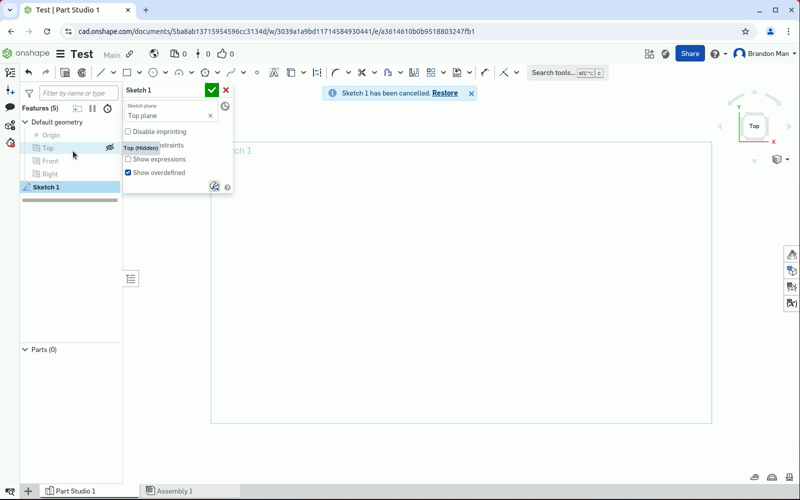
mouse_move(73, 352)
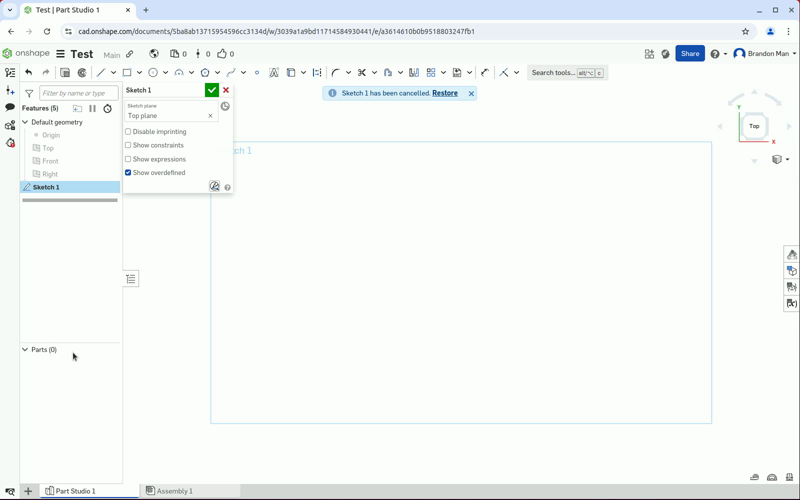
key(y)
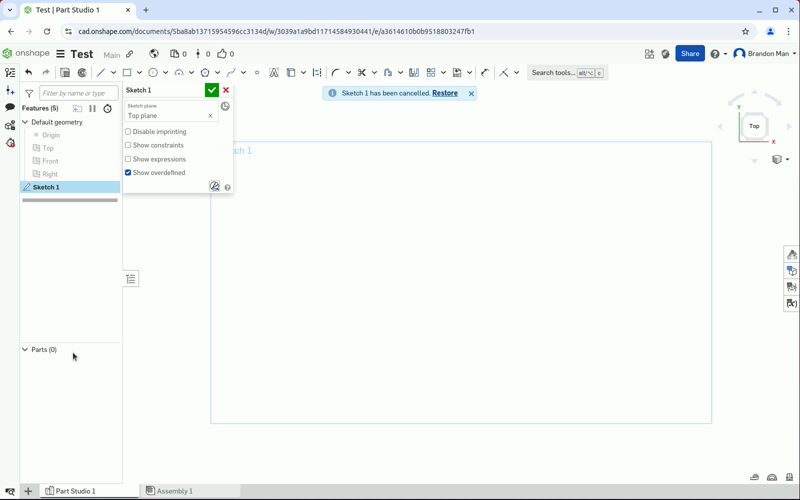
key(c)
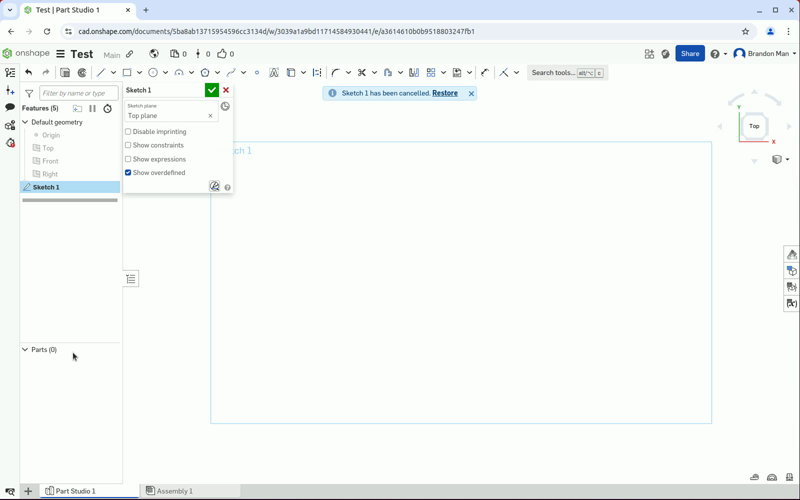
key_down(shift)
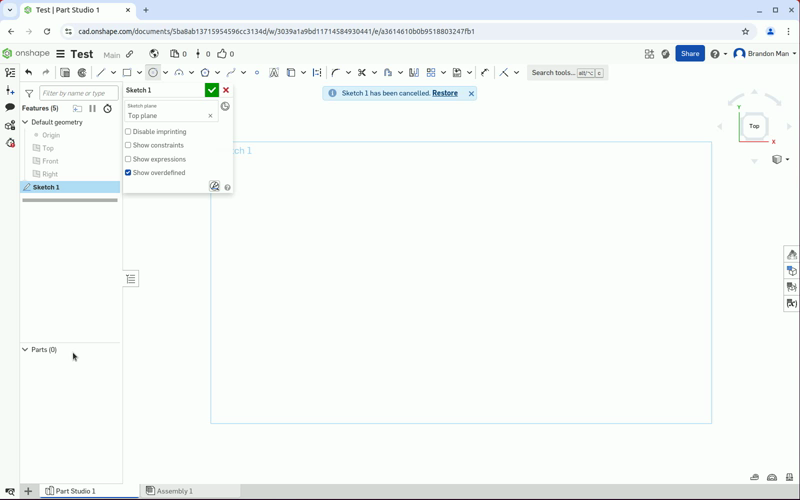
mouse_move(461, 282)
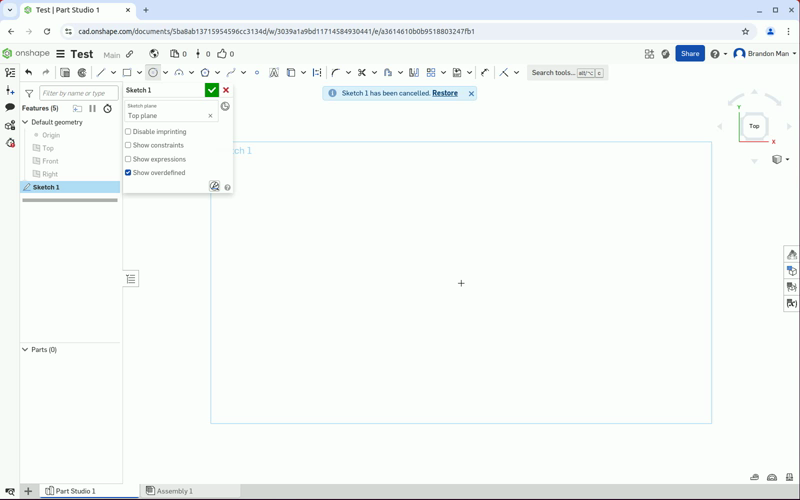
click(461, 282)
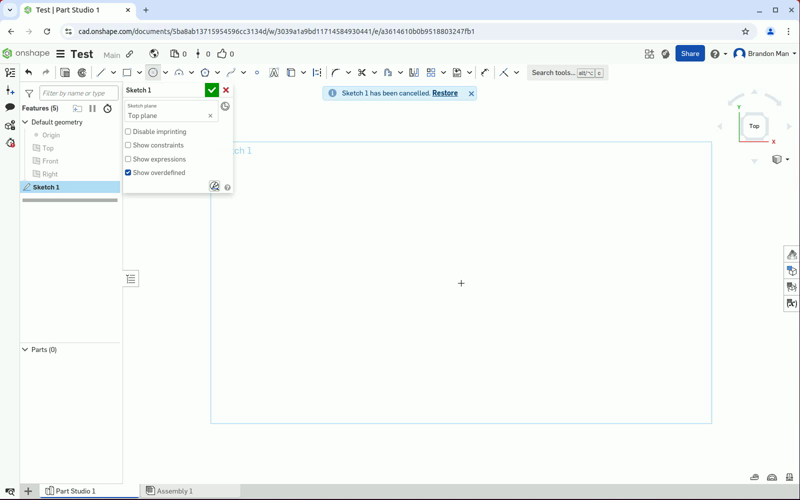
key_up(shift)
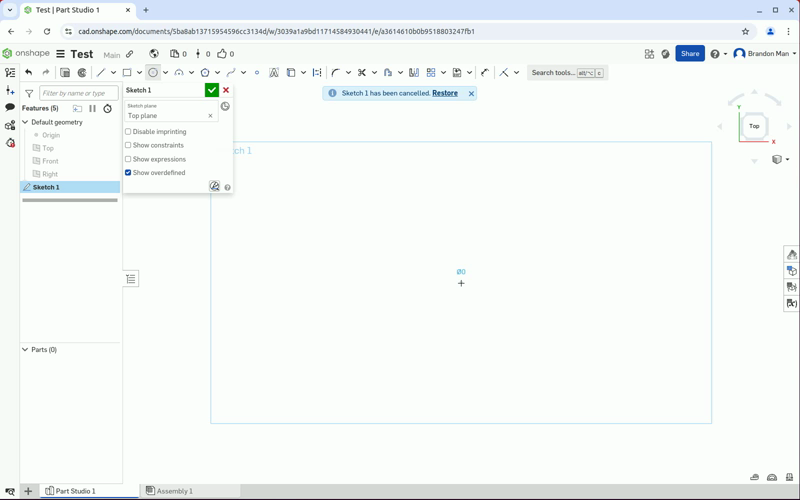
mouse_move(508, 282)
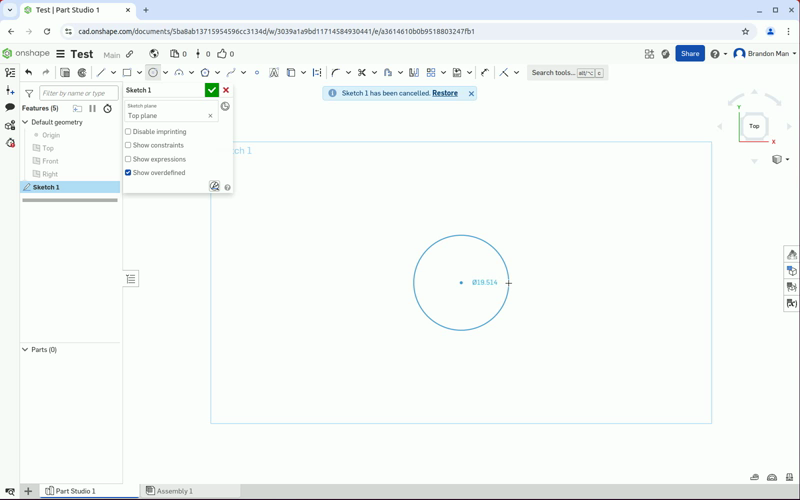
click(508, 282)
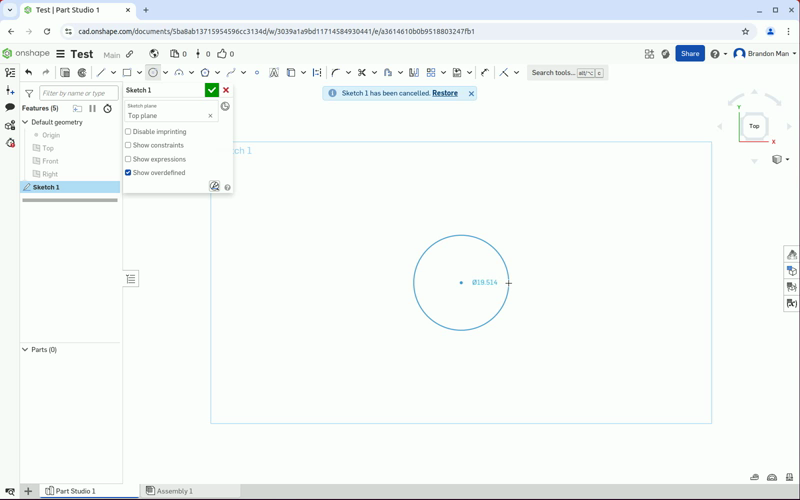
key(esc)
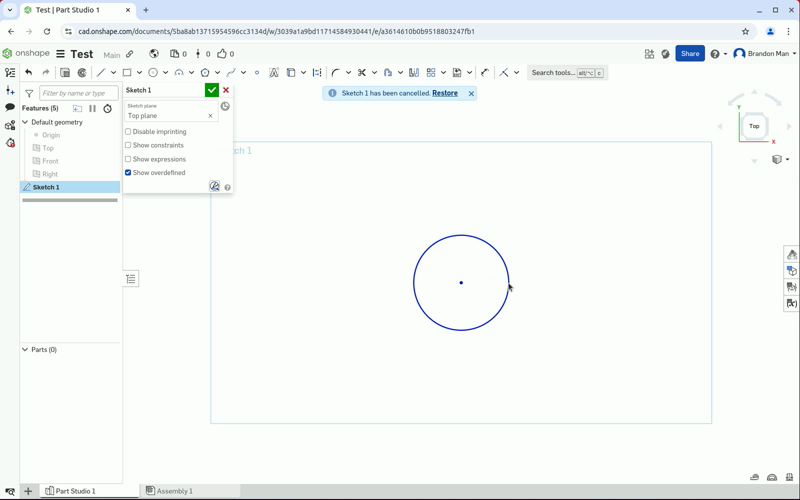
mouse_move(438, 268)
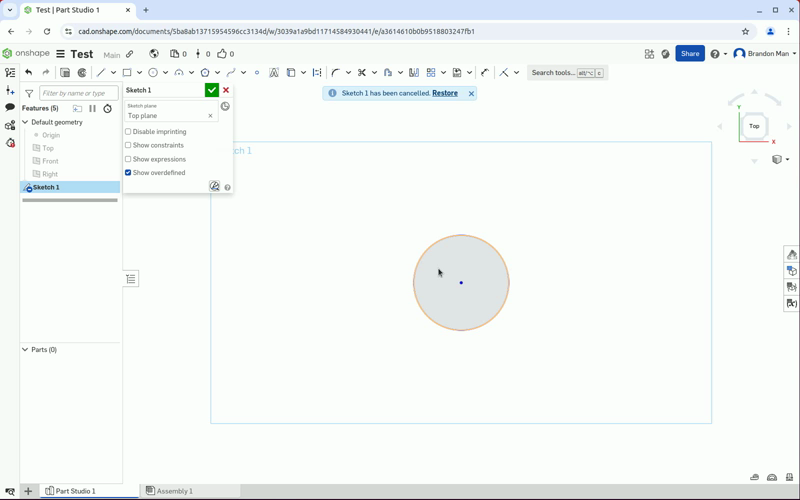
click(438, 268)
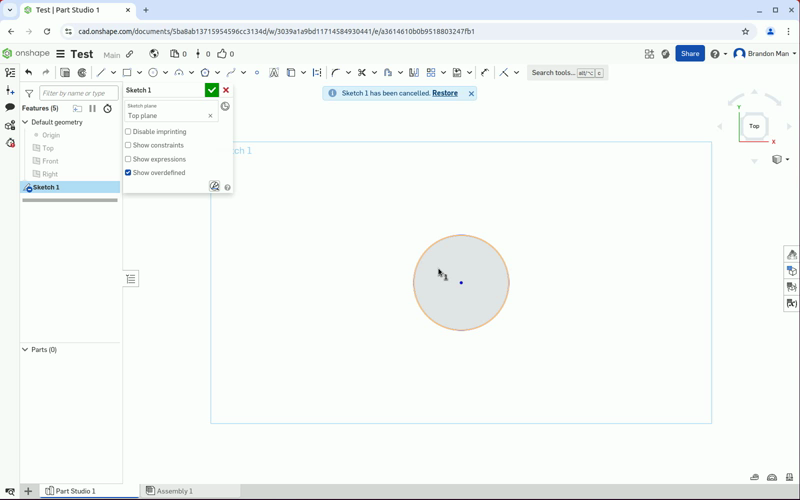
mouse_move(73, 352)
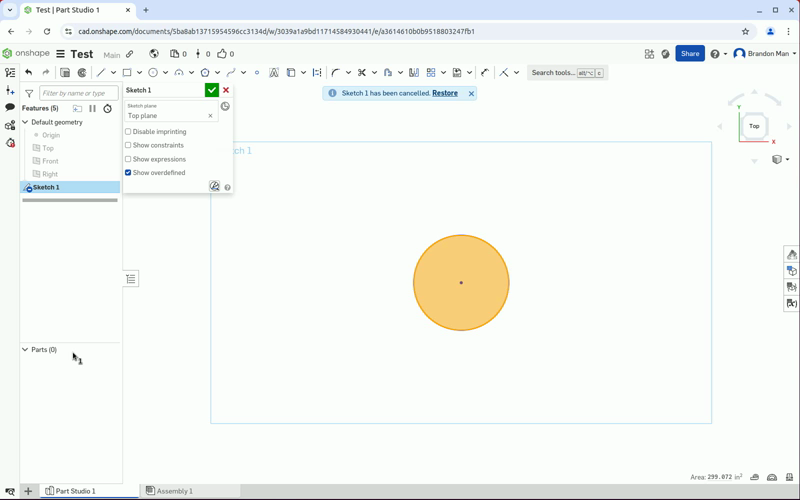
key(shift+y)
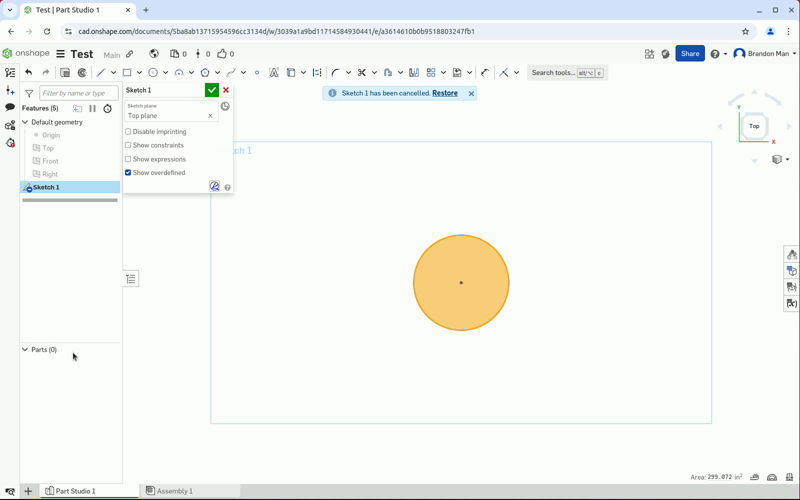
key(shift+e)
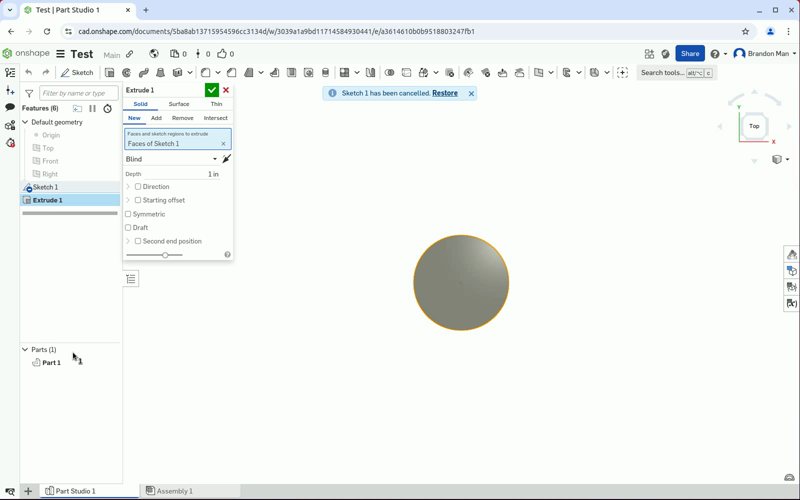
mouse_move(143, 106)
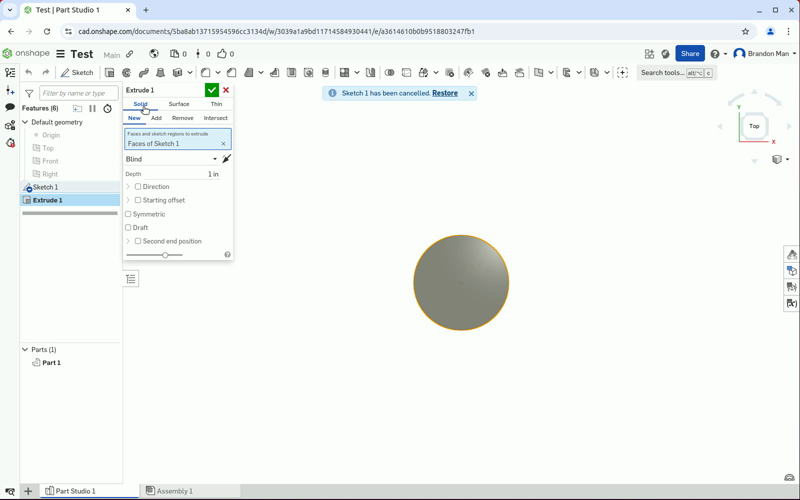
click(143, 106)
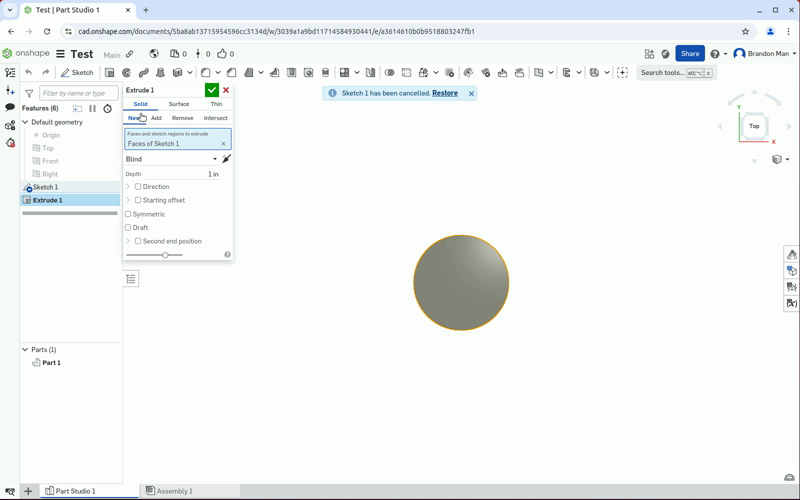
mouse_move(137, 120)
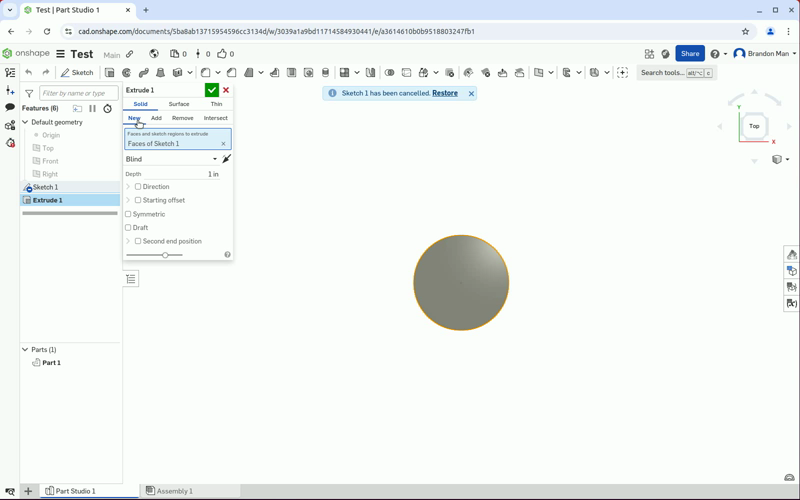
click(137, 120)
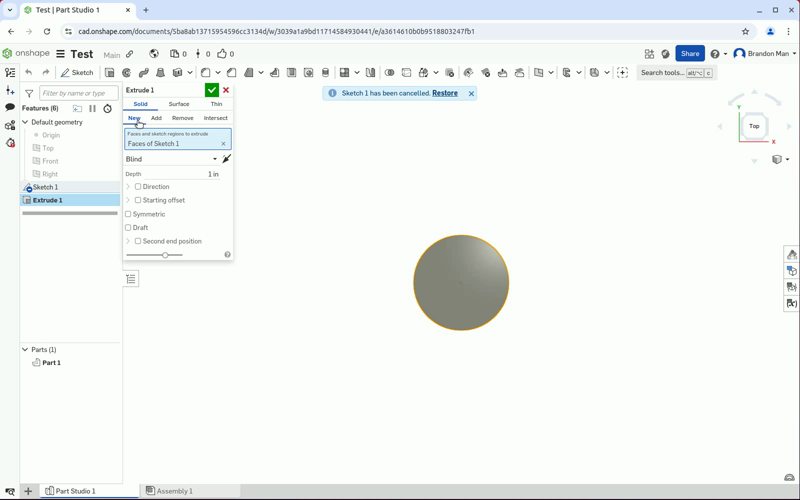
key(tab, 4)
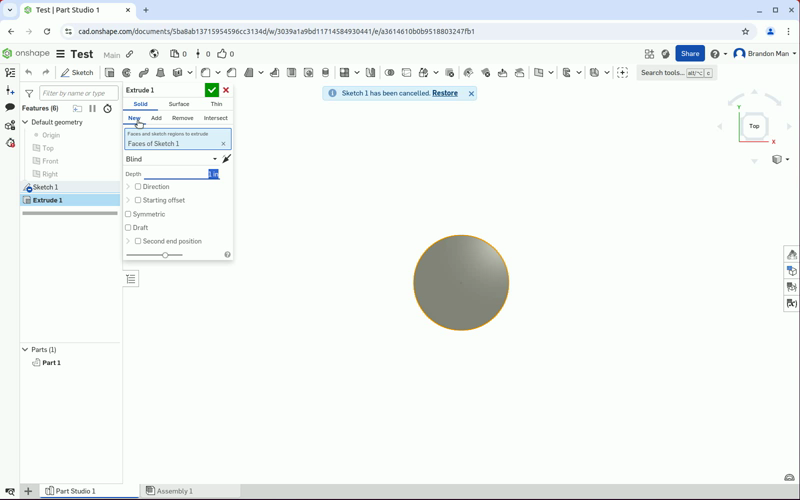
text(15.405)
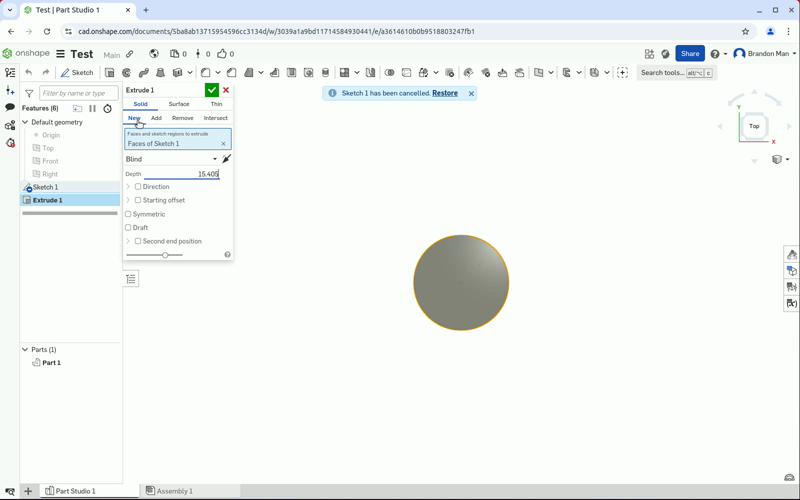
key(tab, 3)
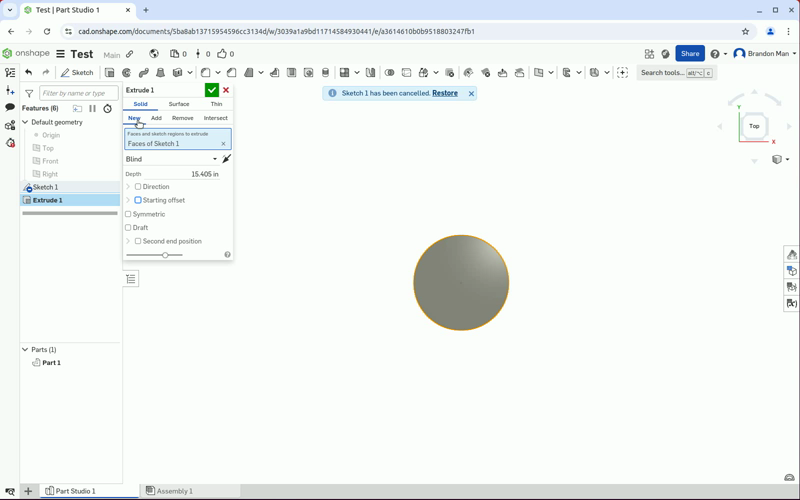
key(tab, 2)
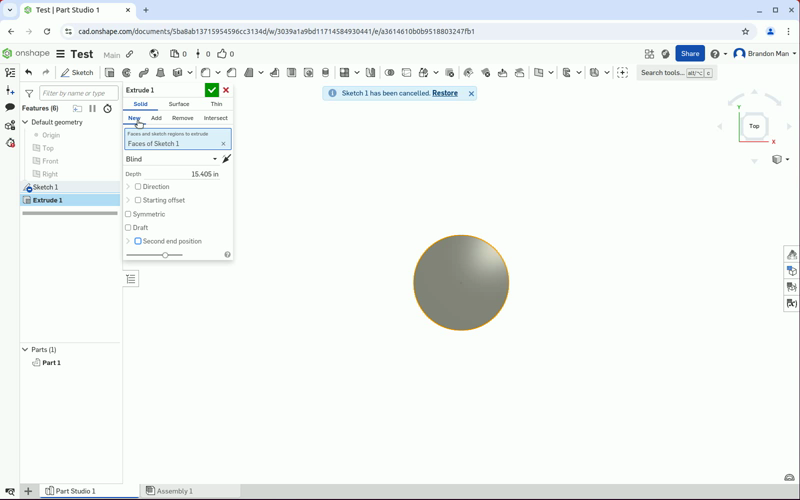
key(space)
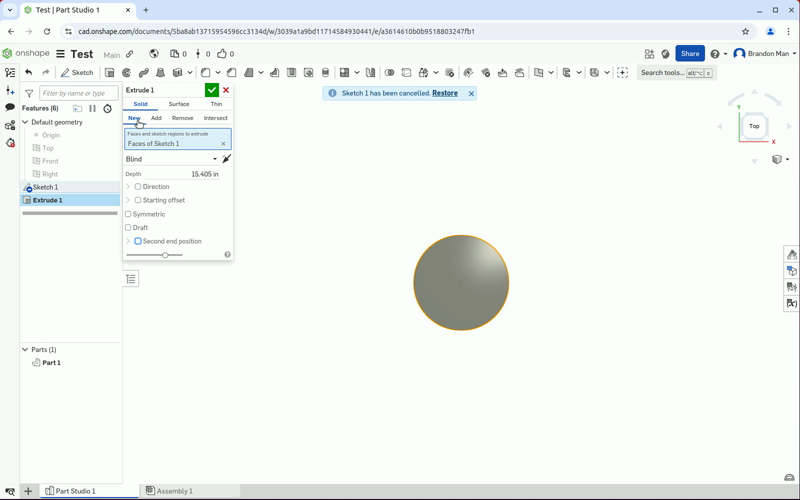
key(tab, 3)
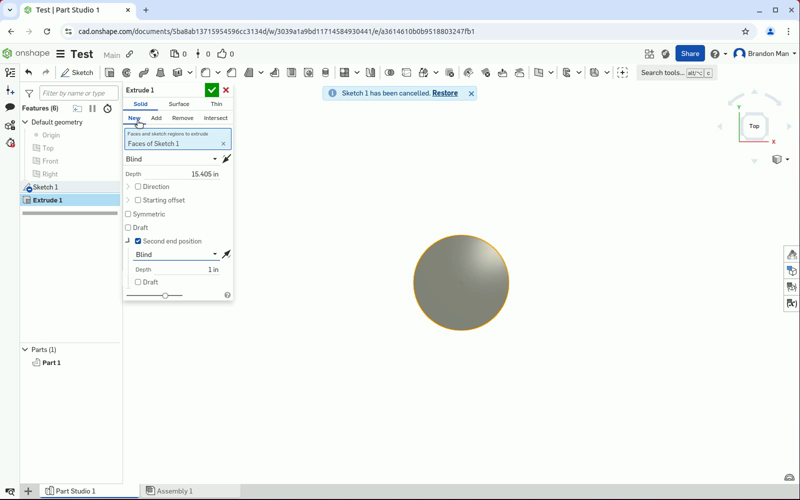
text(15.405)
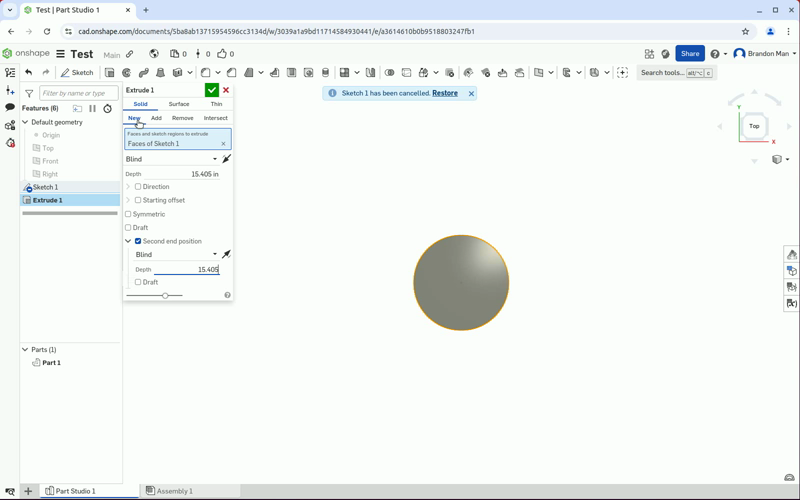
key(enter)
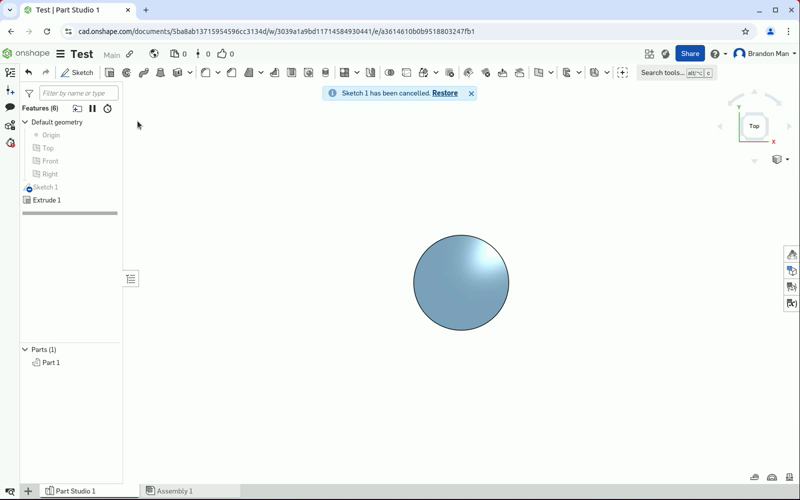
key(shift+h)
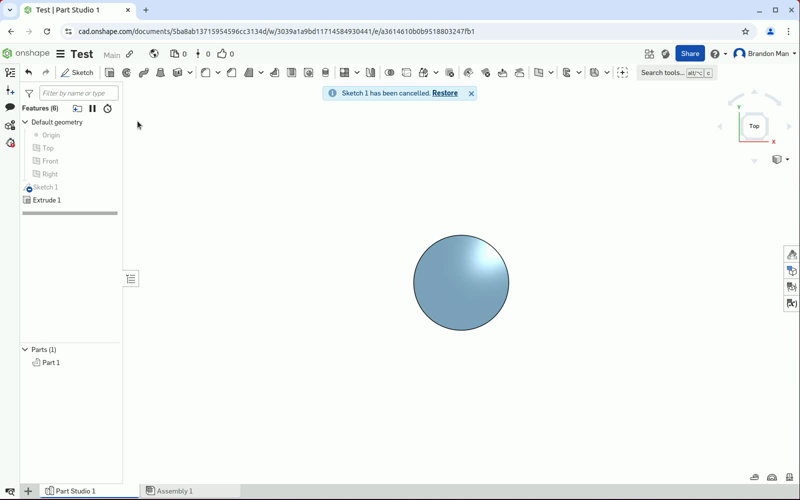
key(shift+h)
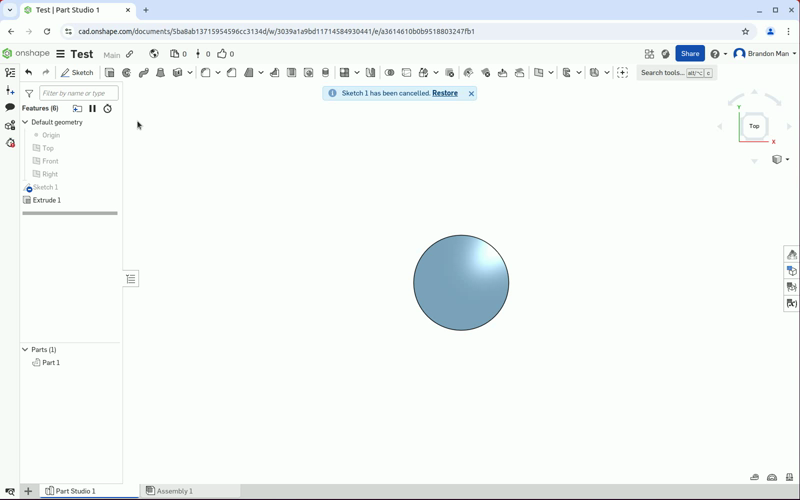
mouse_move(73, 189)
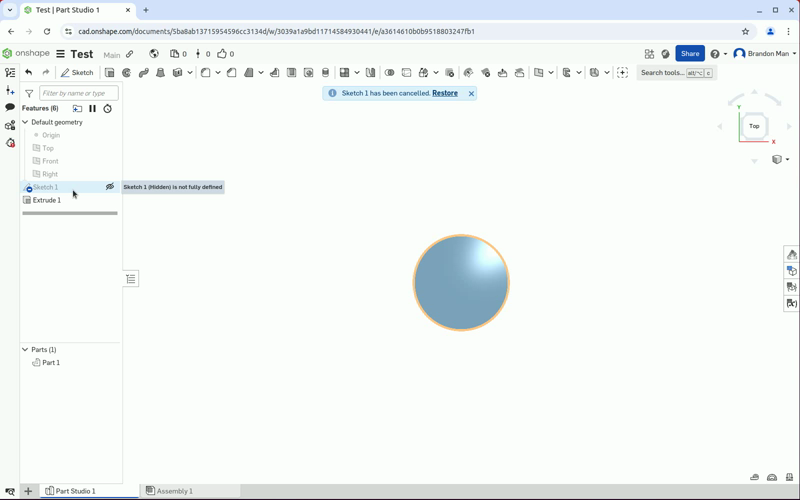
click(73, 189)
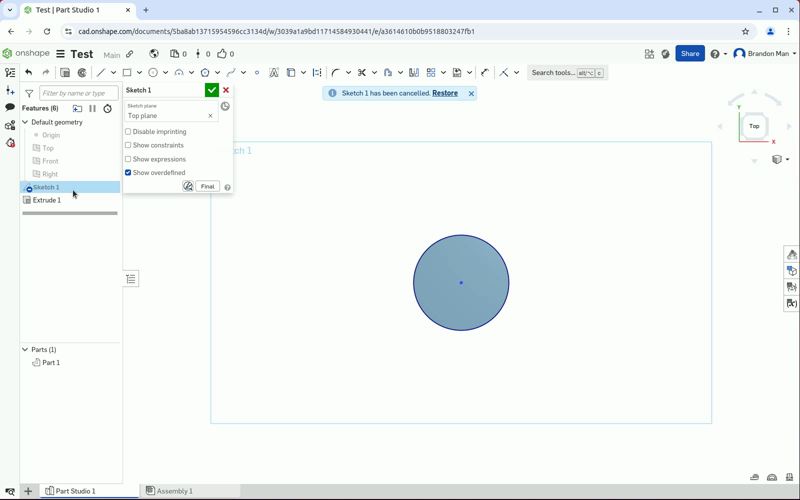
mouse_move(229, 92)
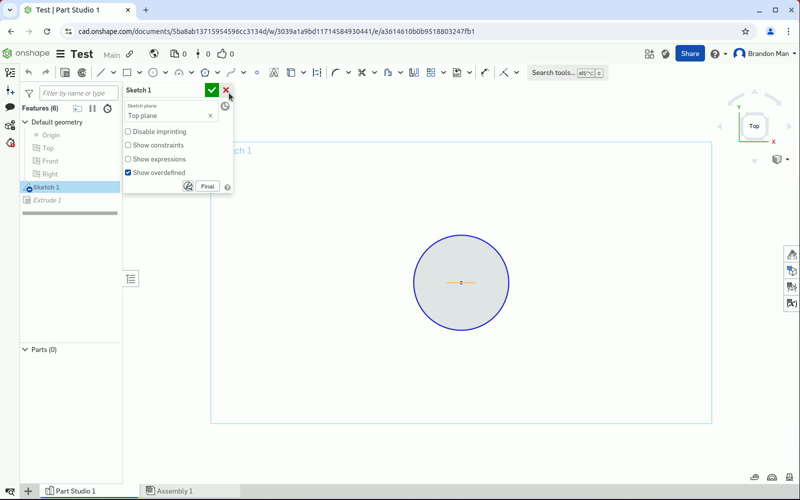
click(229, 92)
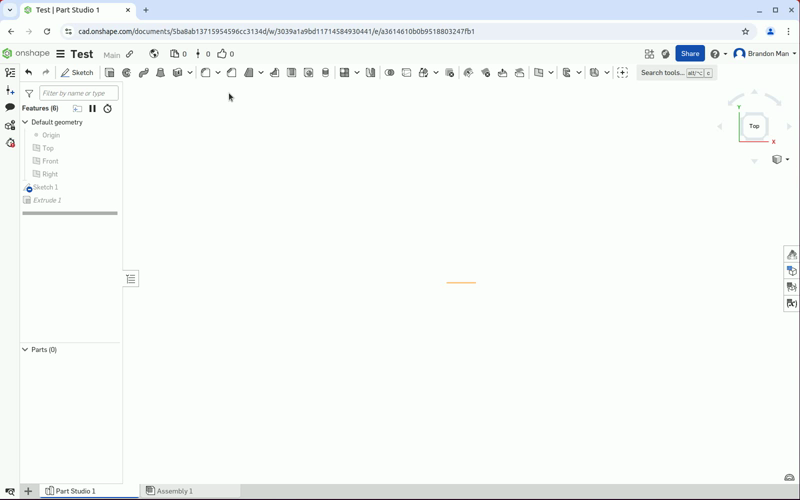
mouse_move(73, 352)
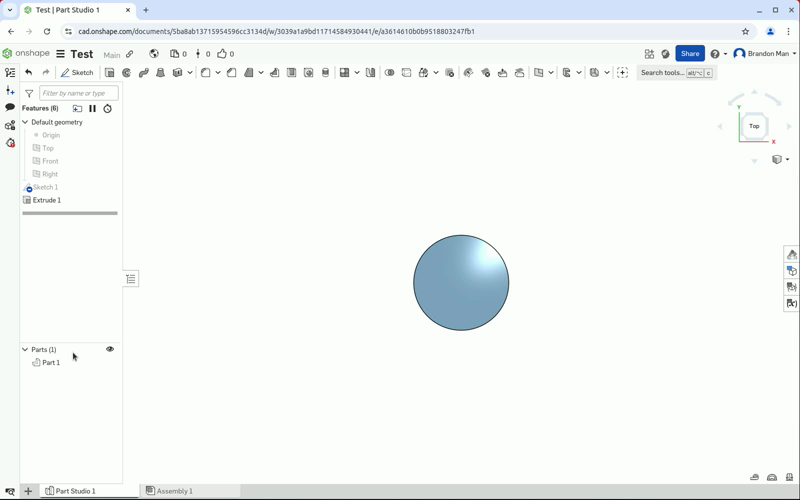
key(y)
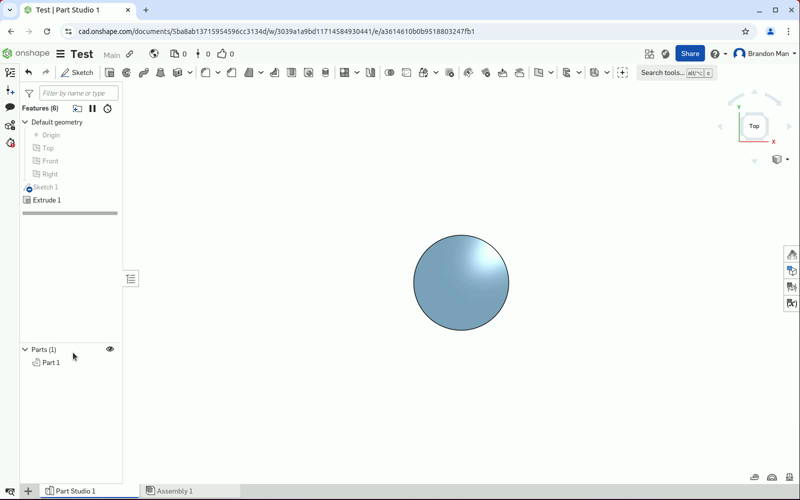
key(shift+p)
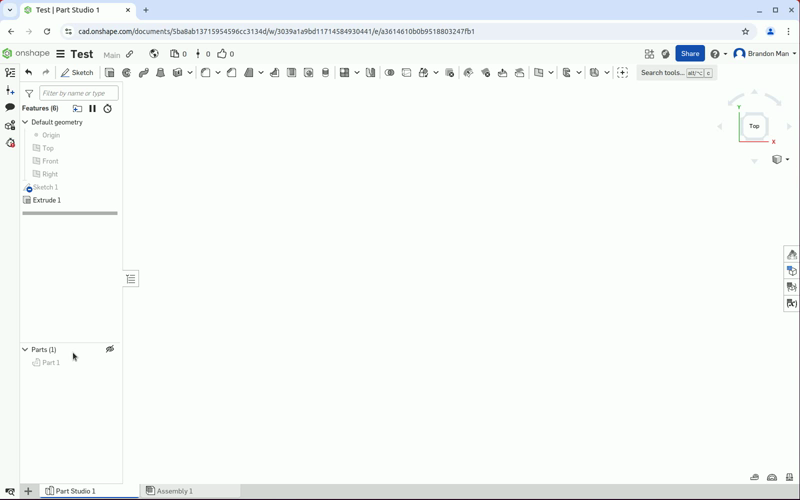
key(space)
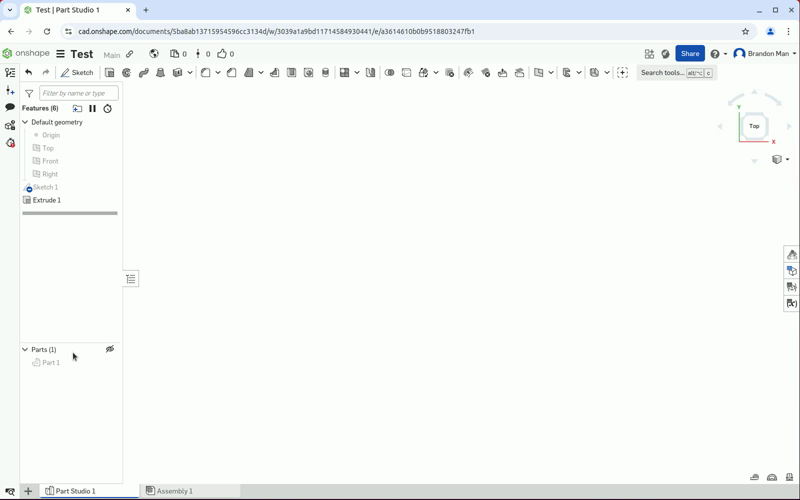
key_down(shift)
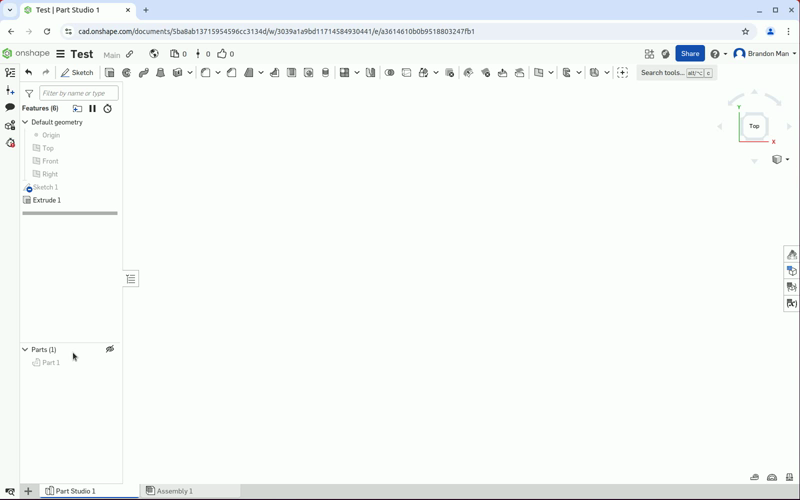
key(up)
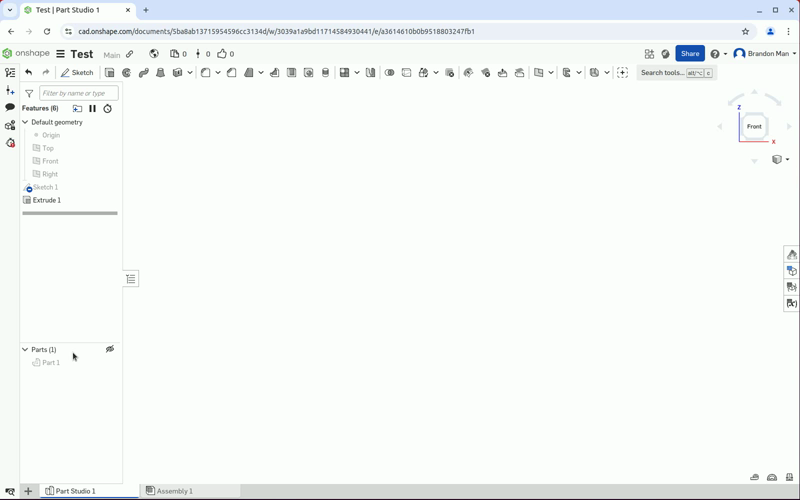
key_up(shift)
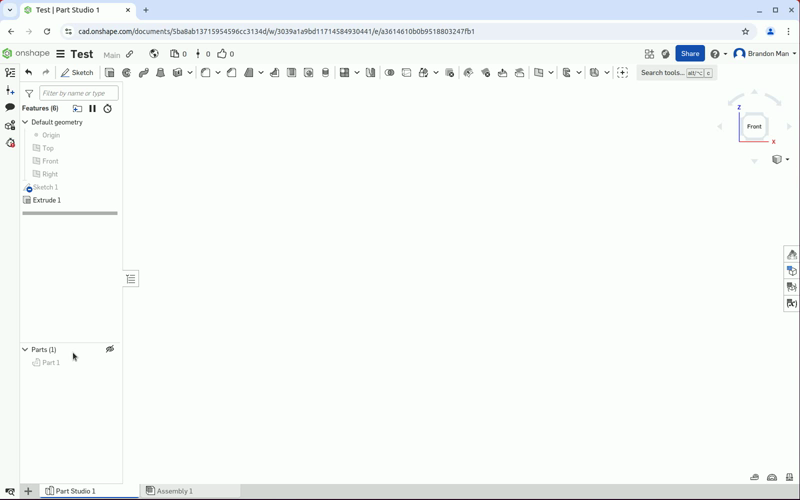
key(space)
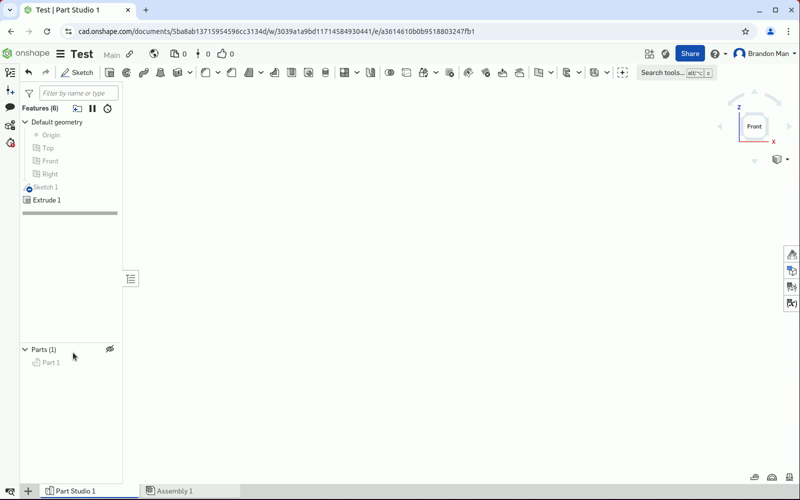
key_down(shift)
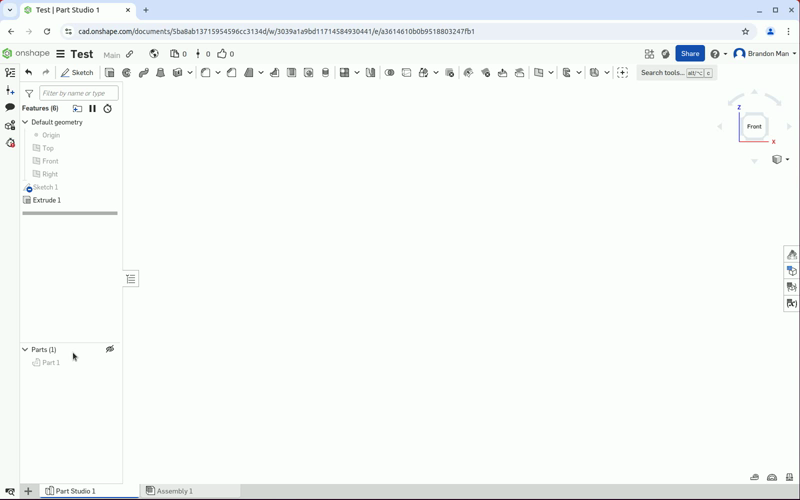
key(left)
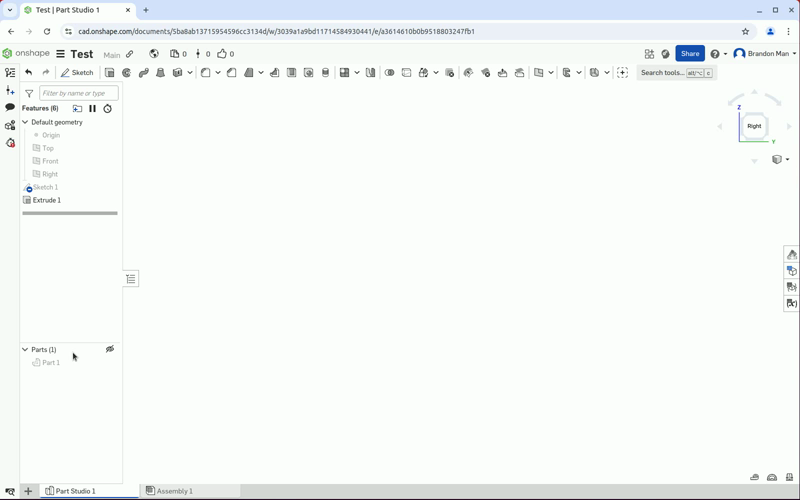
key_up(shift)
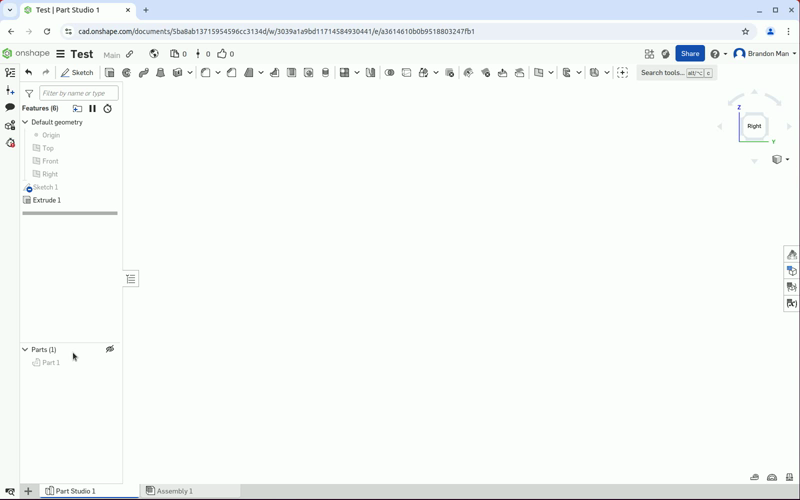
mouse_move(73, 352)
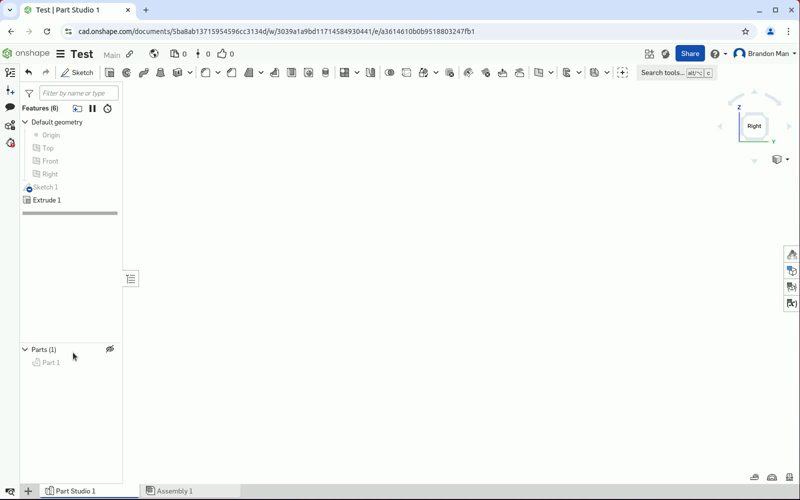
key(shift+y)
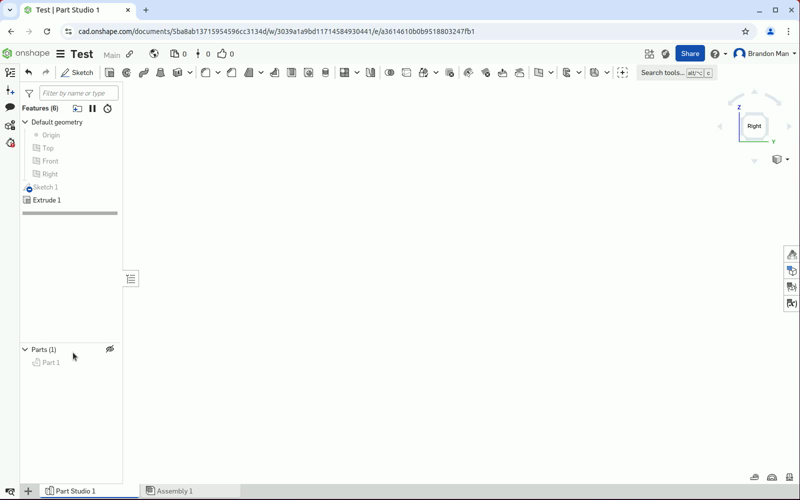
key(shift+s)
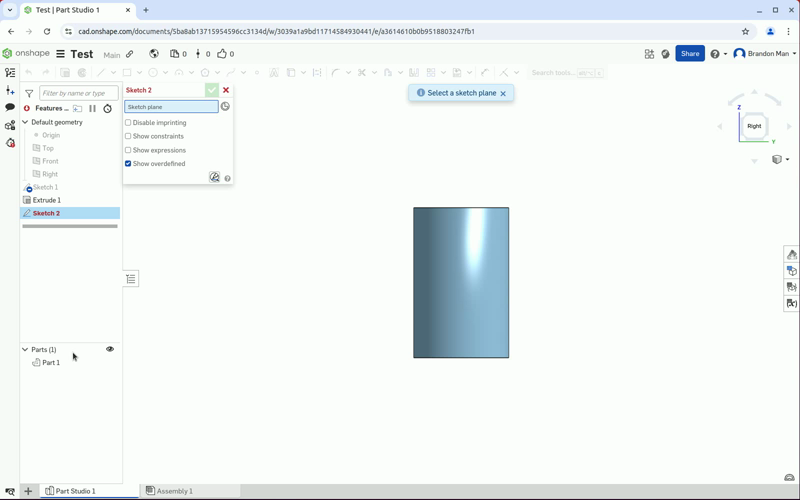
mouse_move(73, 176)
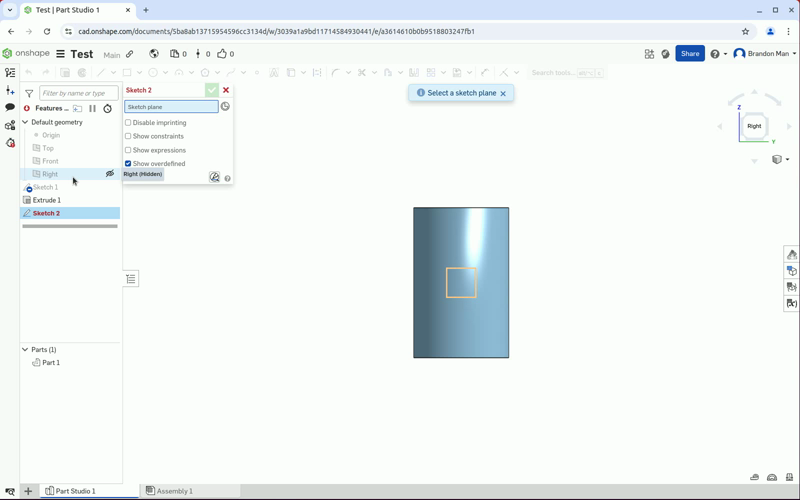
click(73, 176)
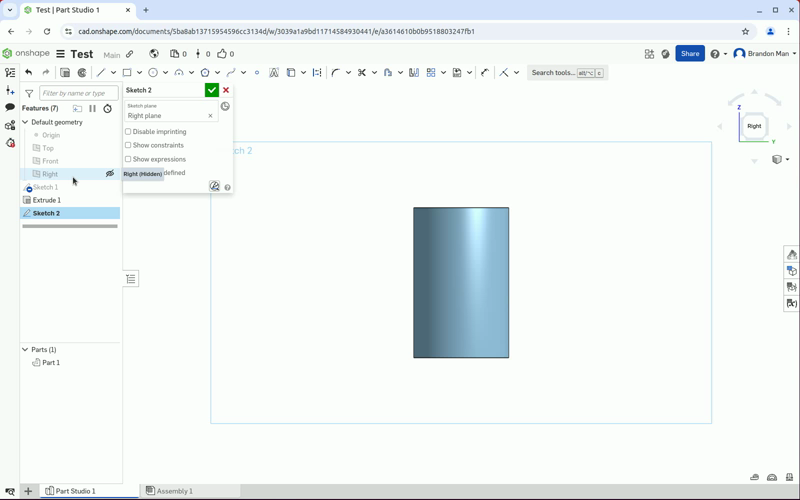
mouse_move(73, 352)
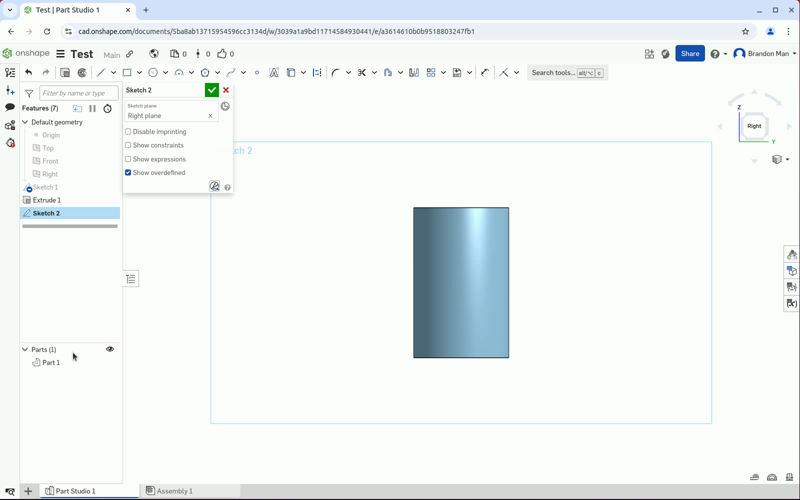
key(y)
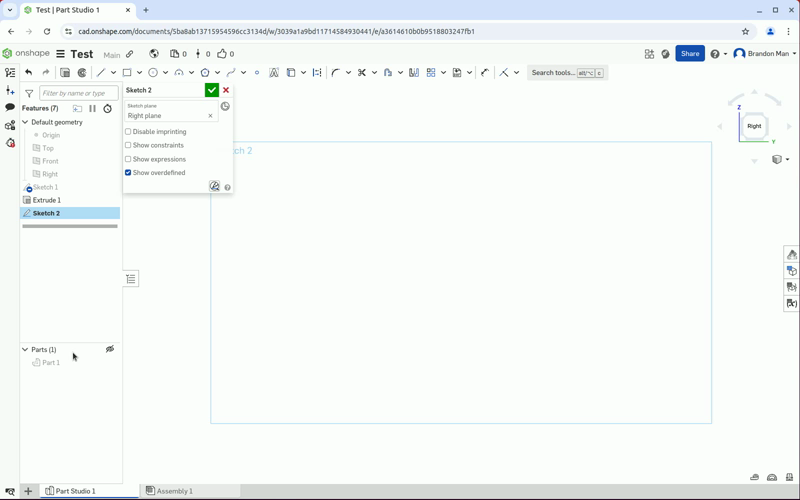
key(c)
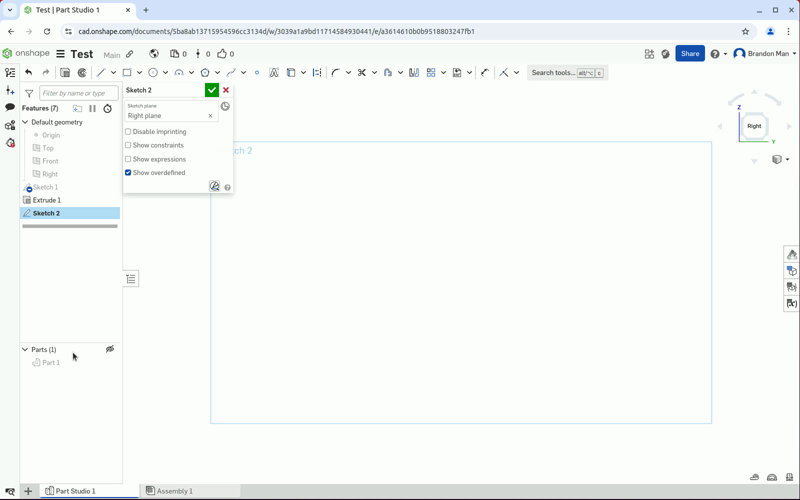
key_down(shift)
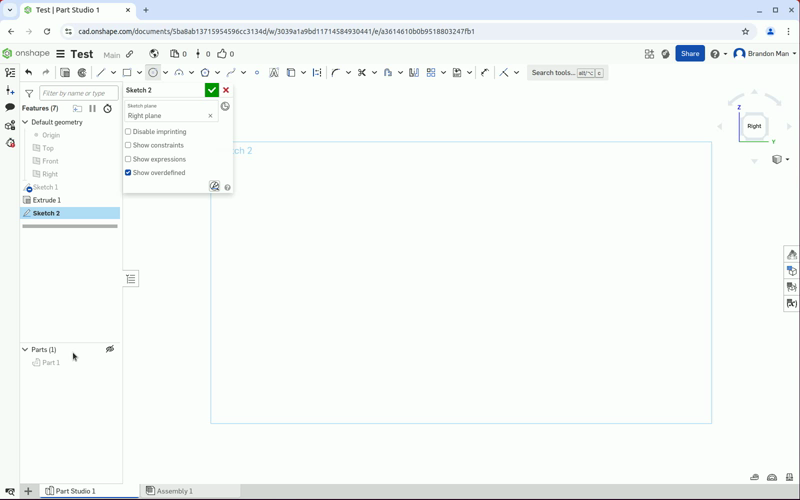
mouse_move(461, 236)
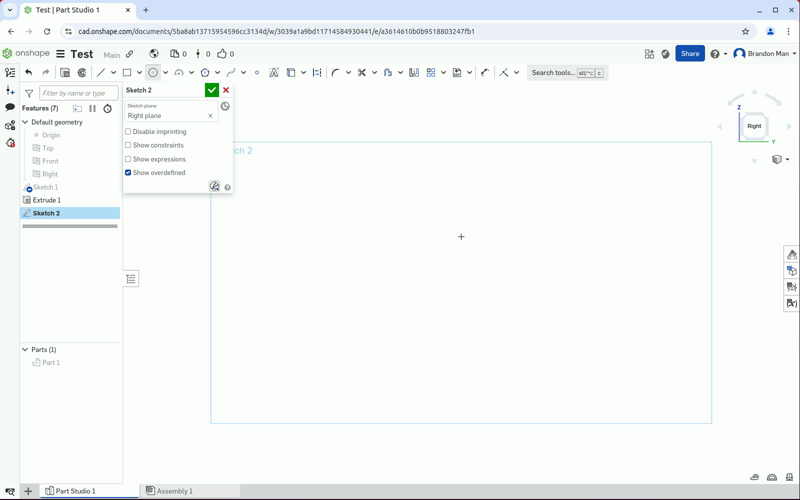
click(461, 236)
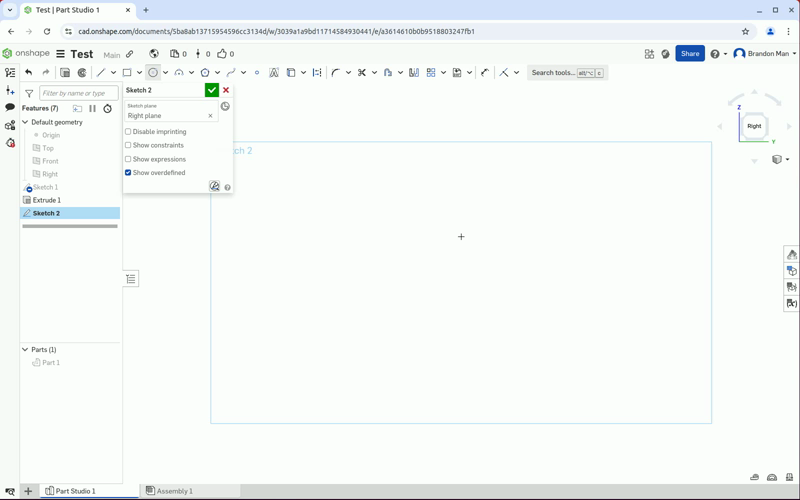
key_up(shift)
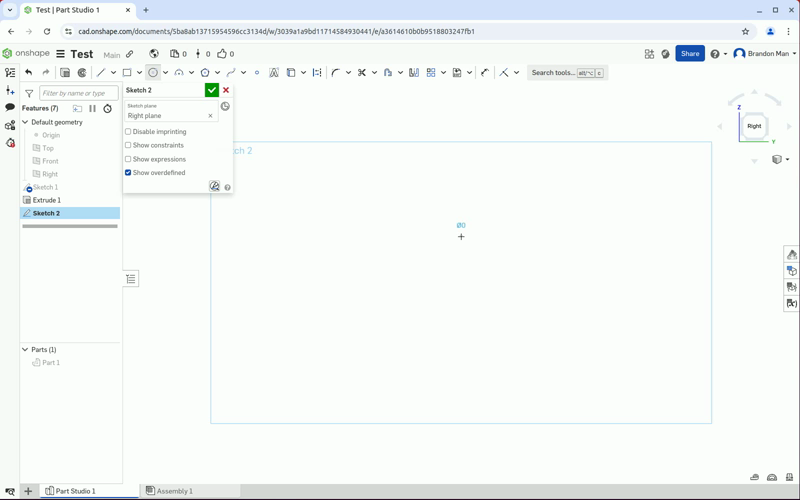
mouse_move(464, 236)
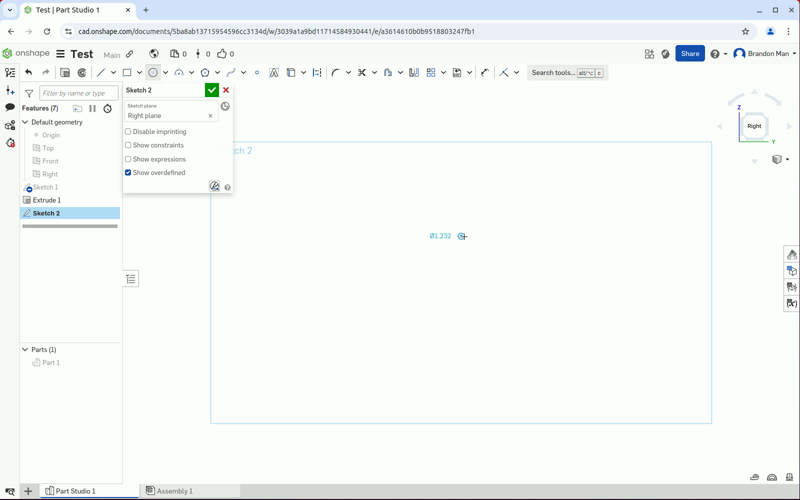
click(464, 236)
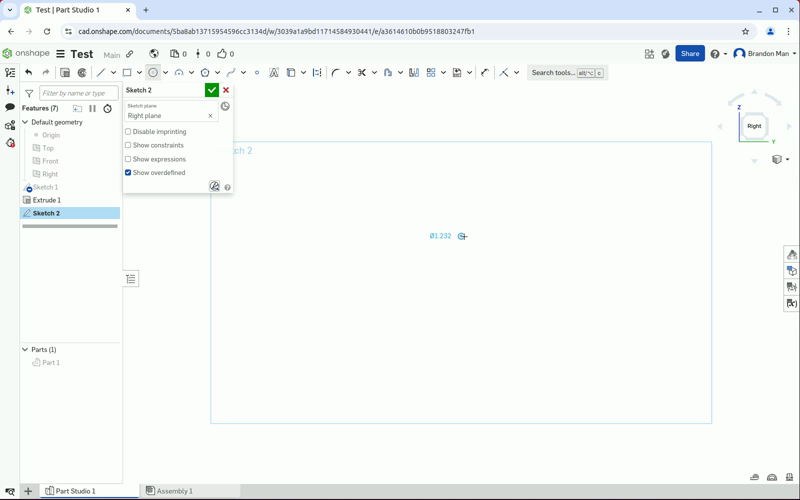
key(esc)
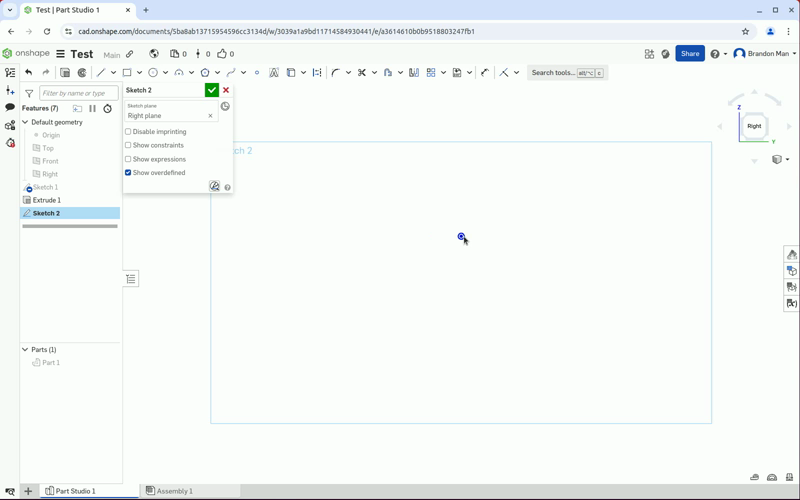
mouse_move(462, 237)
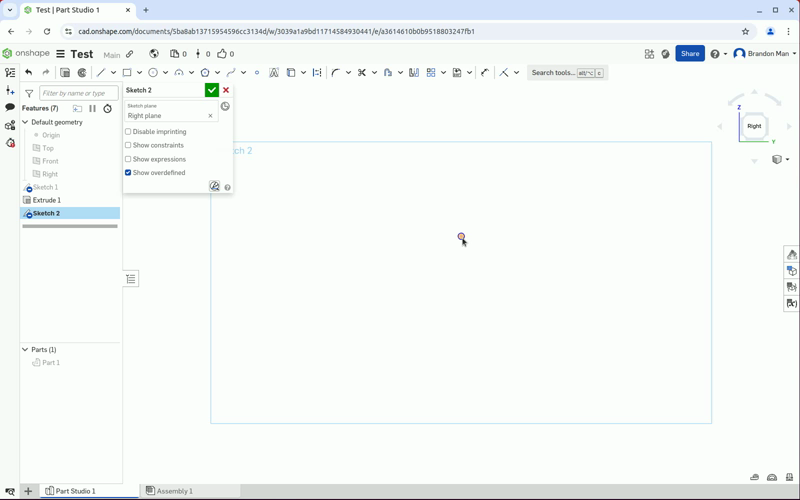
scroll(6)
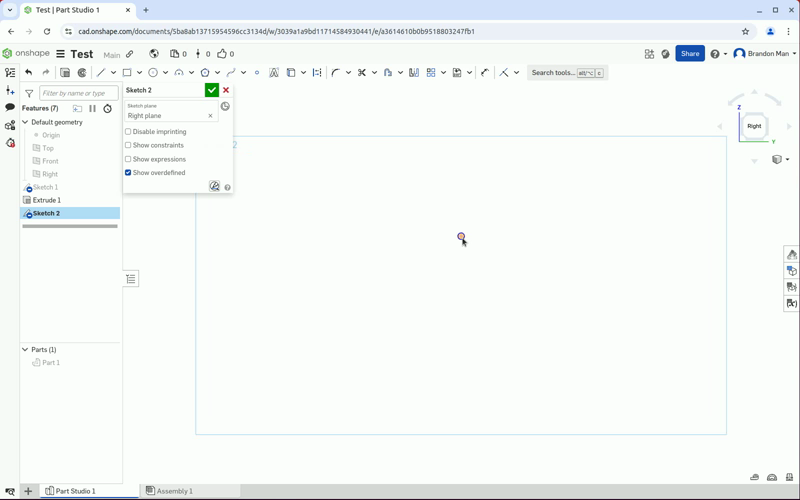
scroll(6)
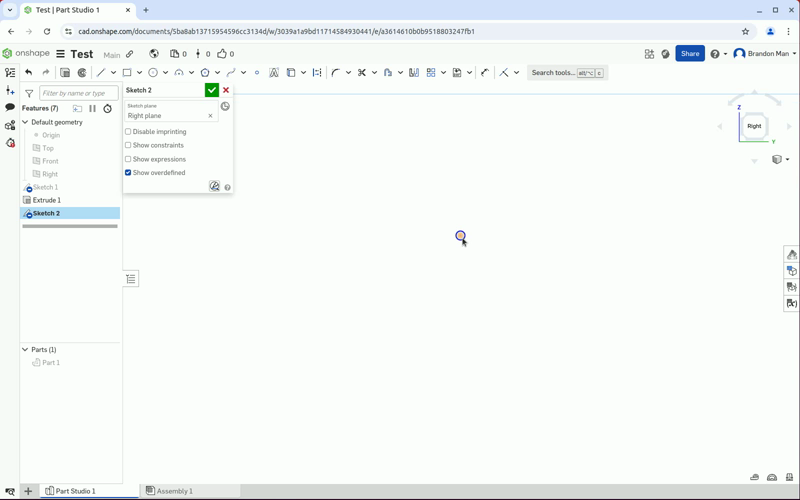
scroll(6)
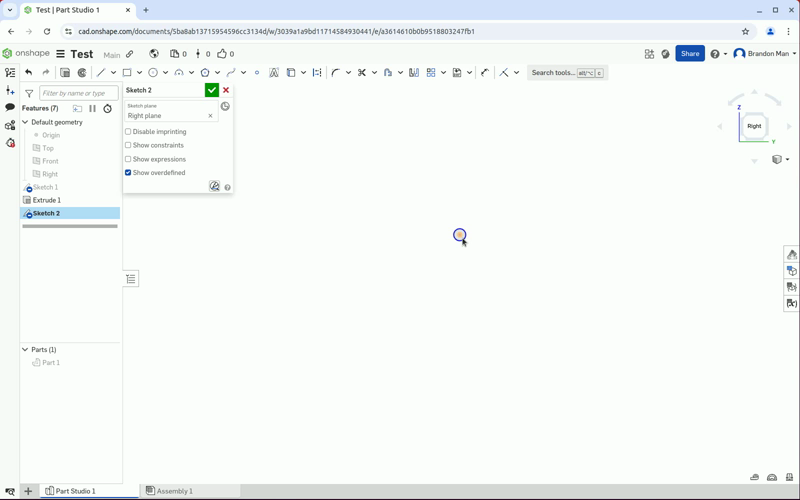
scroll(6)
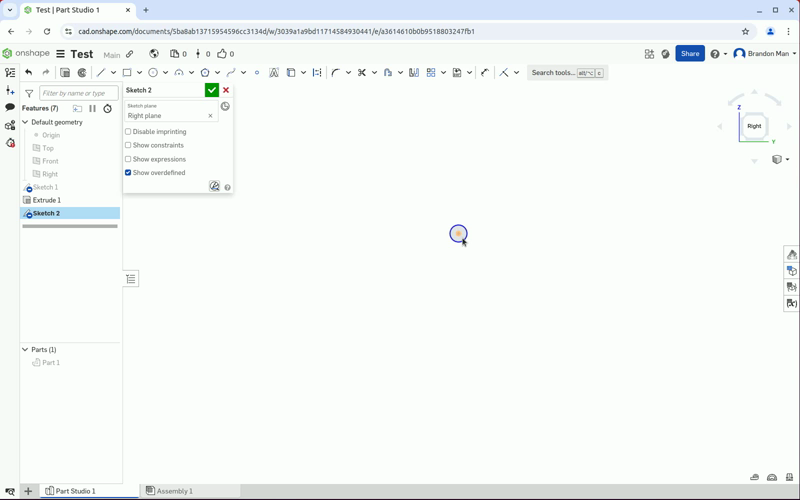
scroll(6)
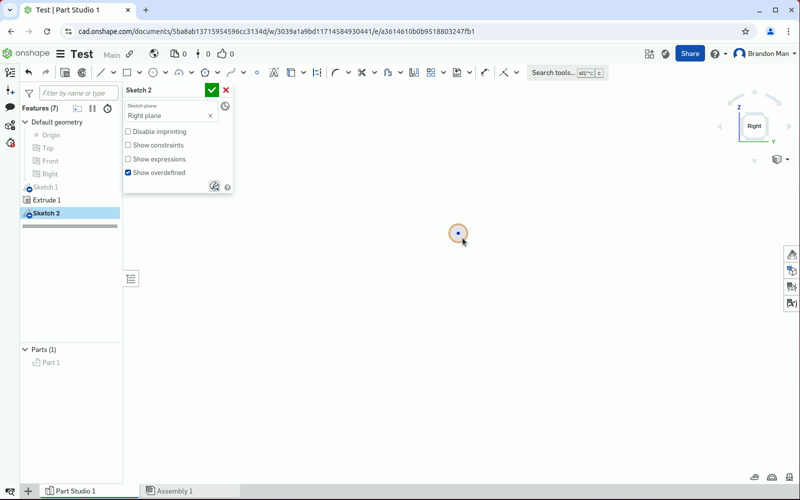
scroll(6)
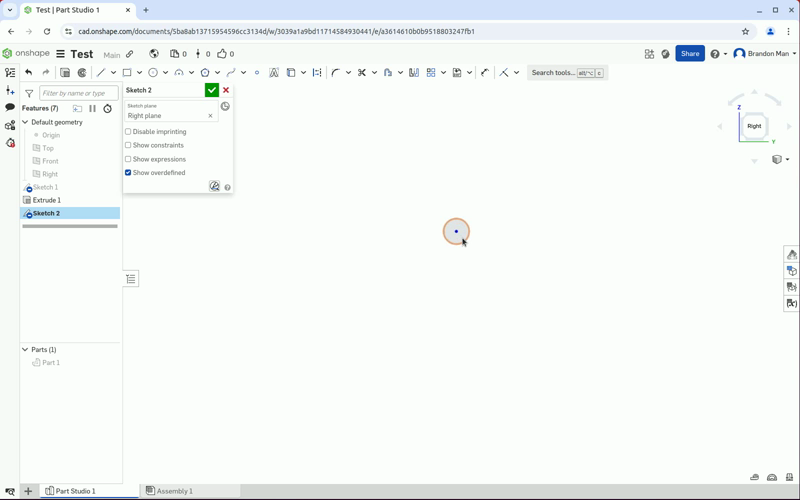
scroll(6)
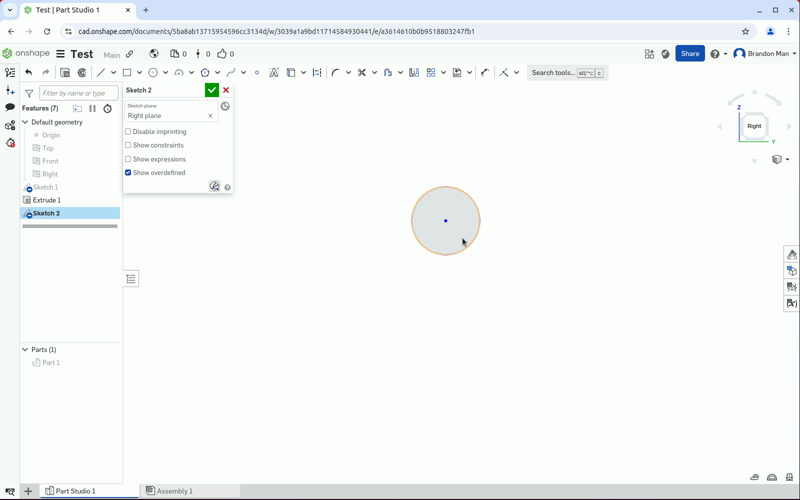
click(462, 237)
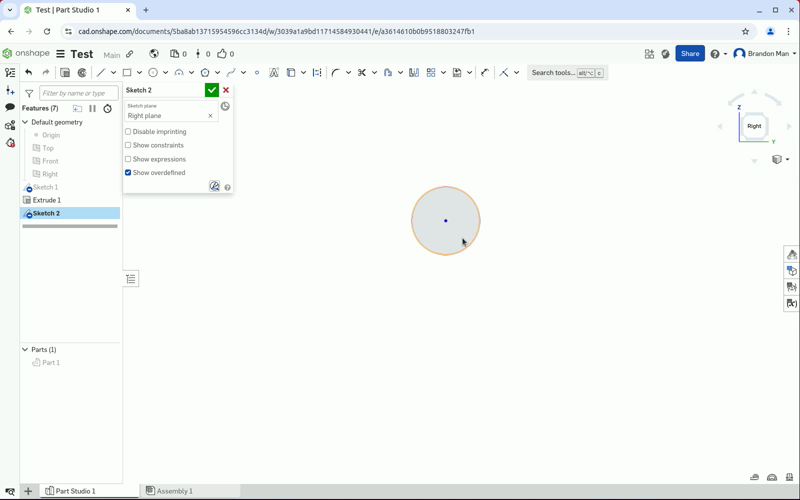
scroll(-6)
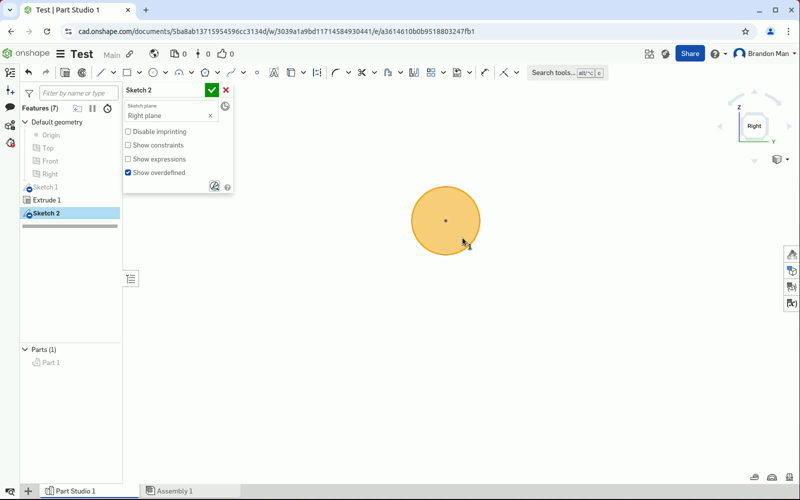
scroll(-6)
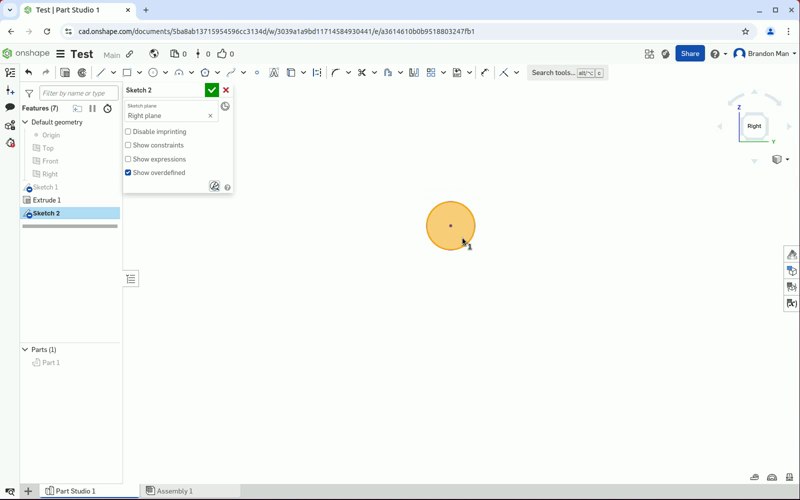
scroll(-6)
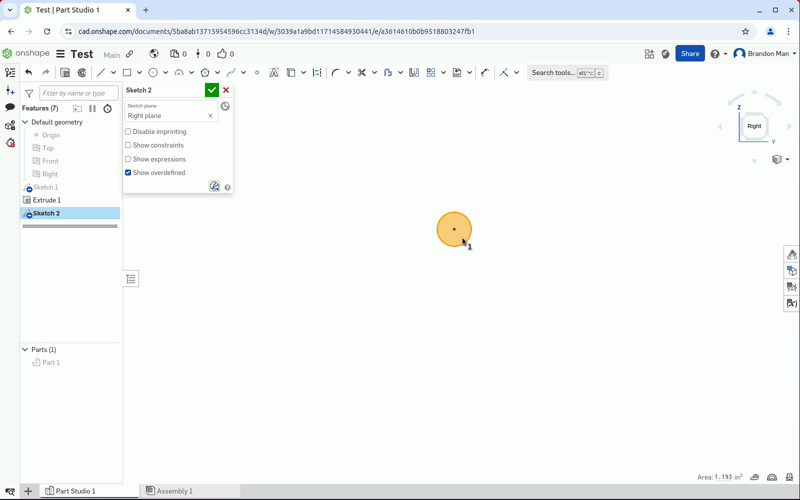
scroll(-6)
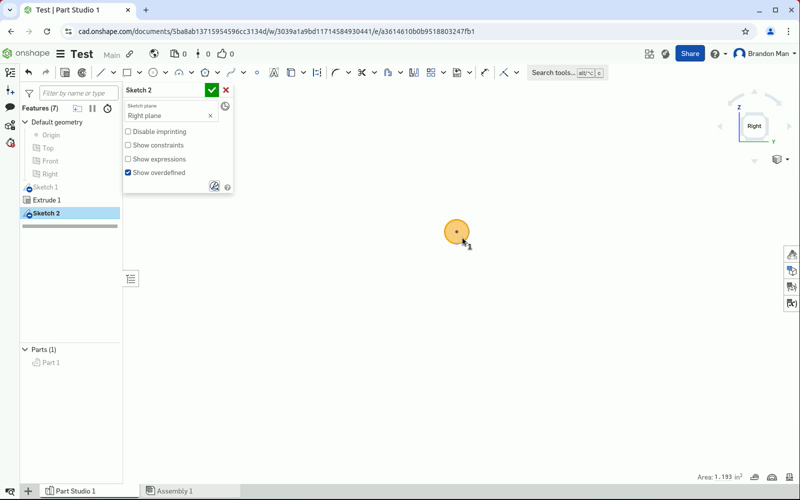
scroll(-6)
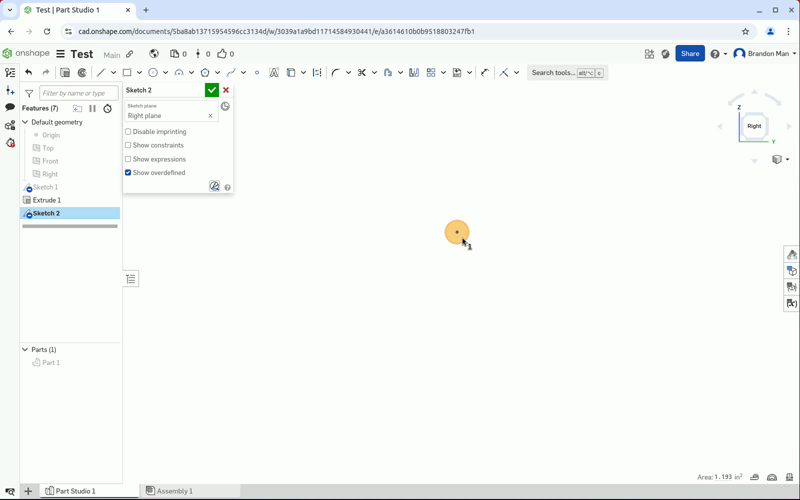
scroll(-6)
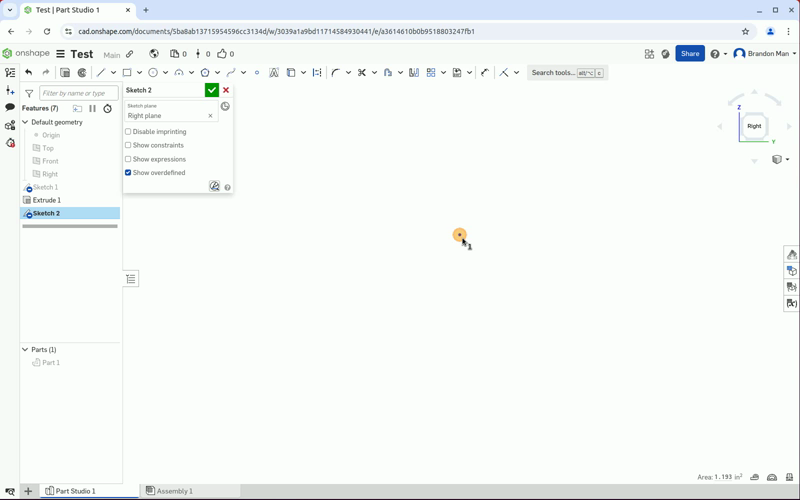
scroll(-6)
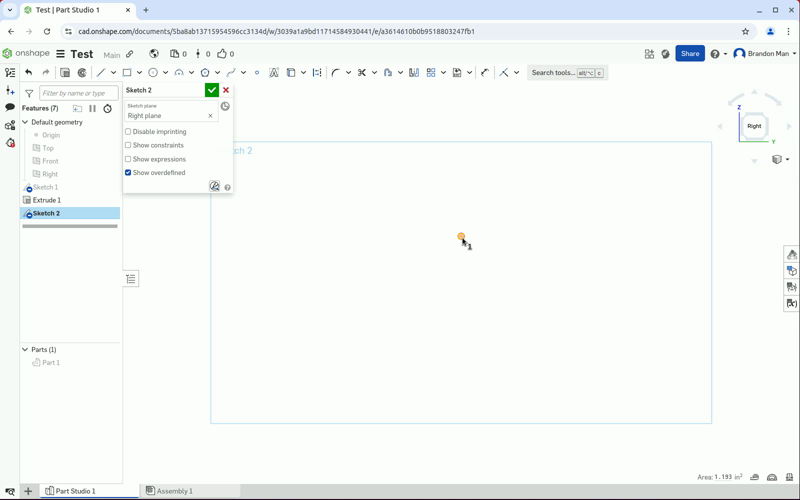
mouse_move(73, 352)
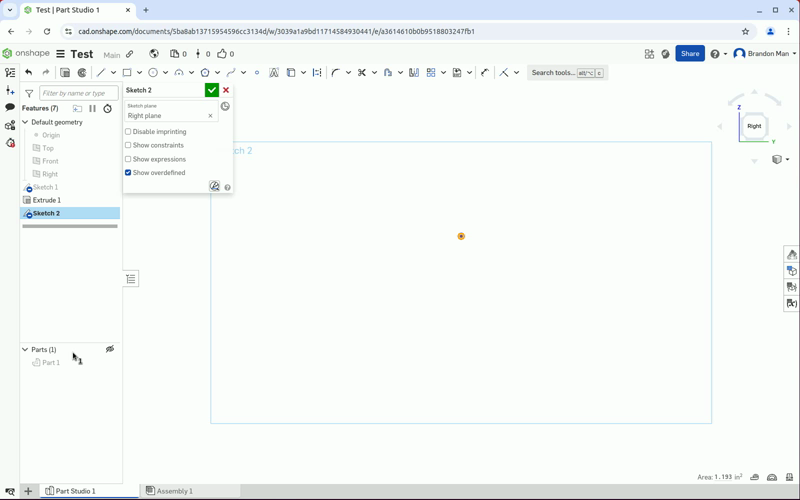
key(shift+y)
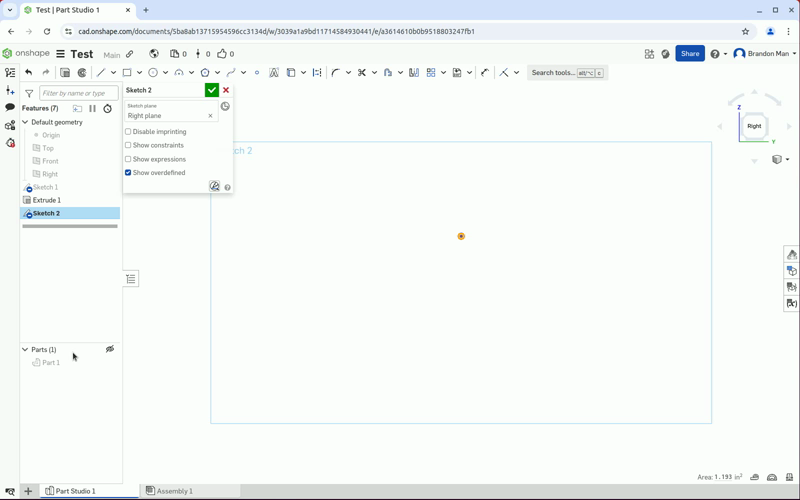
key(shift+e)
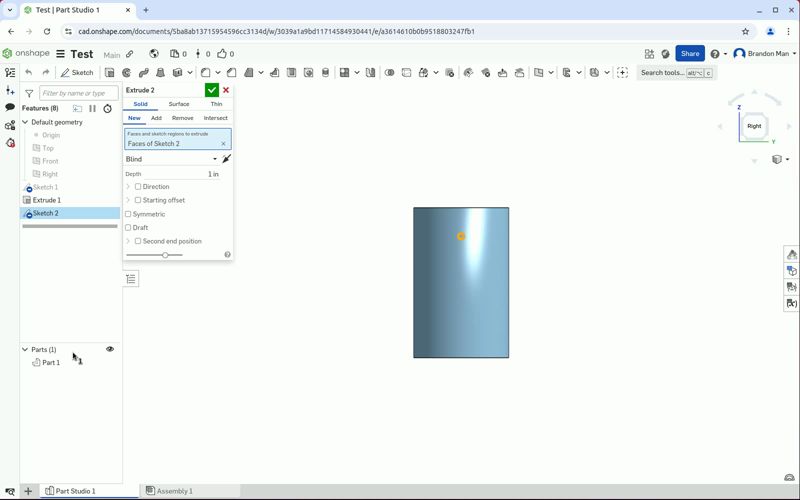
mouse_move(143, 106)
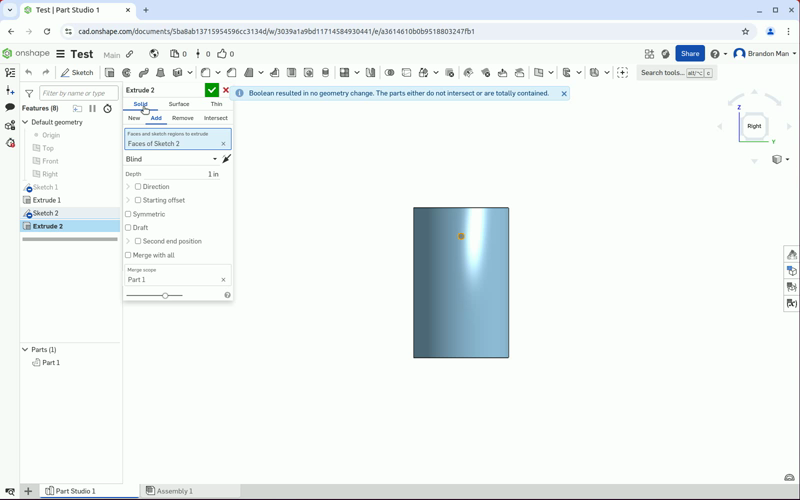
click(143, 106)
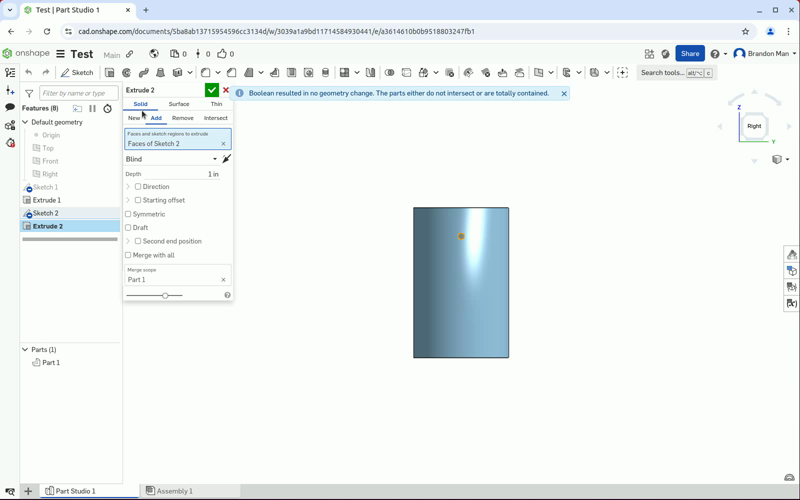
mouse_move(137, 120)
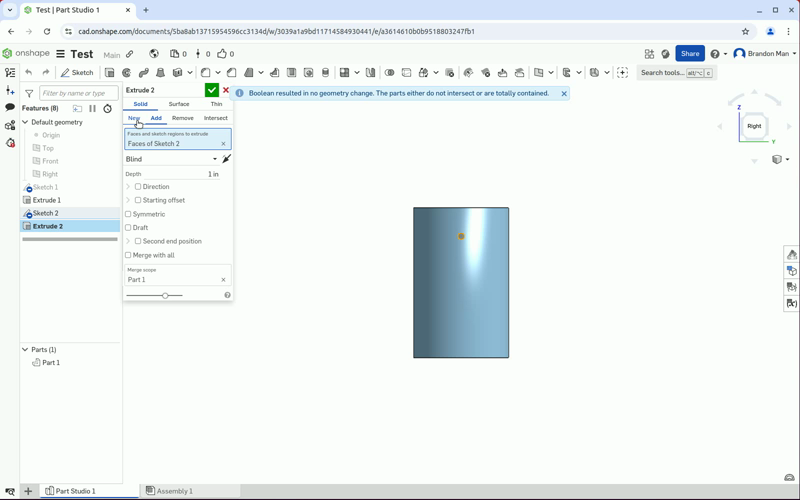
click(137, 120)
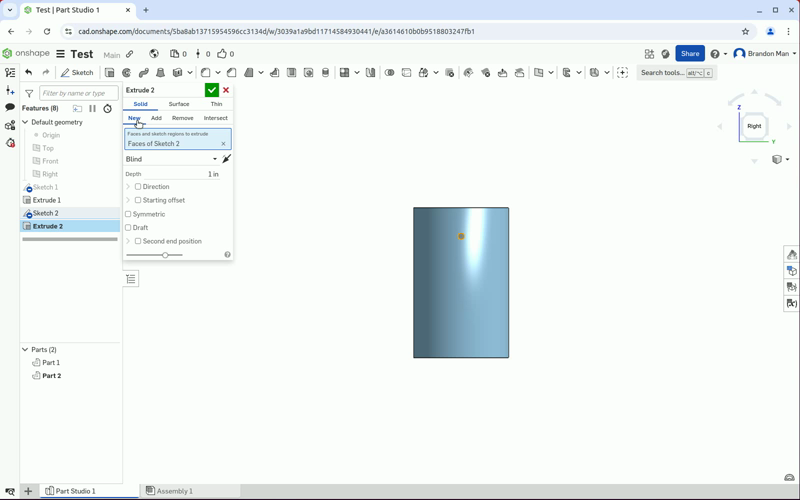
key(tab, 4)
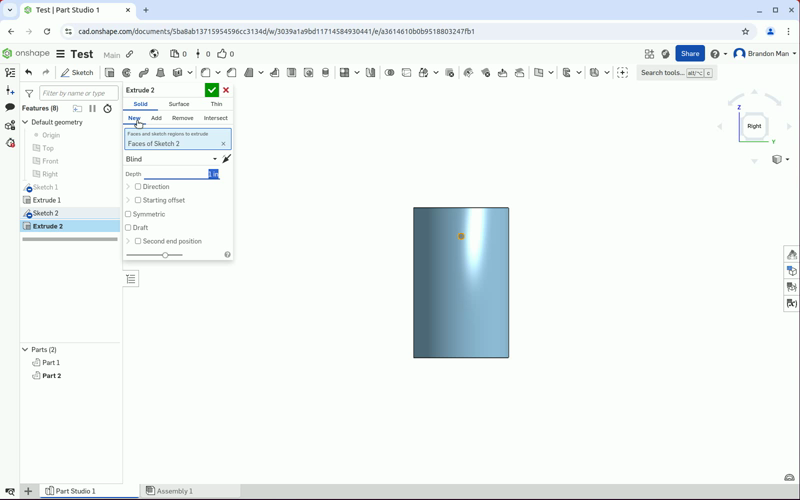
text(23.108)
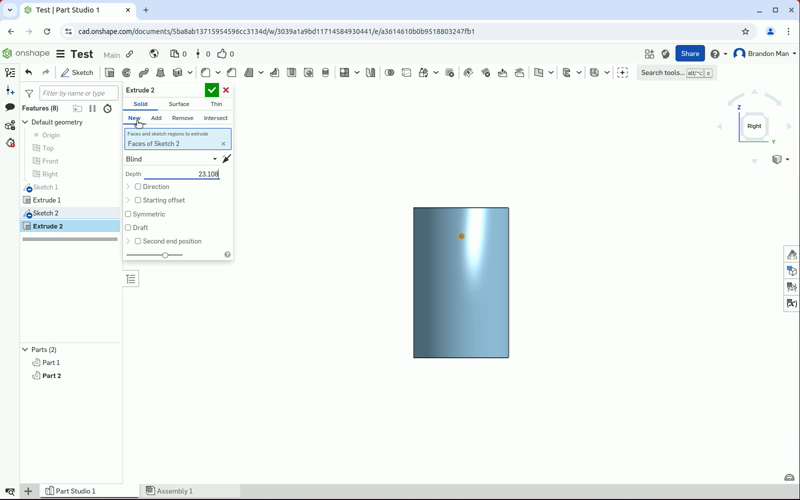
key(enter)
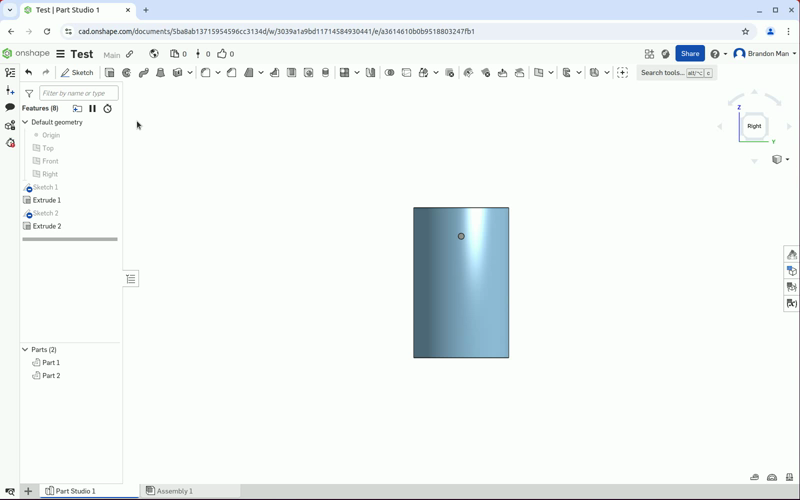
key(shift+h)
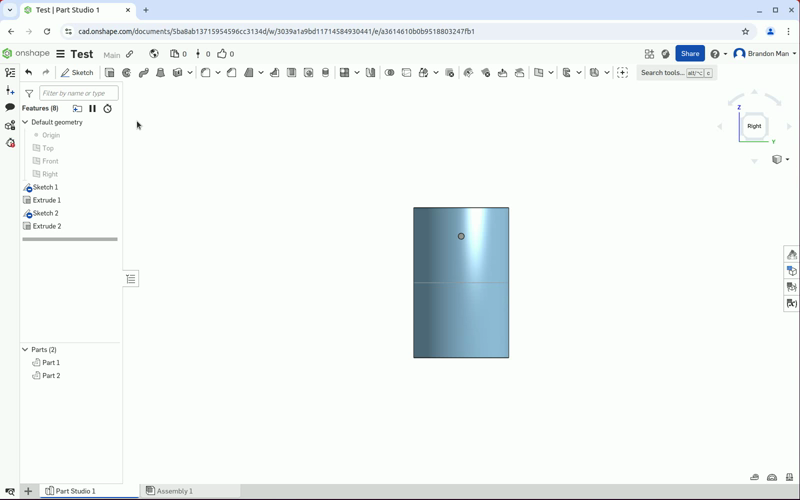
key(shift+h)
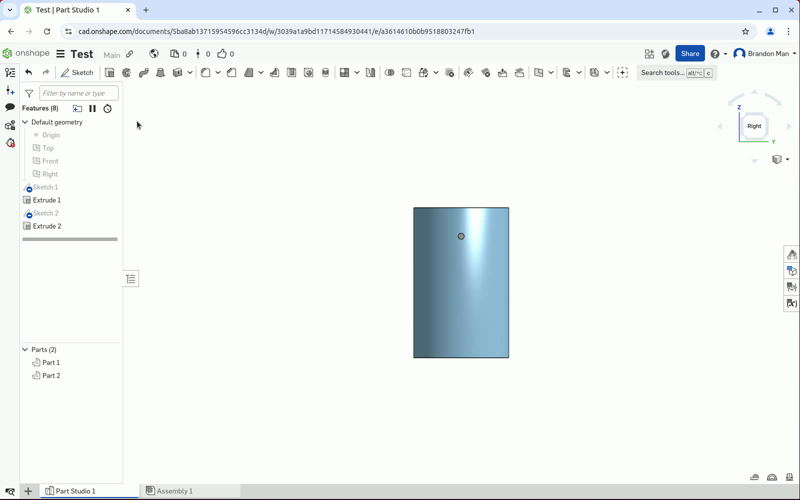
mouse_move(73, 189)
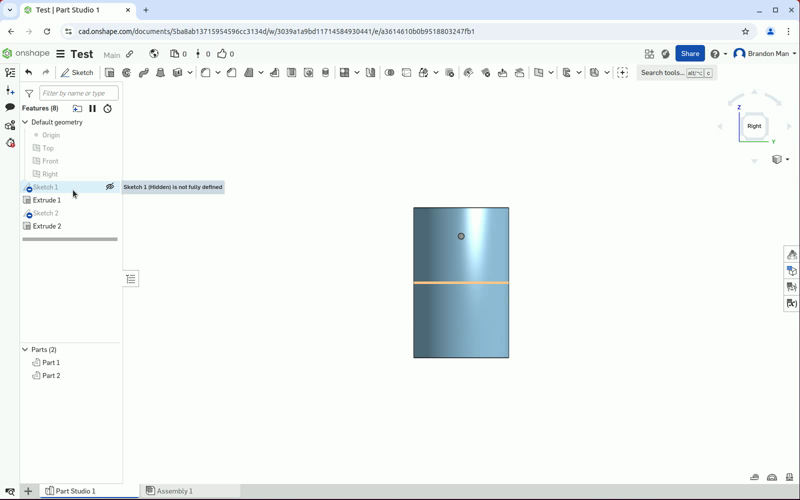
click(73, 189)
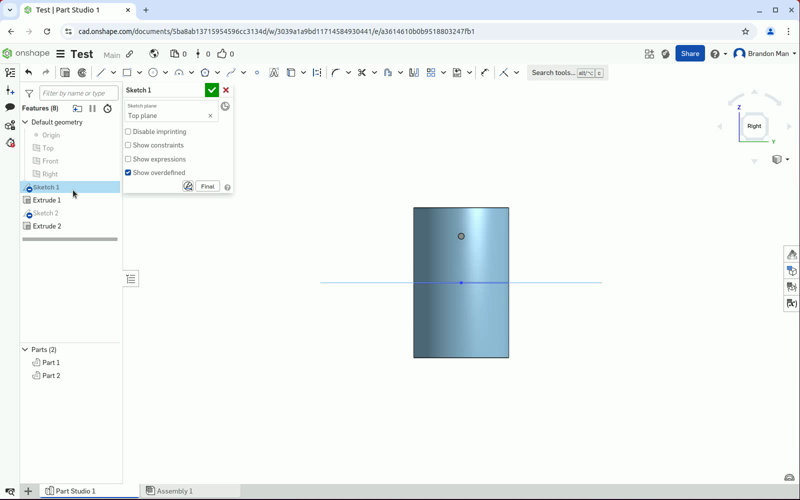
mouse_move(229, 92)
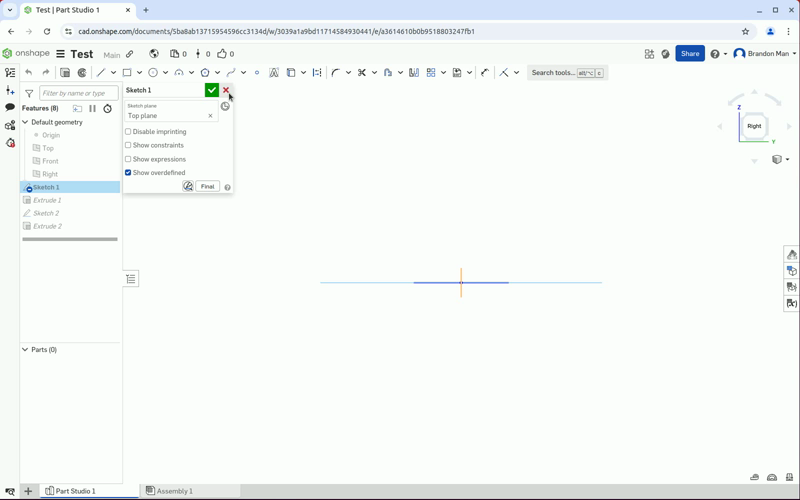
click(229, 92)
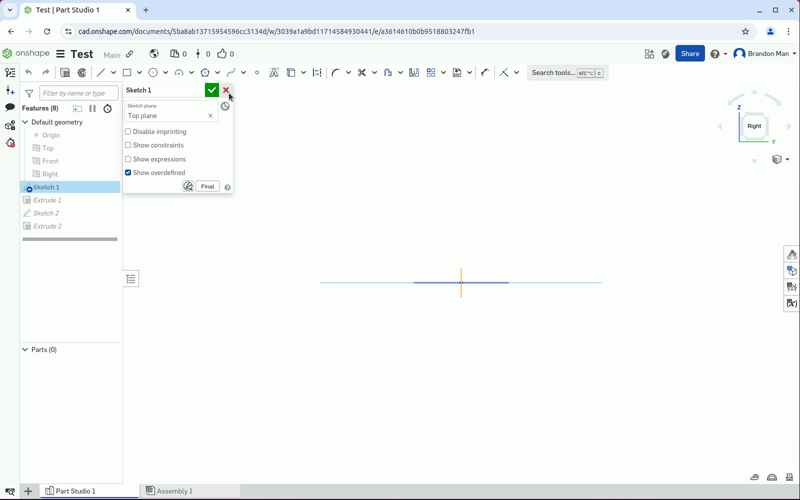
key(shift+s)
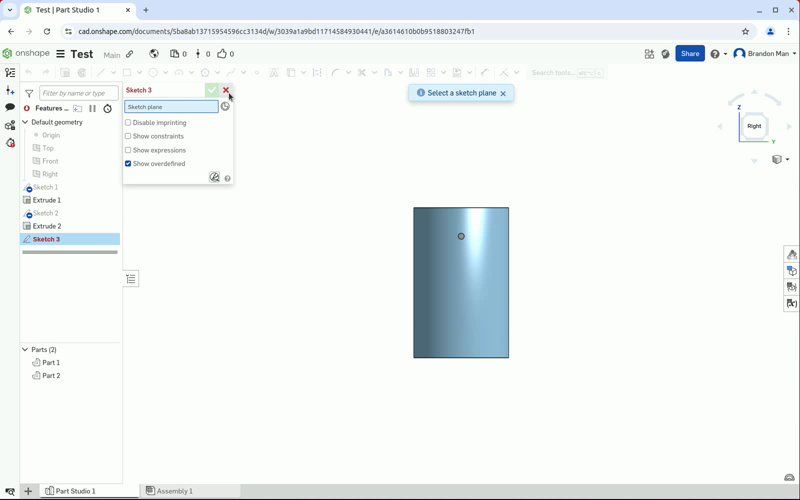
mouse_move(73, 176)
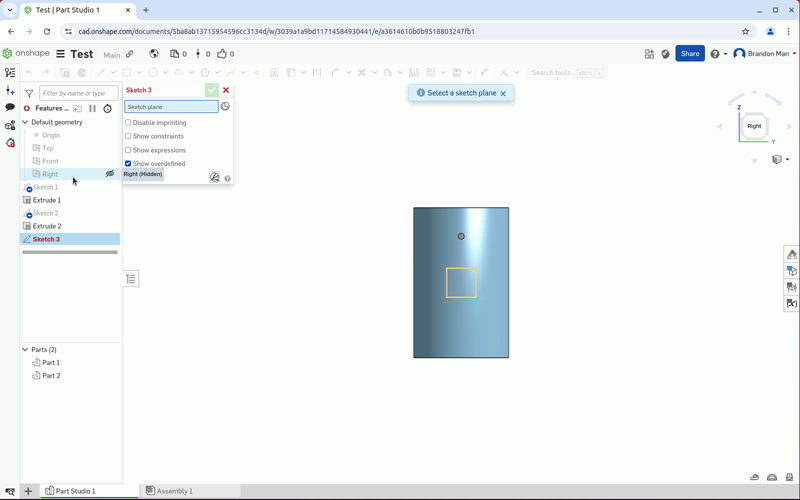
click(73, 176)
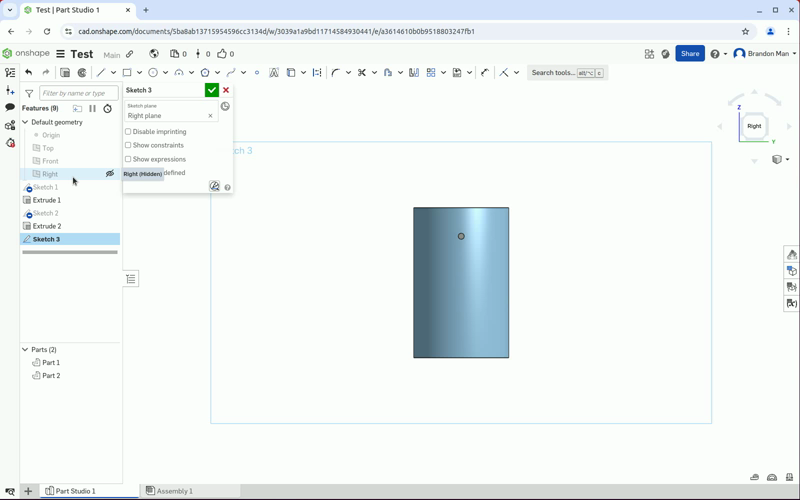
mouse_move(73, 352)
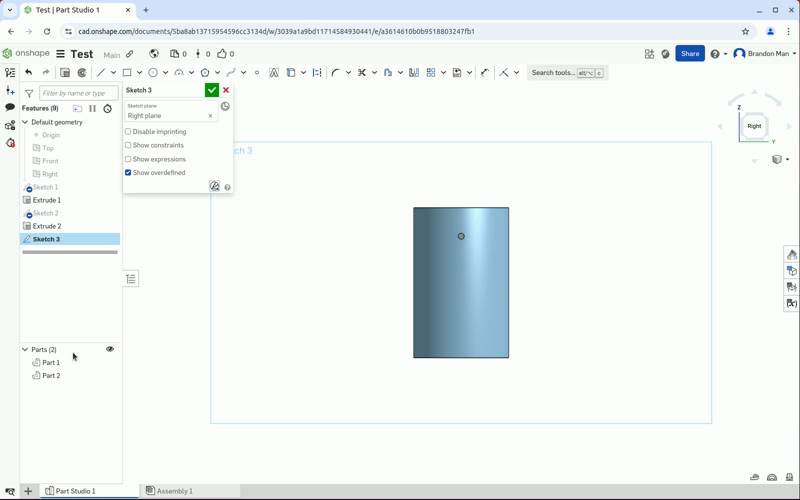
key(y)
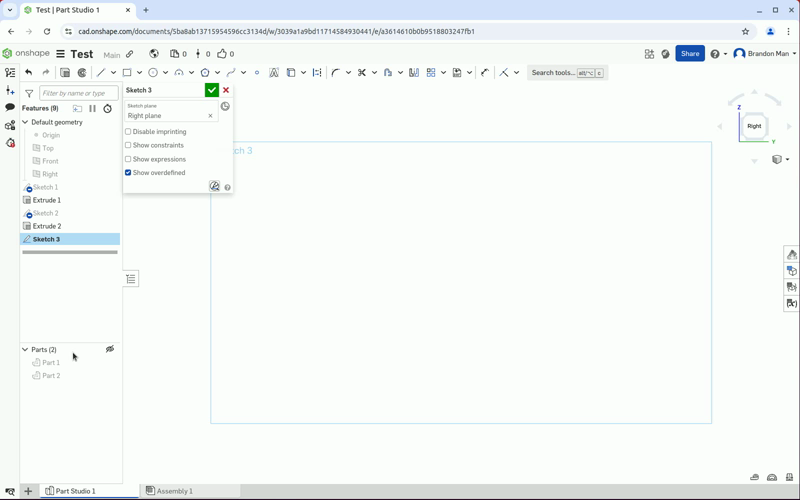
key(c)
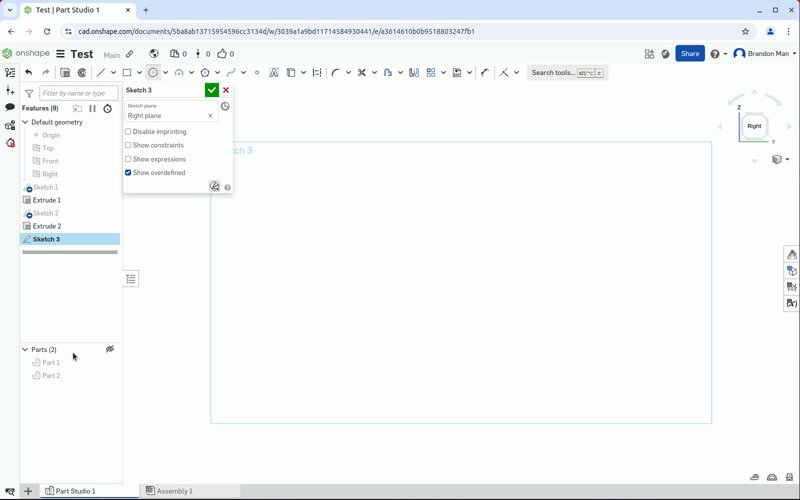
key_down(shift)
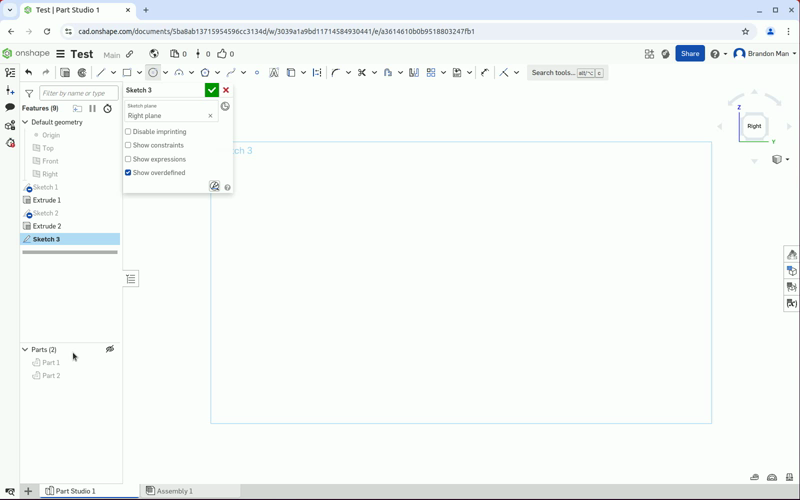
mouse_move(461, 329)
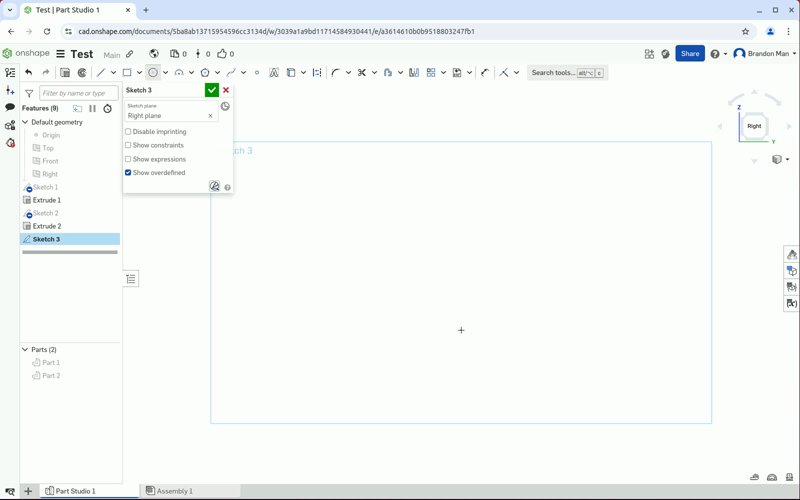
click(461, 329)
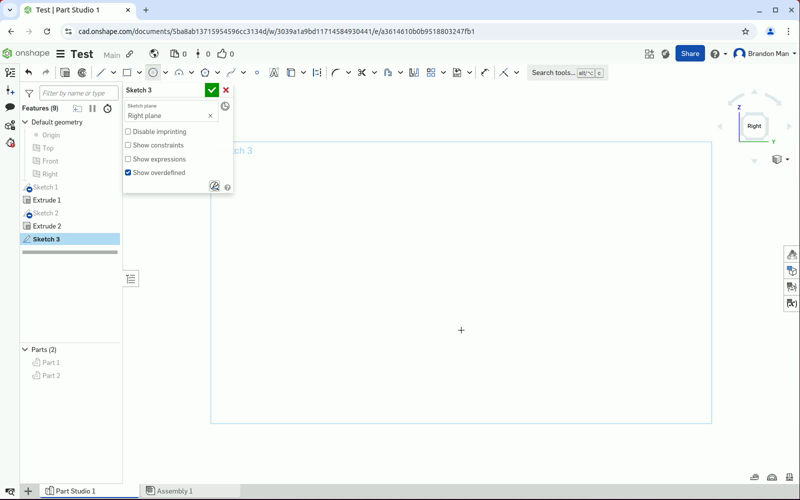
key_up(shift)
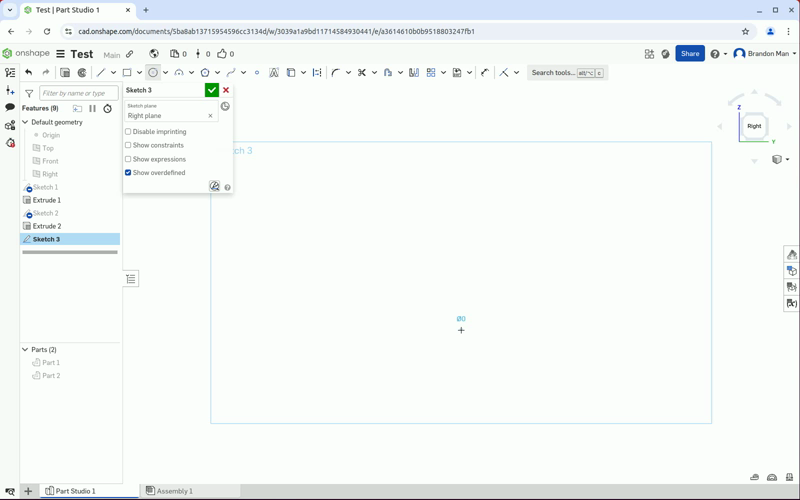
mouse_move(464, 329)
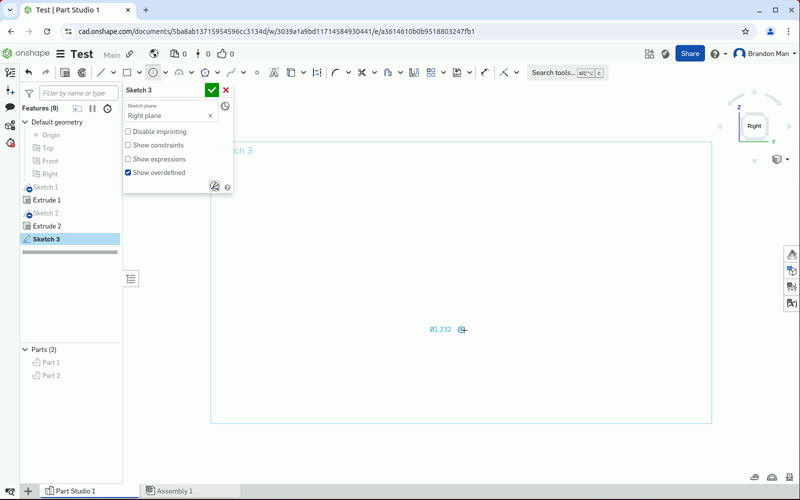
click(464, 329)
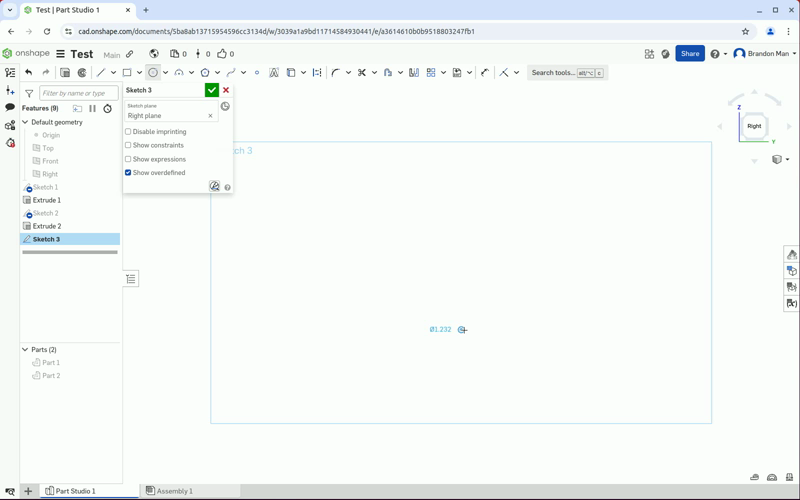
key(esc)
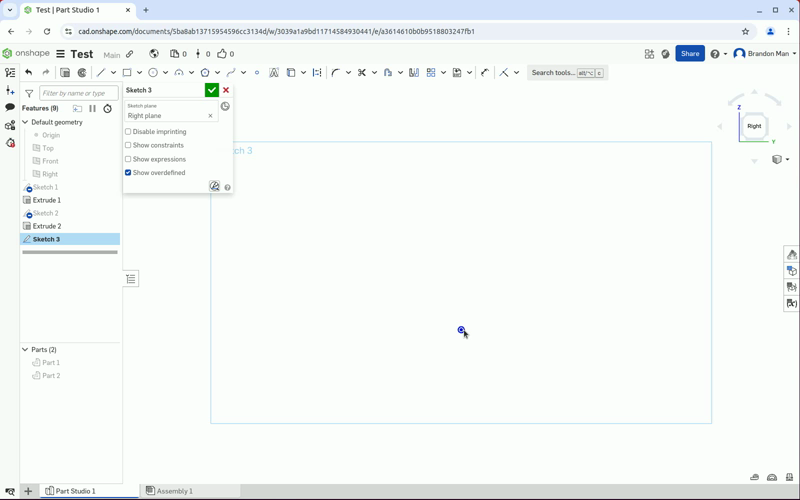
mouse_move(460, 329)
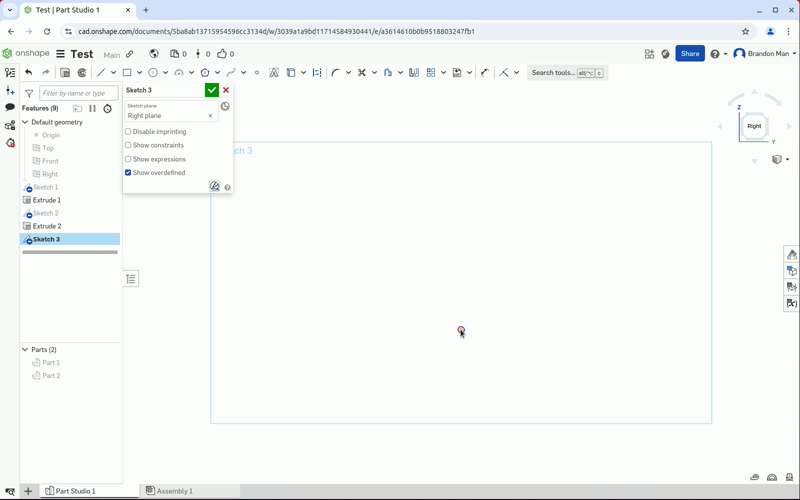
scroll(6)
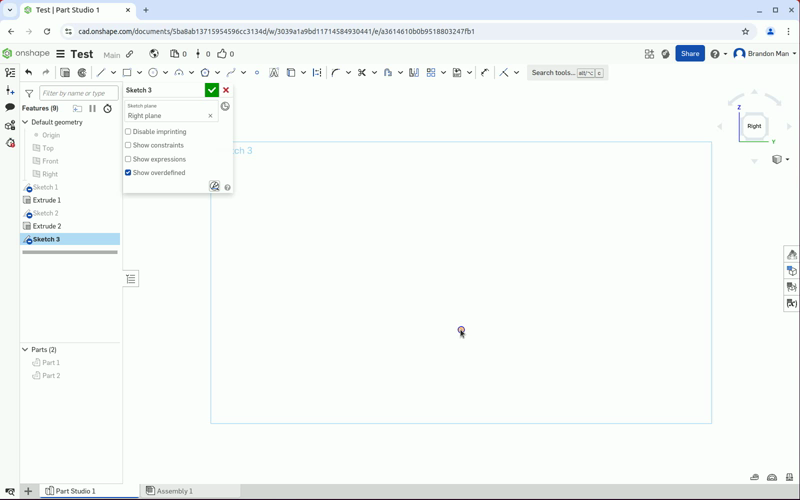
scroll(6)
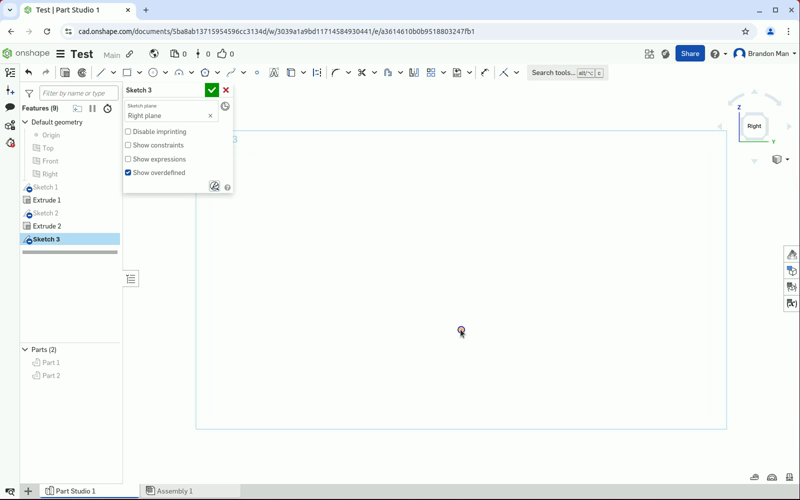
scroll(6)
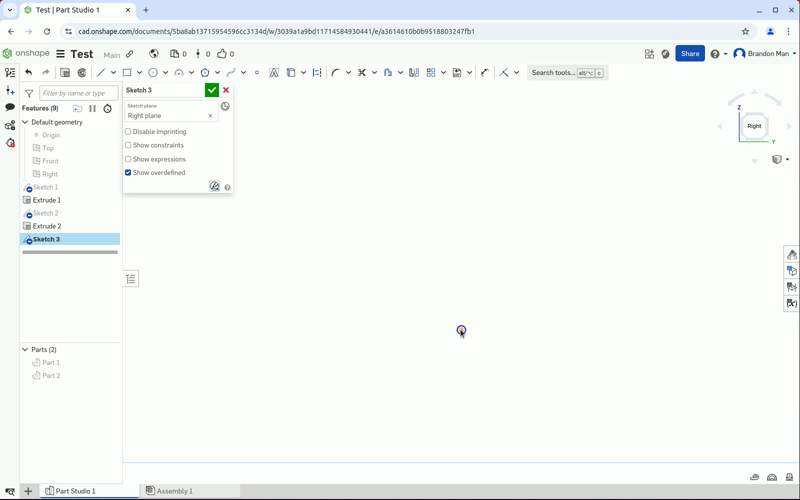
scroll(6)
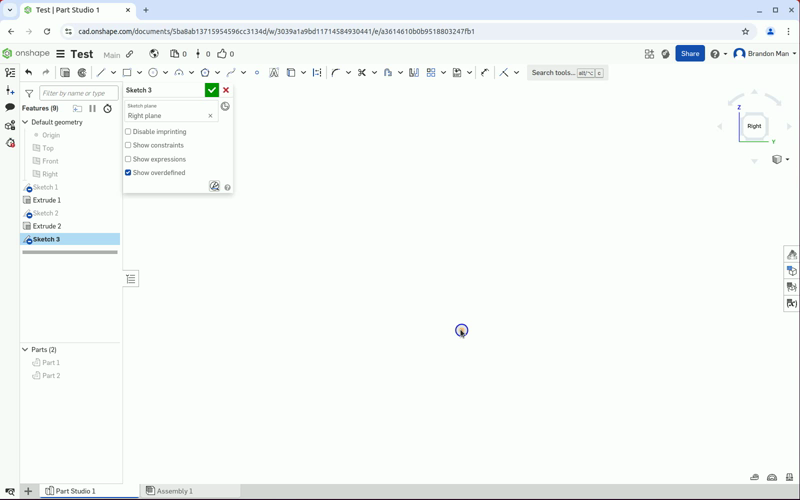
scroll(6)
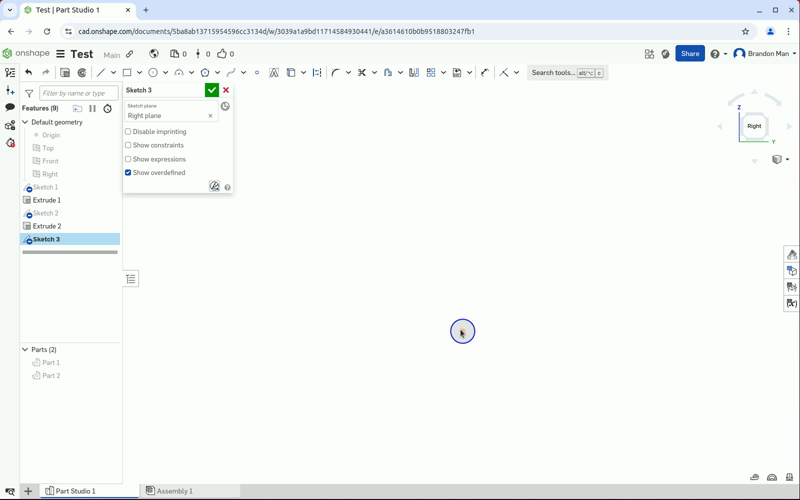
scroll(6)
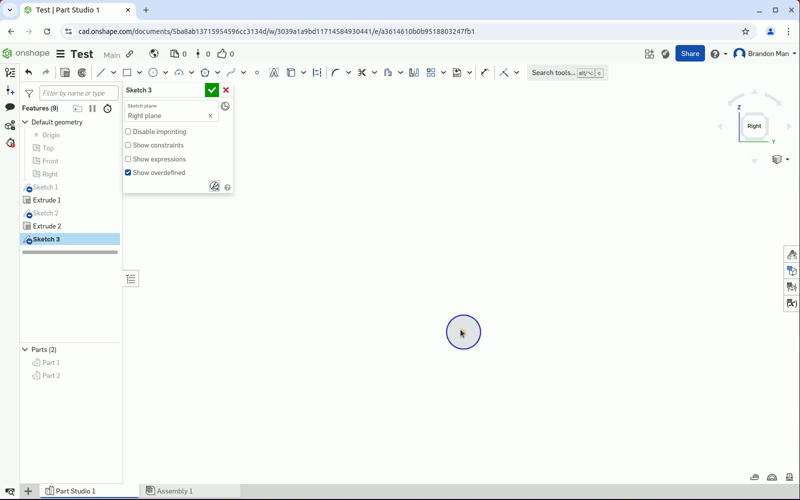
scroll(6)
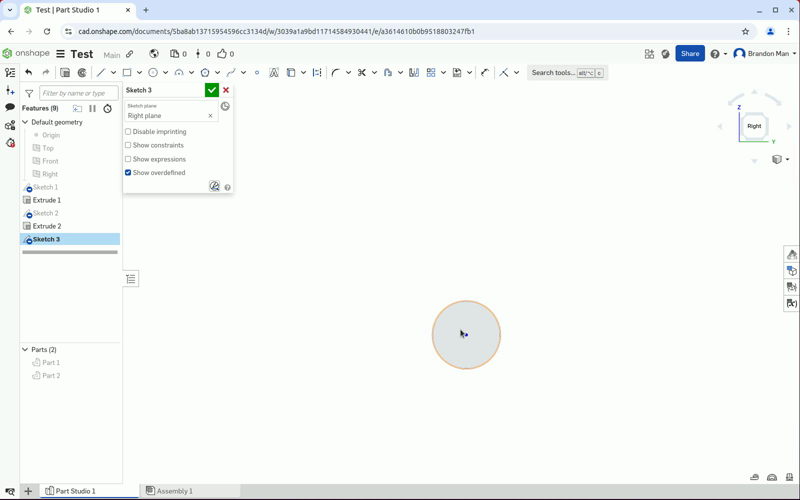
click(460, 329)
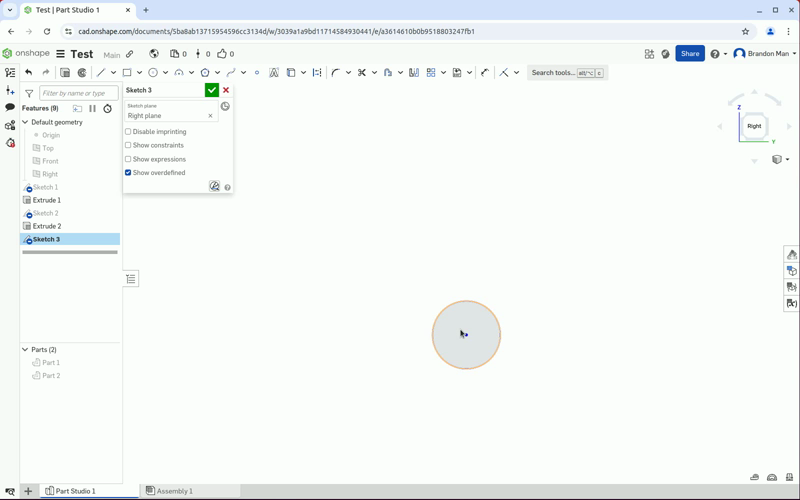
scroll(-6)
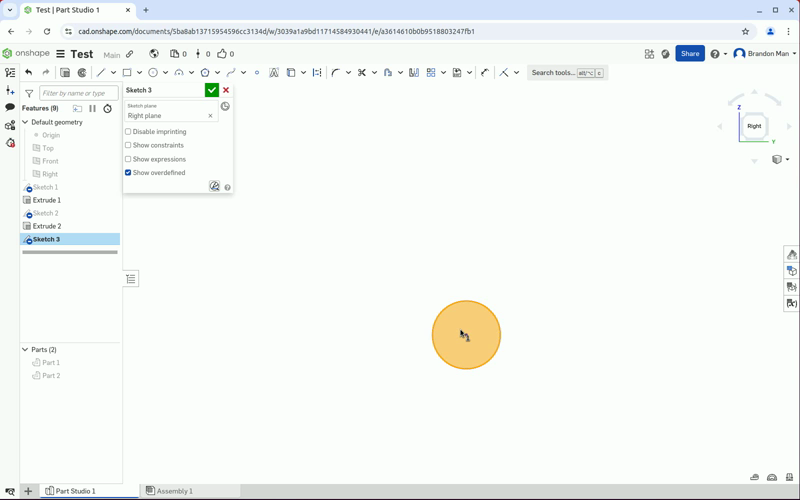
scroll(-6)
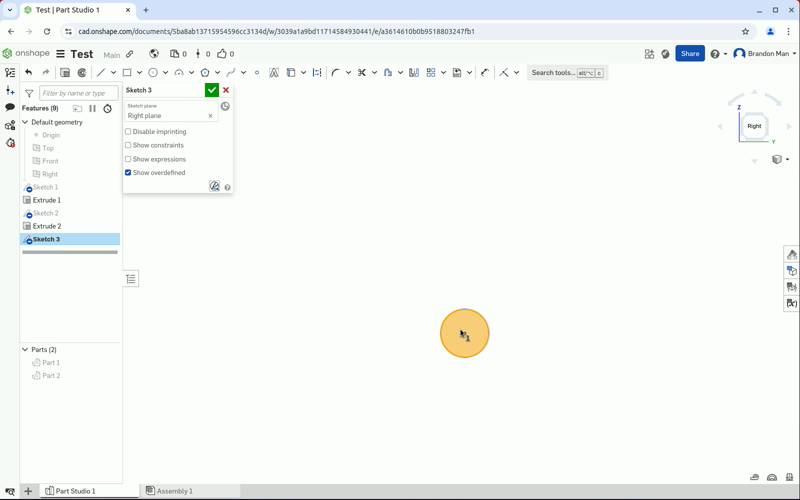
scroll(-6)
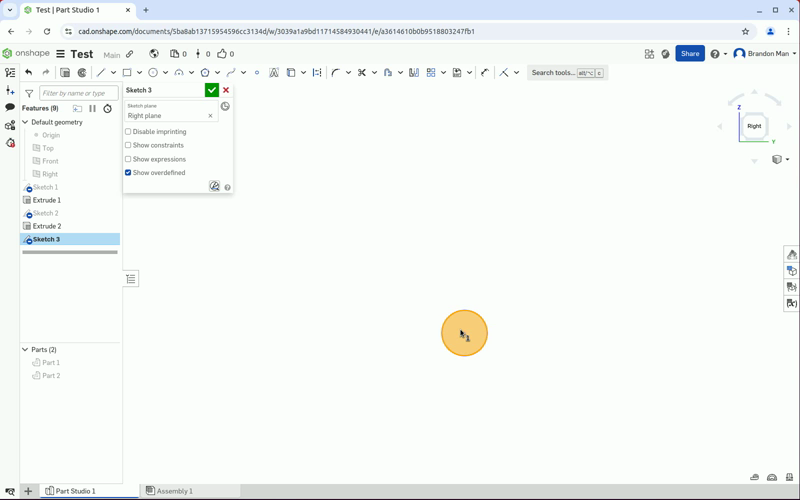
scroll(-6)
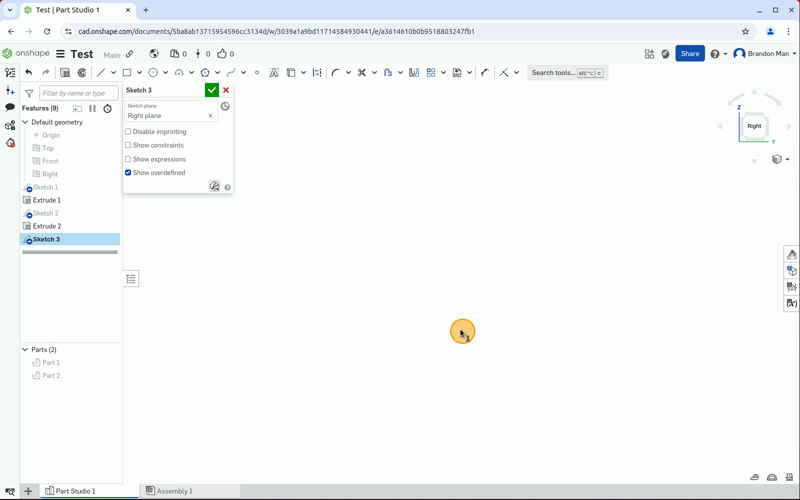
scroll(-6)
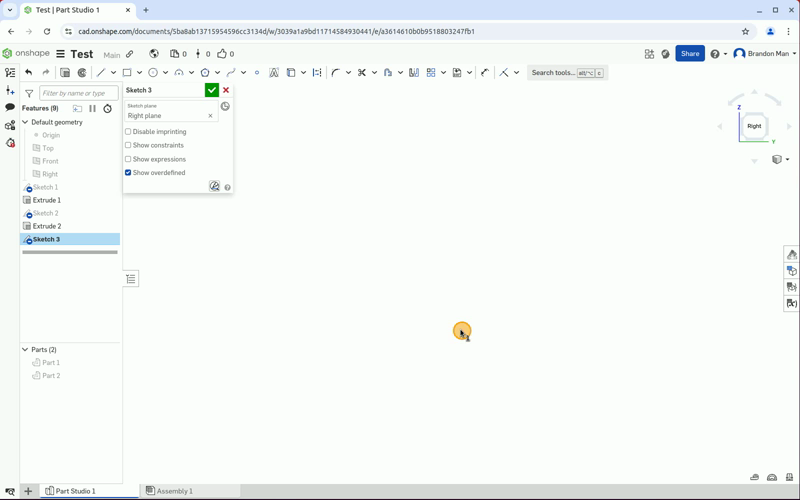
scroll(-6)
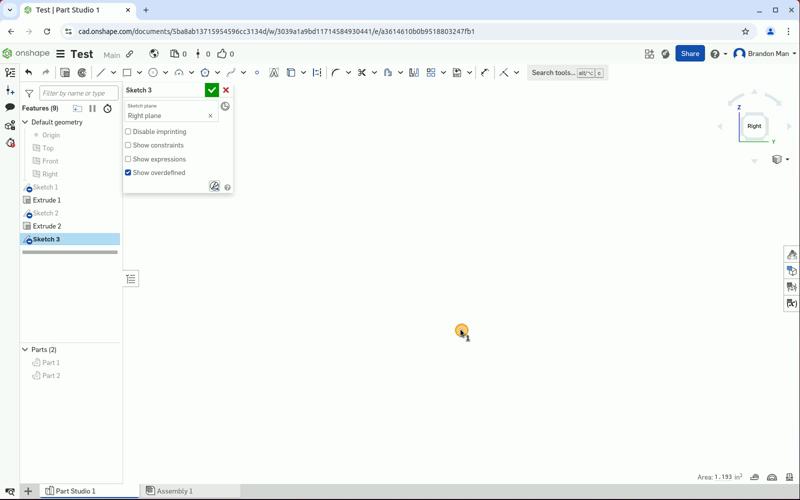
scroll(-6)
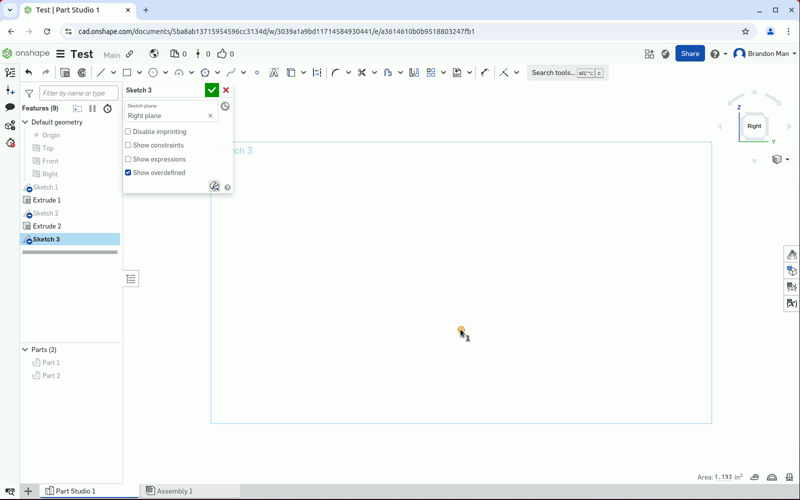
mouse_move(73, 352)
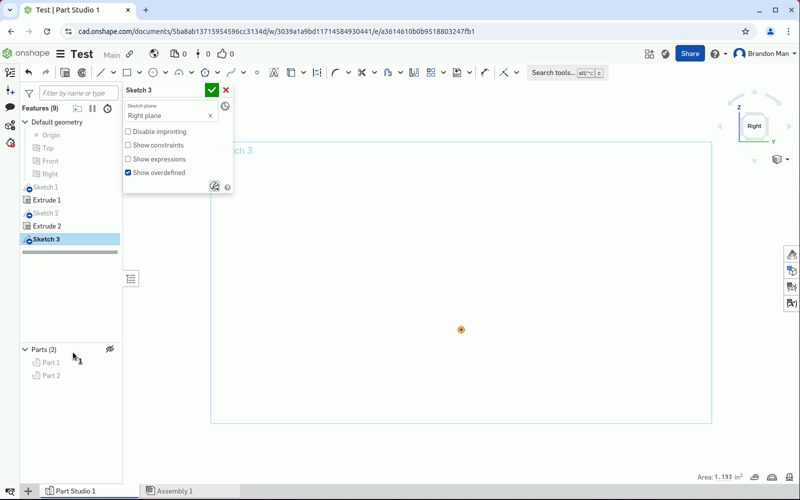
key(shift+y)
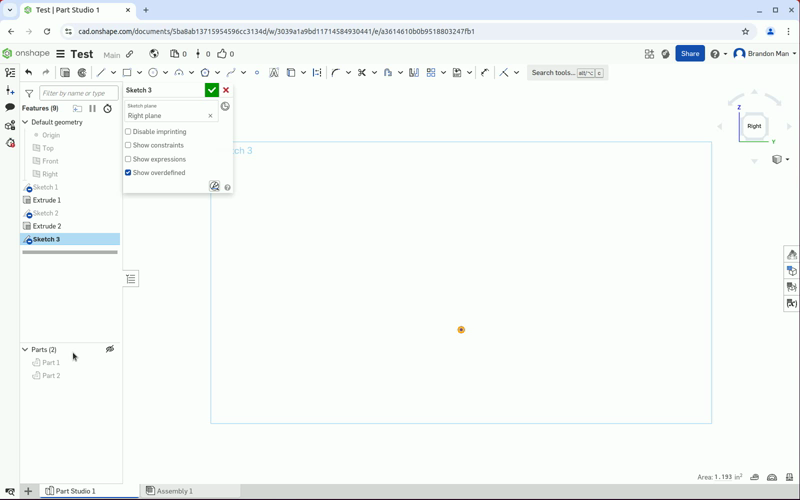
key(shift+e)
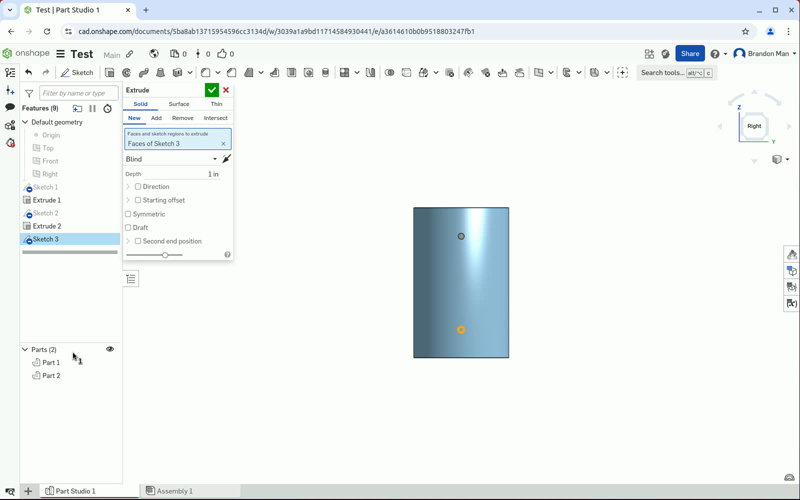
mouse_move(143, 106)
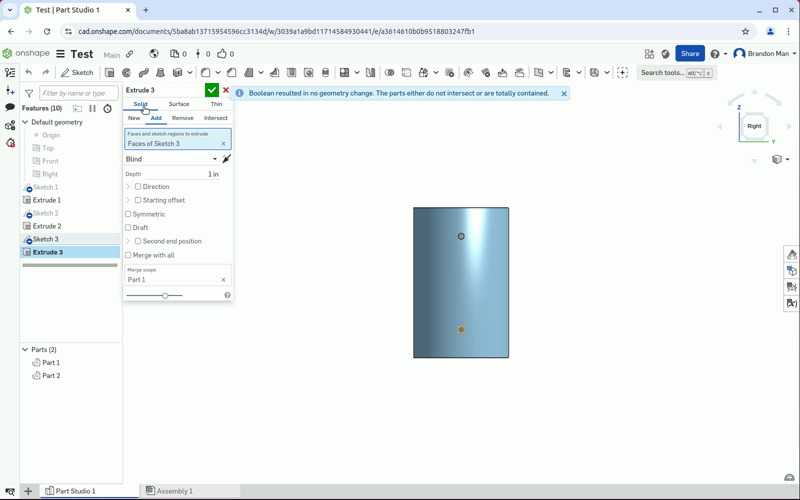
click(143, 106)
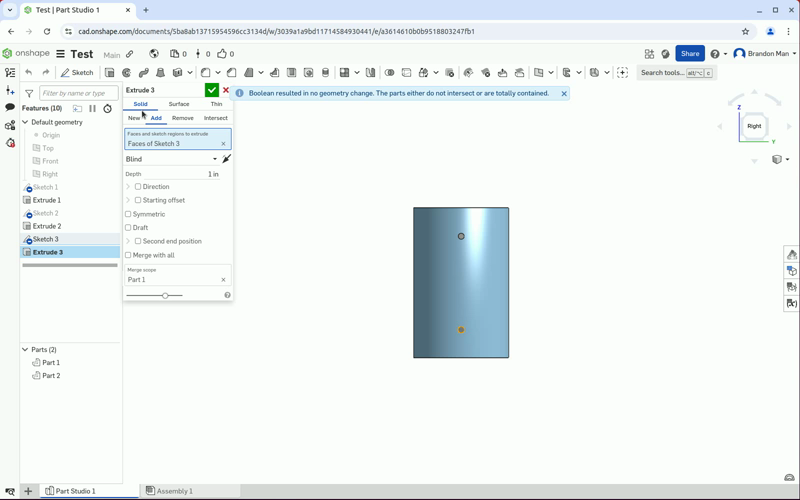
mouse_move(137, 120)
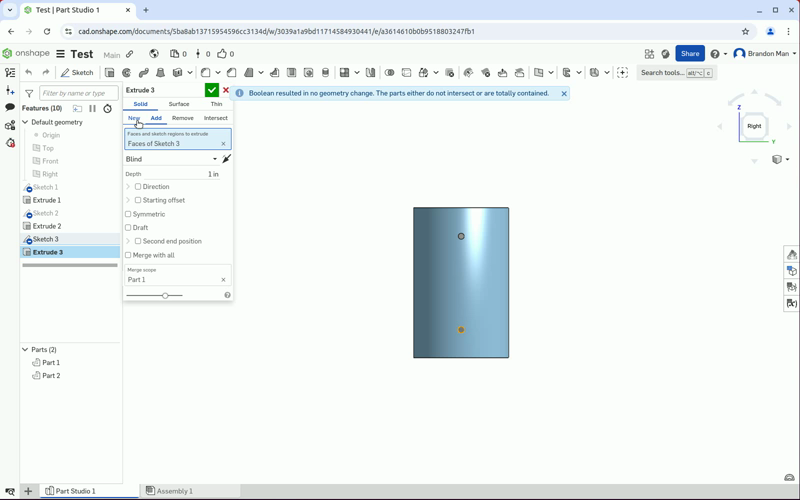
click(137, 120)
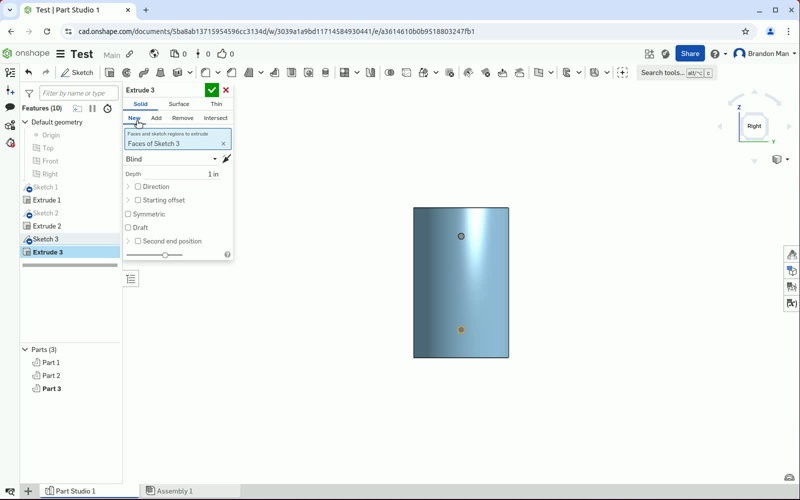
key(tab, 4)
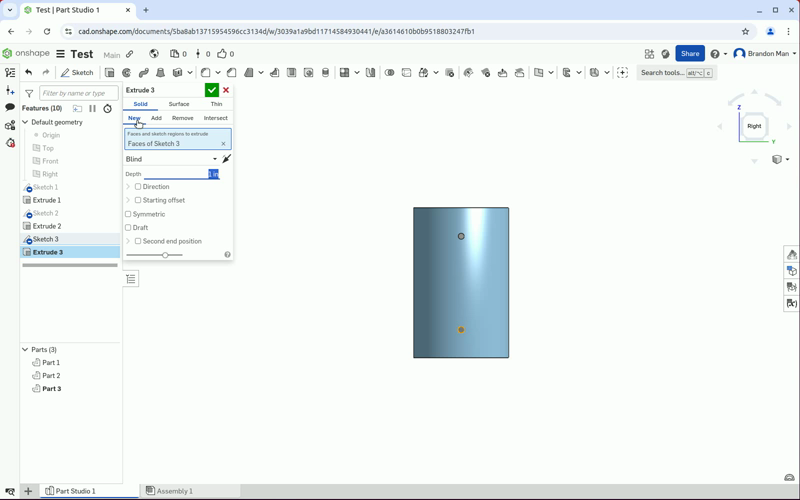
text(23.108)
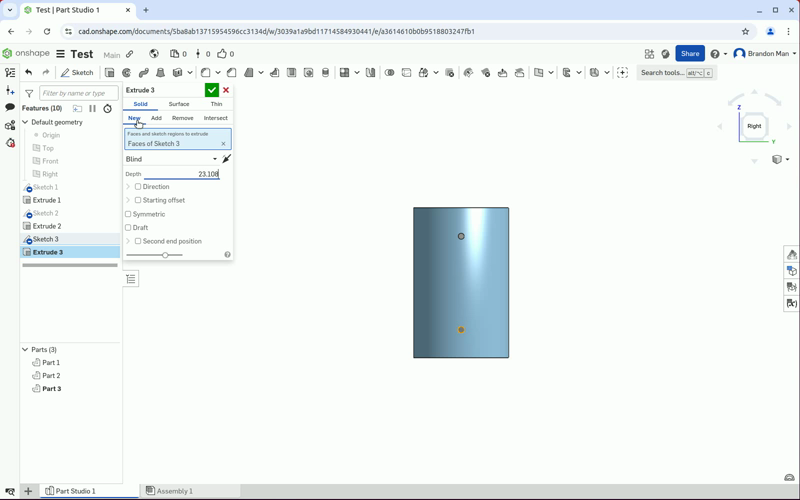
key(enter)
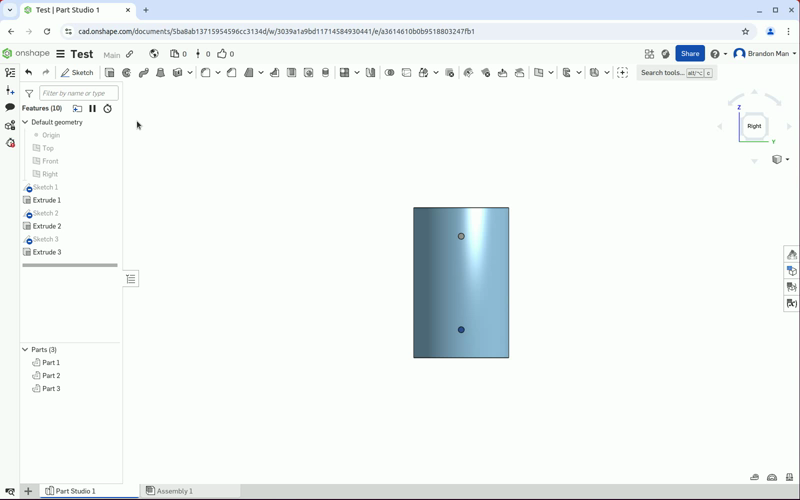
key(shift+h)
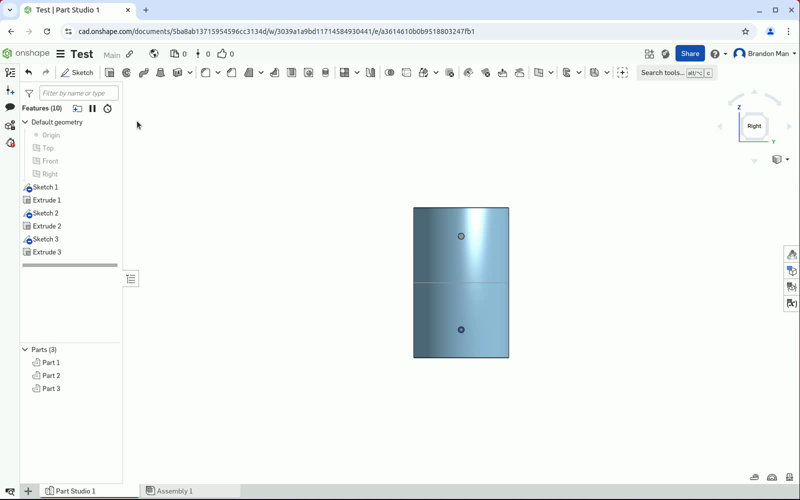
key(shift+h)
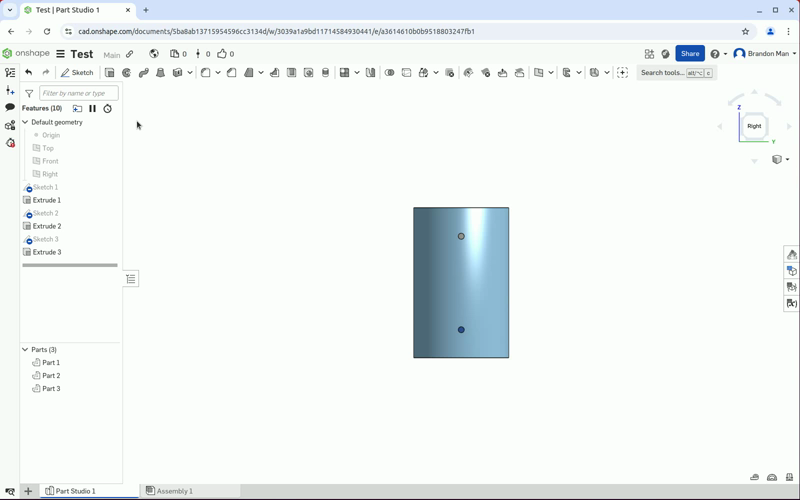
mouse_move(73, 189)
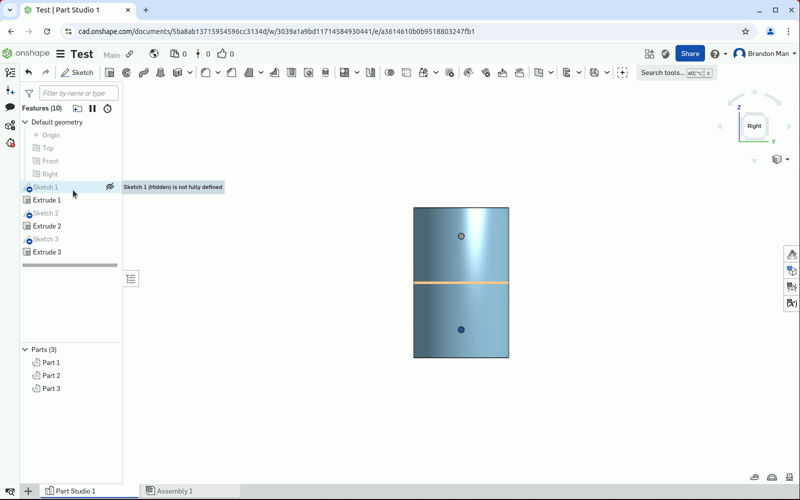
click(73, 189)
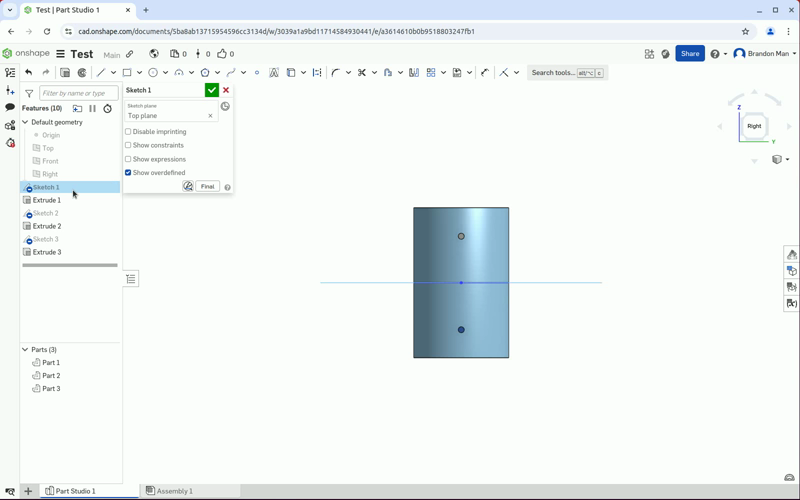
mouse_move(229, 92)
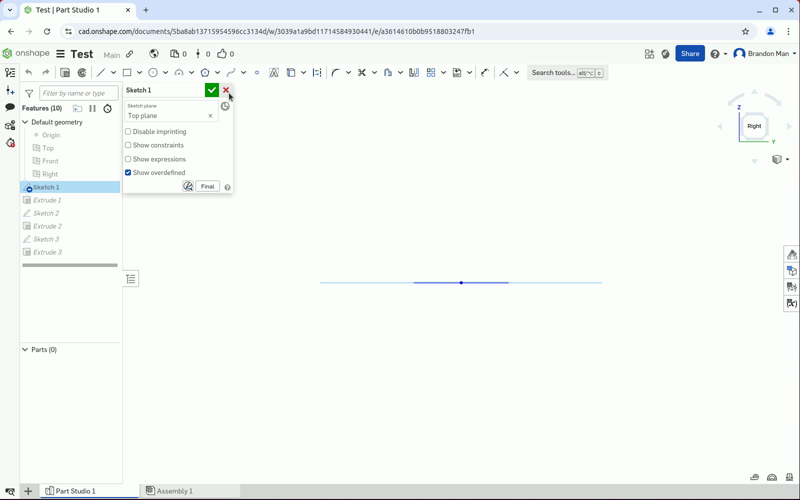
click(229, 92)
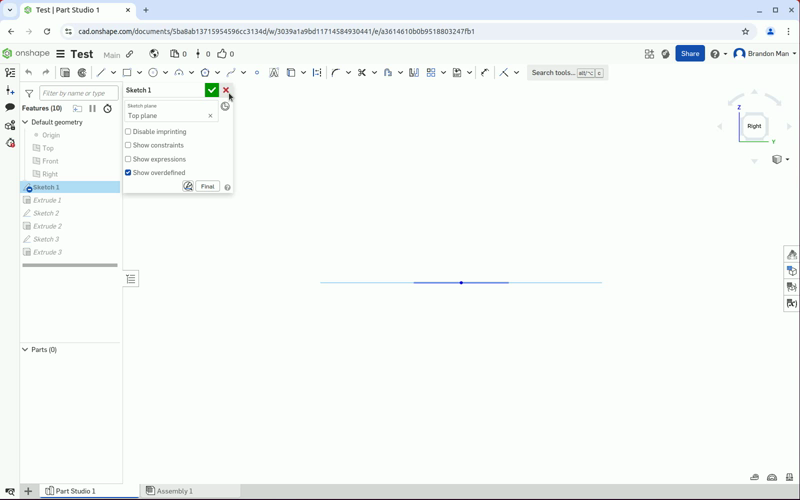
key(shift+s)
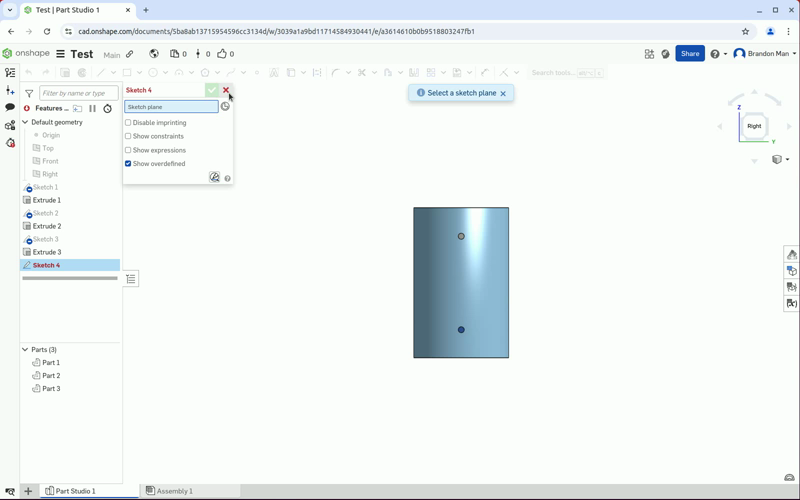
mouse_move(73, 176)
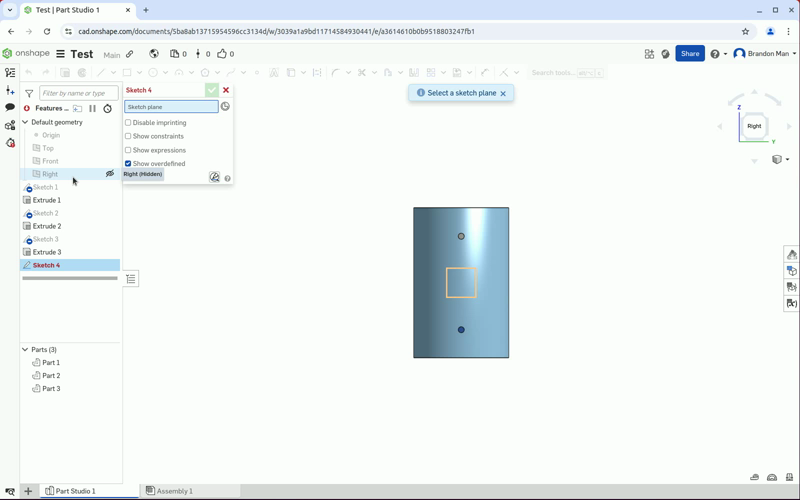
click(73, 176)
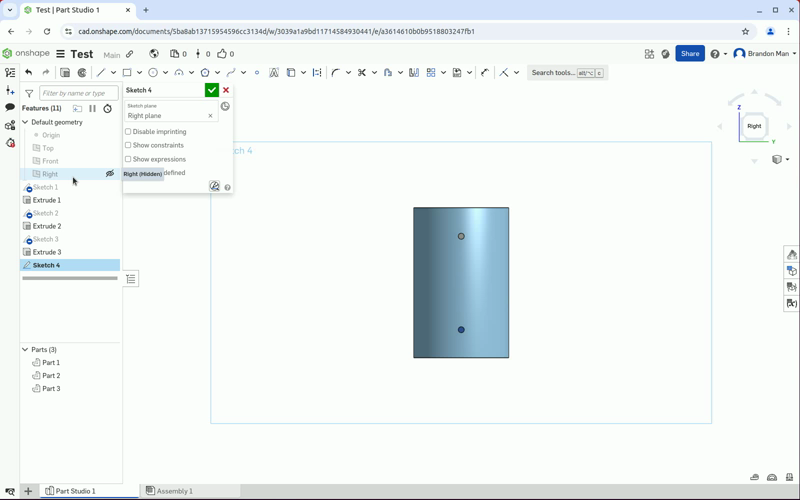
mouse_move(73, 352)
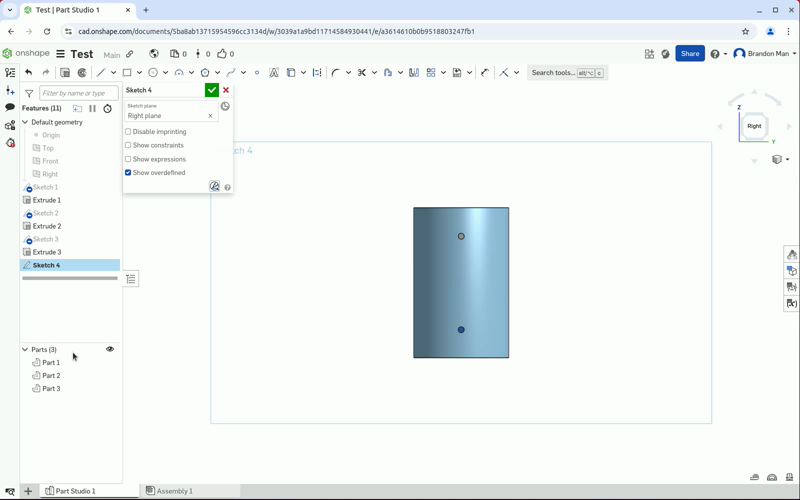
key(y)
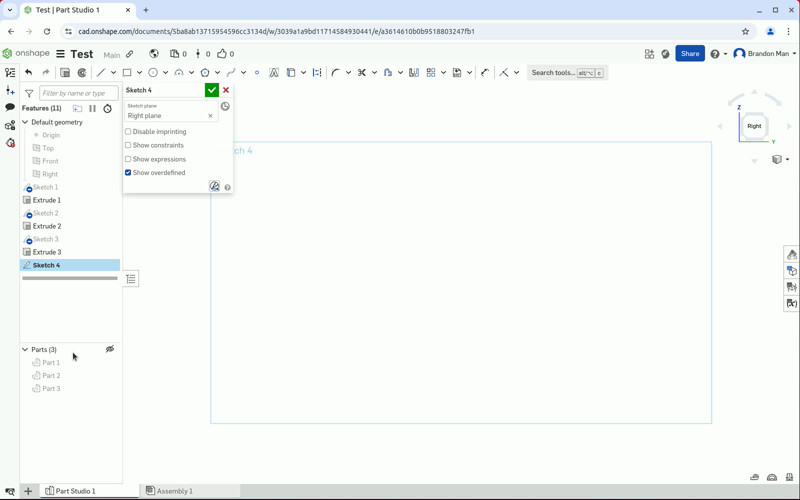
key(c)
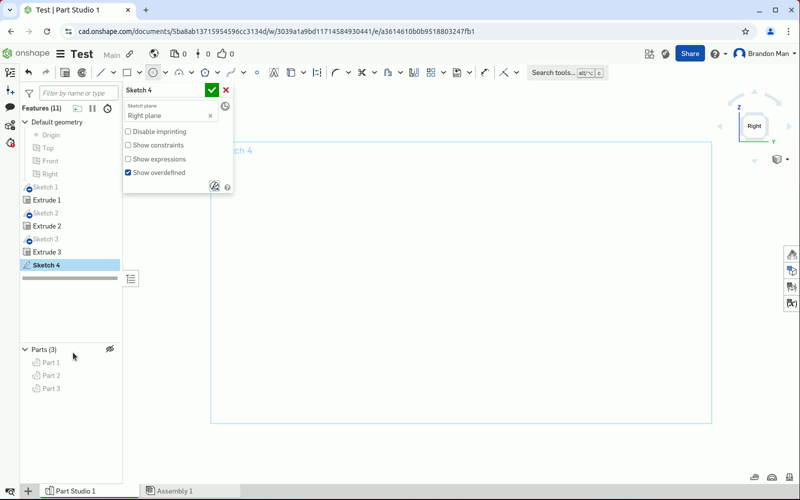
key_down(shift)
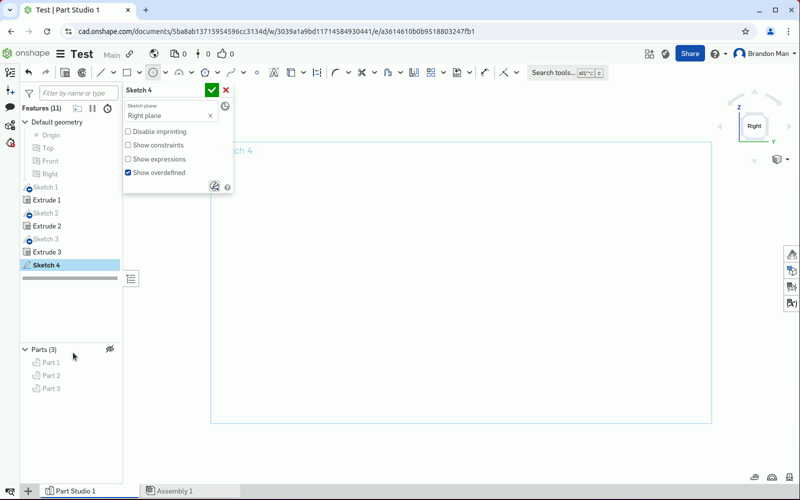
mouse_move(461, 254)
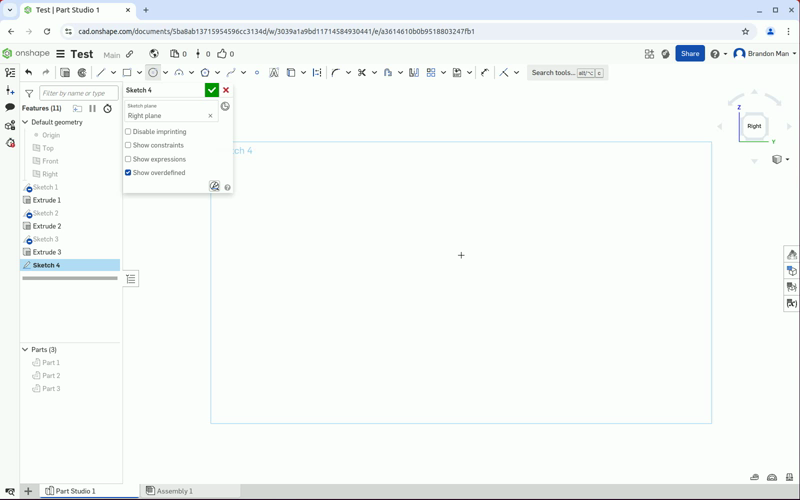
click(461, 254)
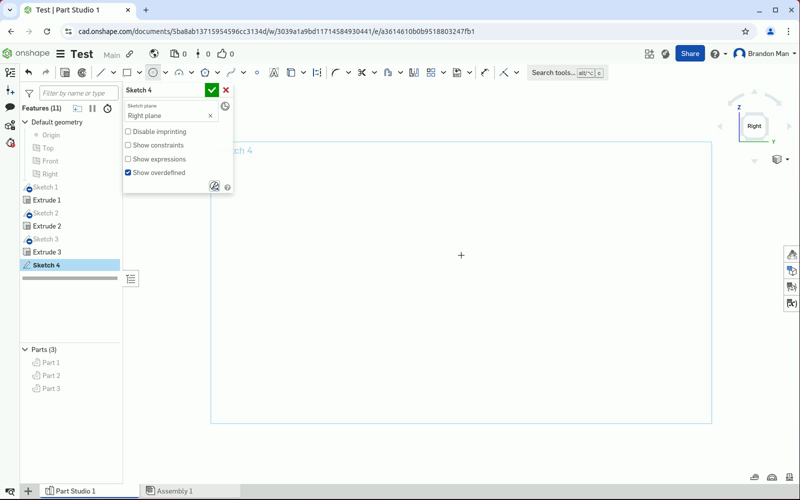
key_up(shift)
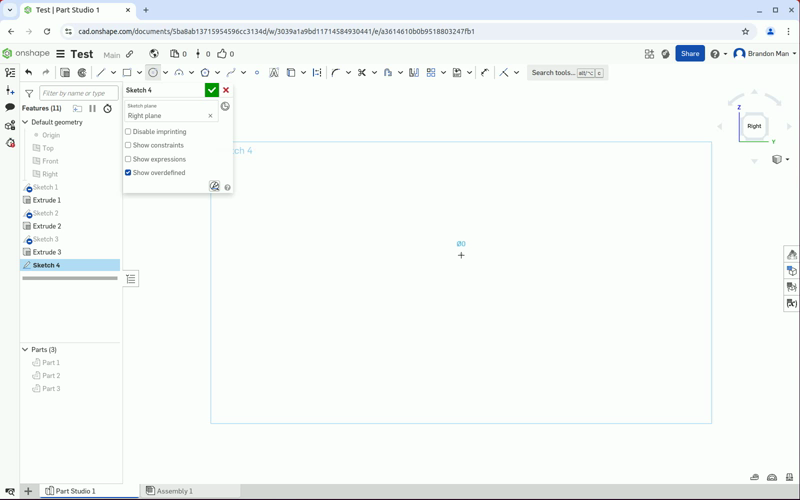
mouse_move(464, 254)
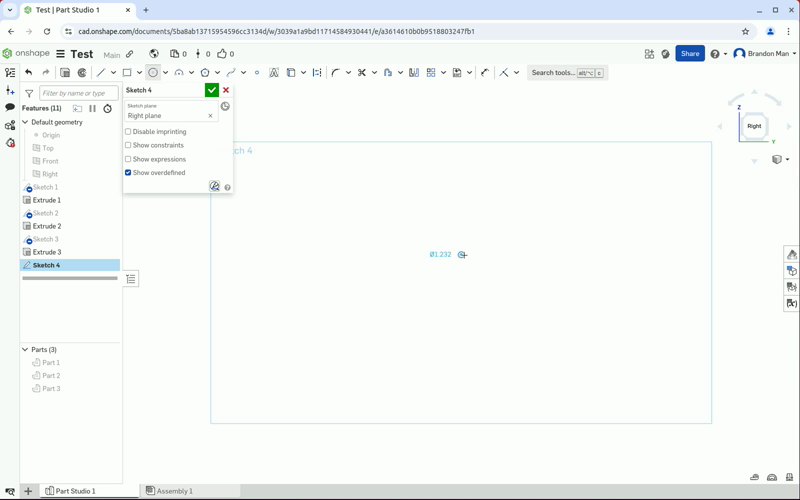
click(464, 254)
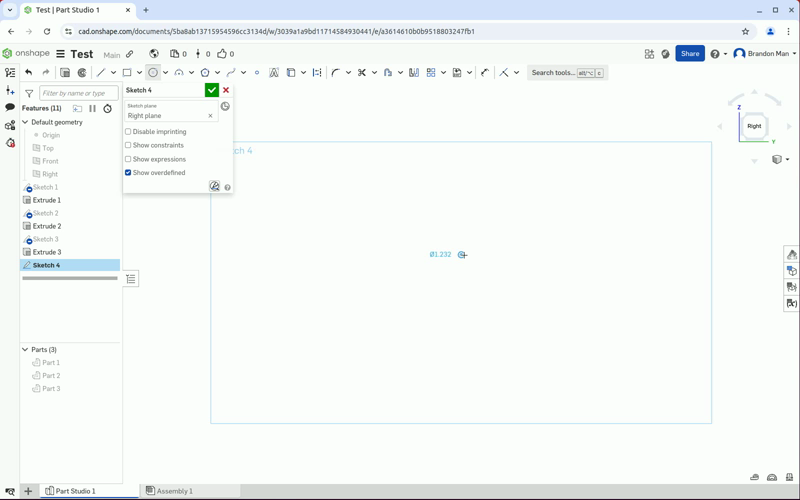
key(esc)
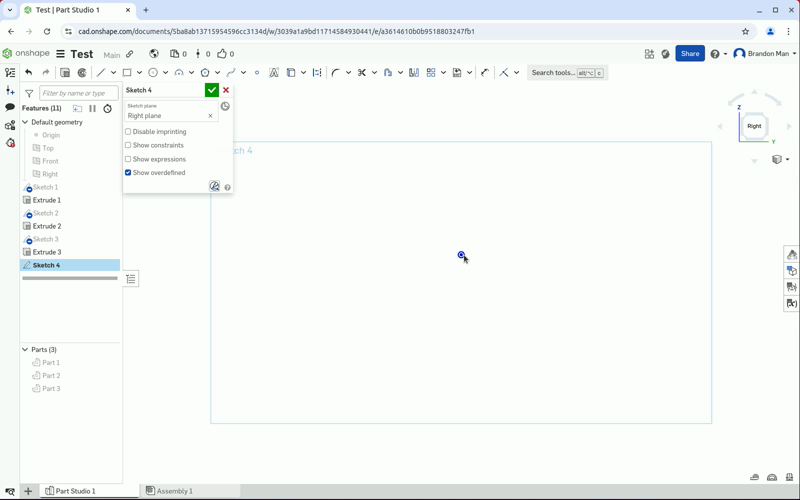
mouse_move(462, 254)
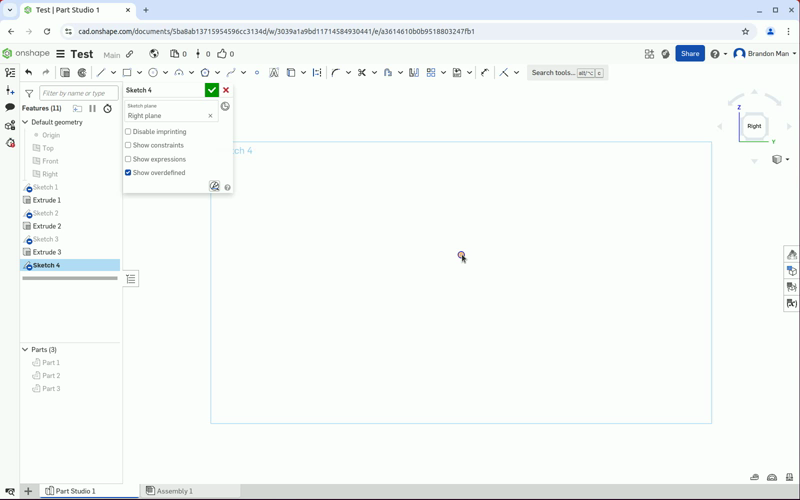
scroll(6)
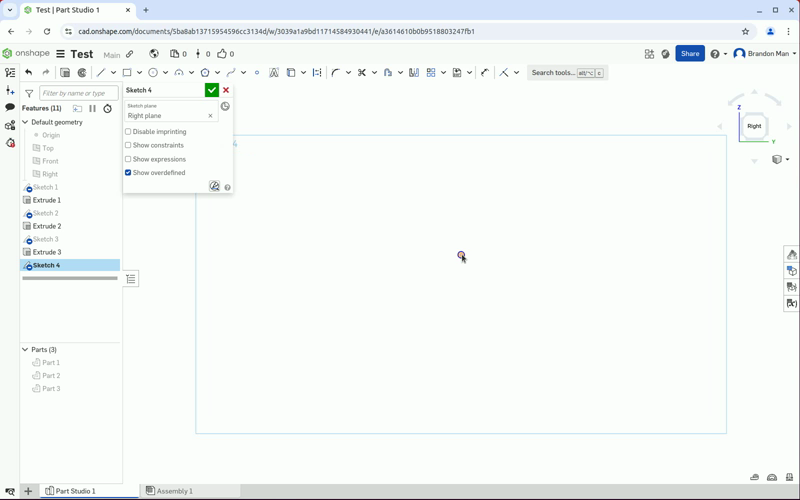
scroll(6)
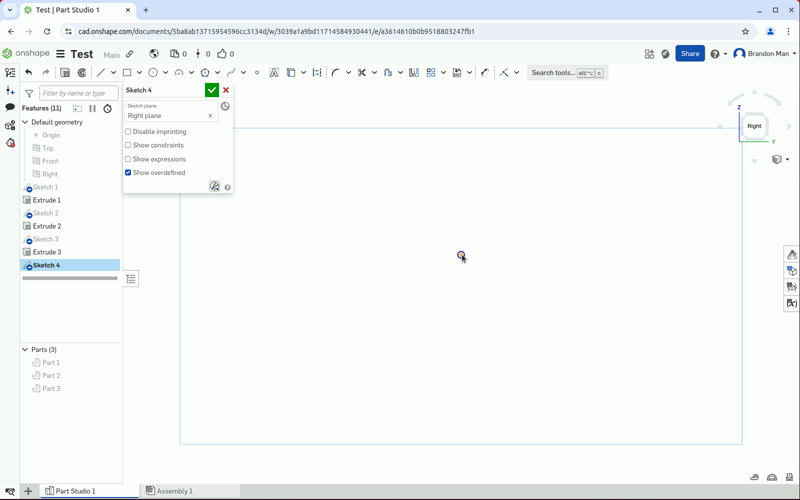
scroll(6)
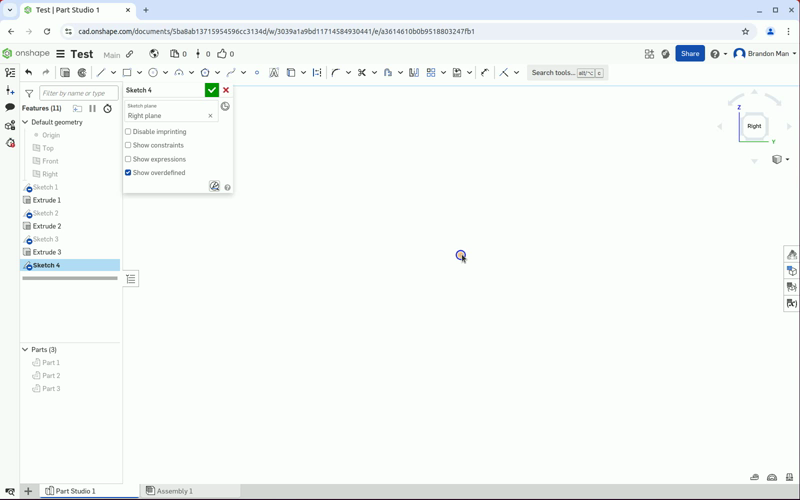
scroll(6)
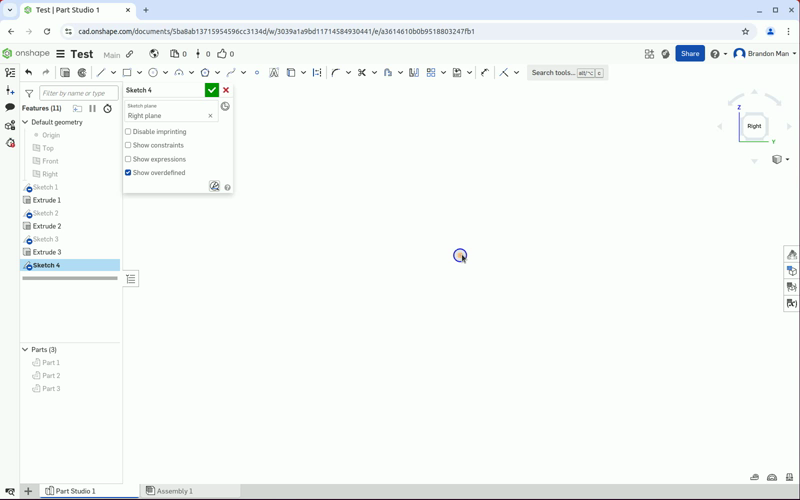
scroll(6)
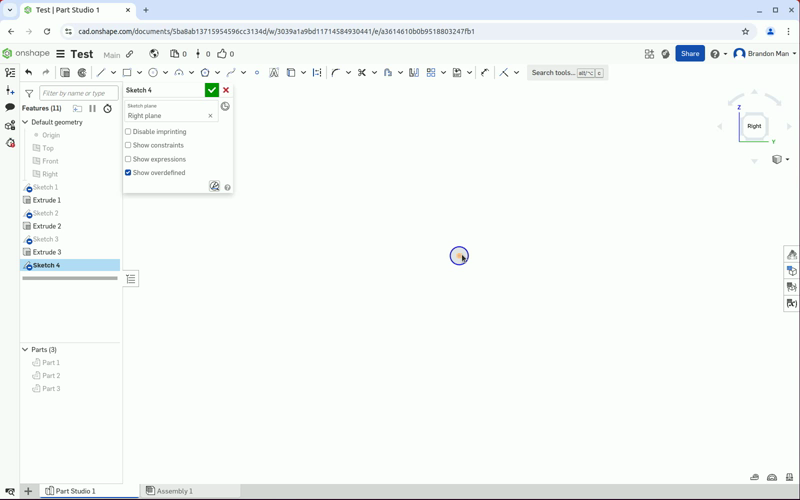
scroll(6)
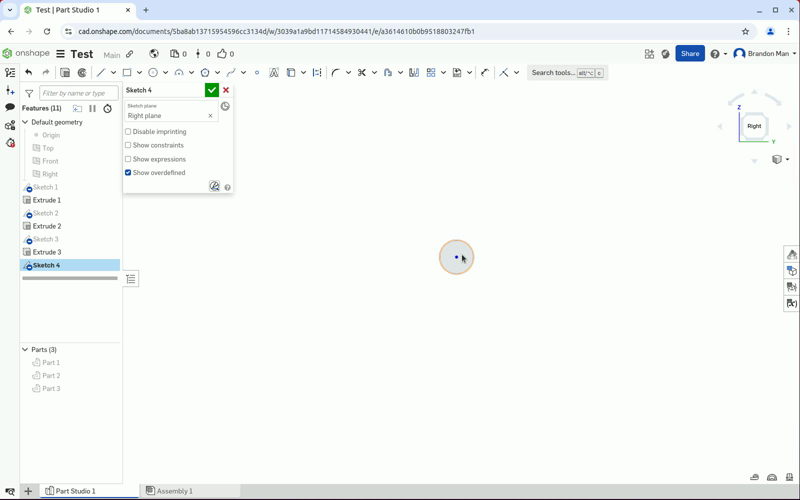
scroll(6)
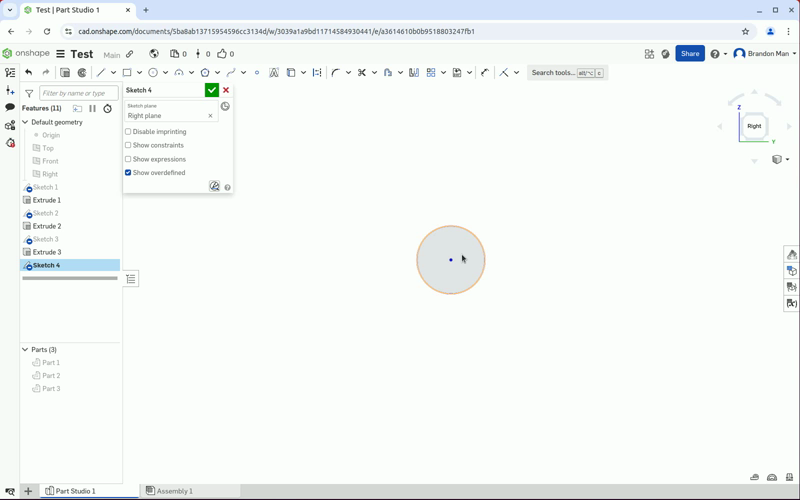
click(462, 254)
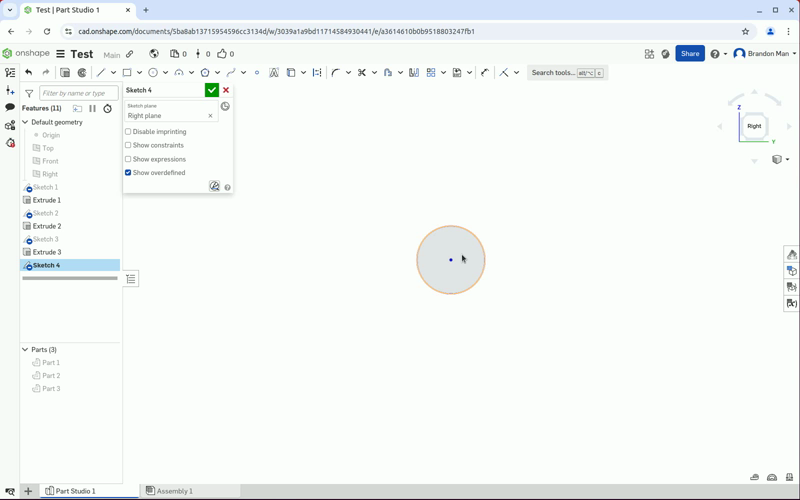
scroll(-6)
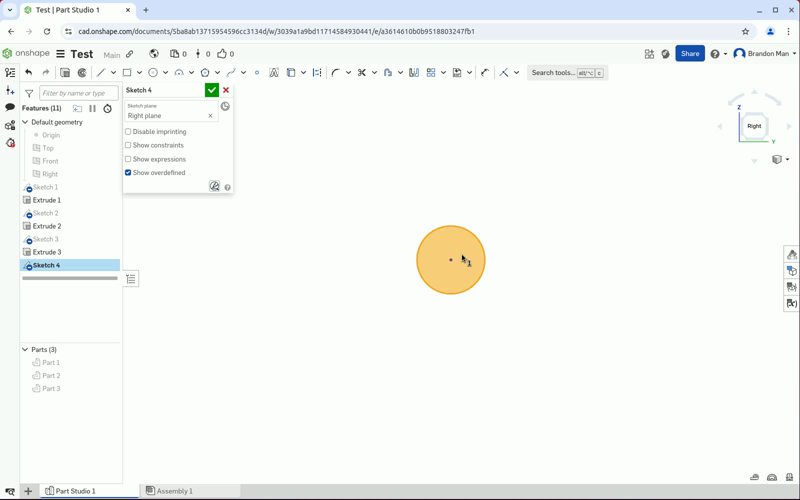
scroll(-6)
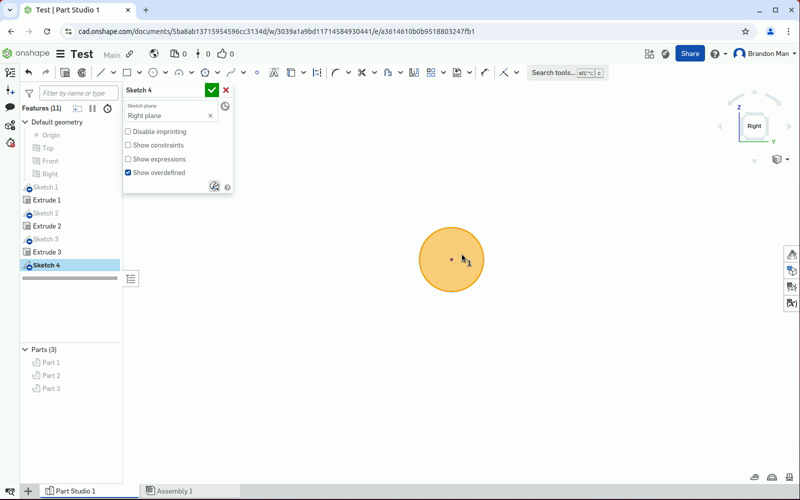
scroll(-6)
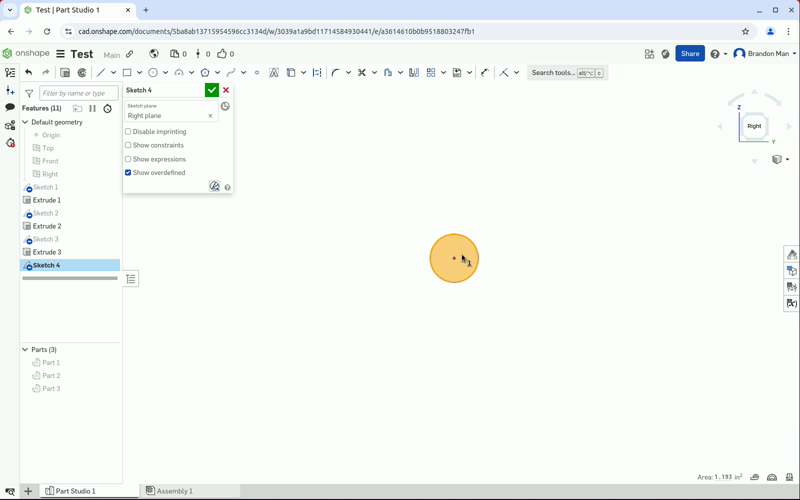
scroll(-6)
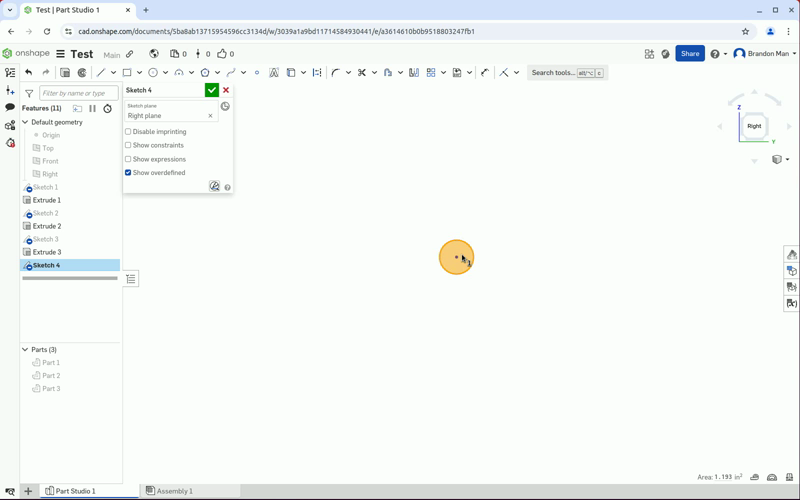
scroll(-6)
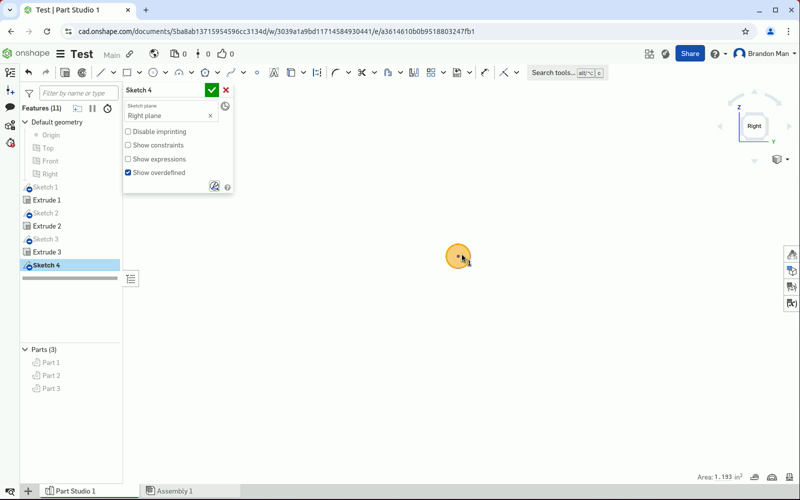
scroll(-6)
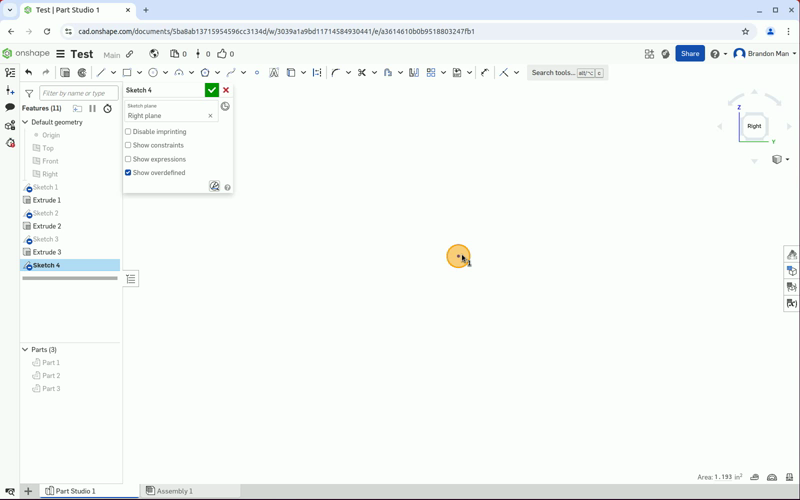
scroll(-6)
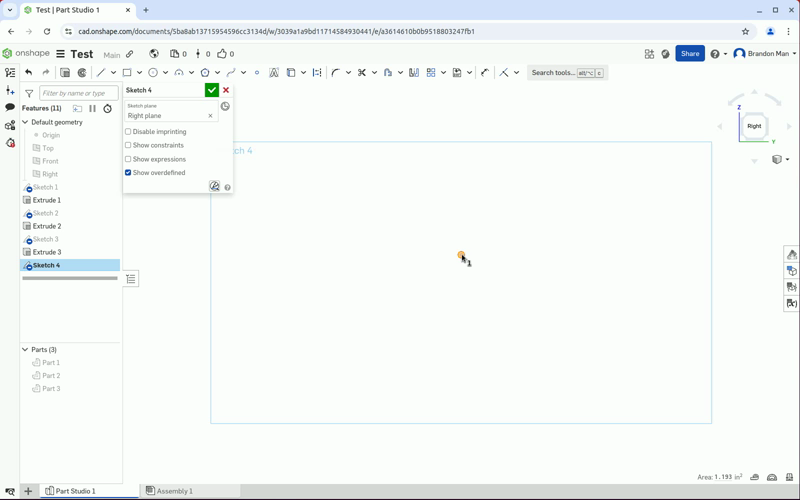
mouse_move(73, 352)
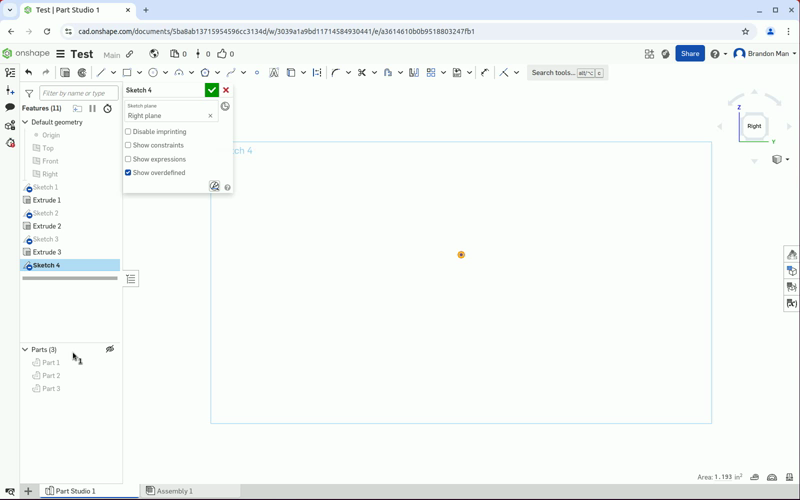
key(shift+y)
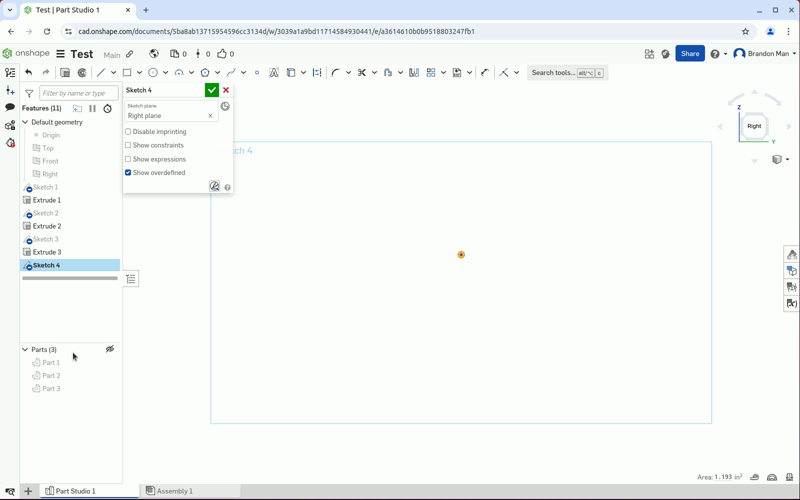
key(shift+e)
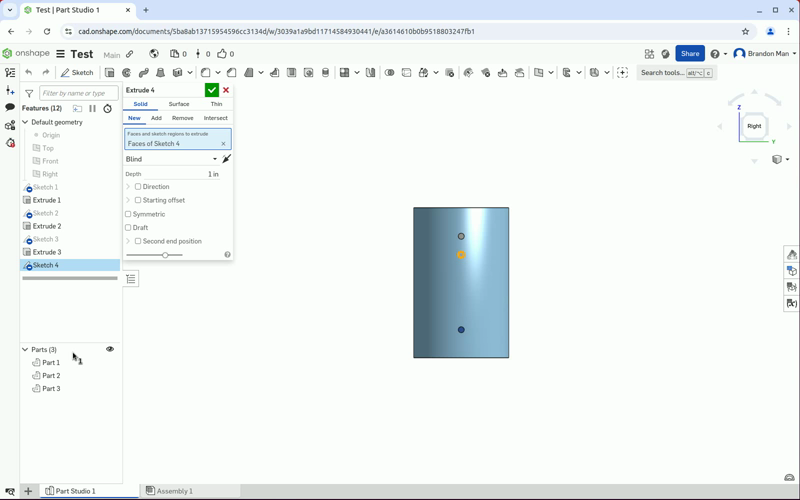
mouse_move(143, 106)
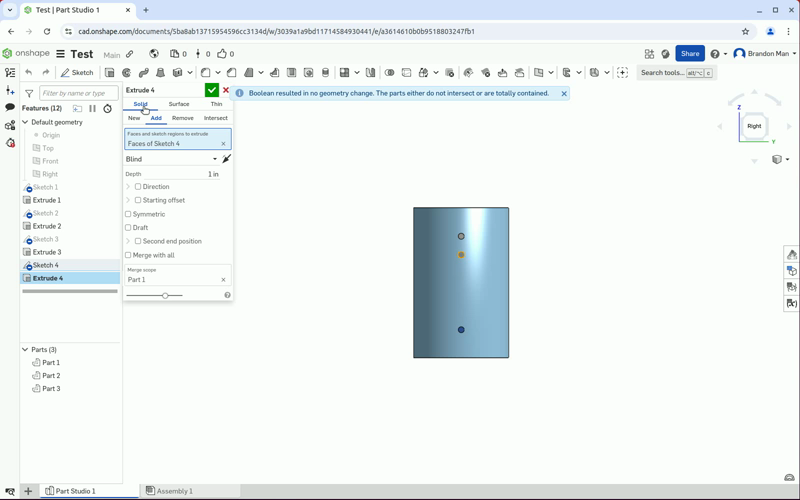
click(143, 106)
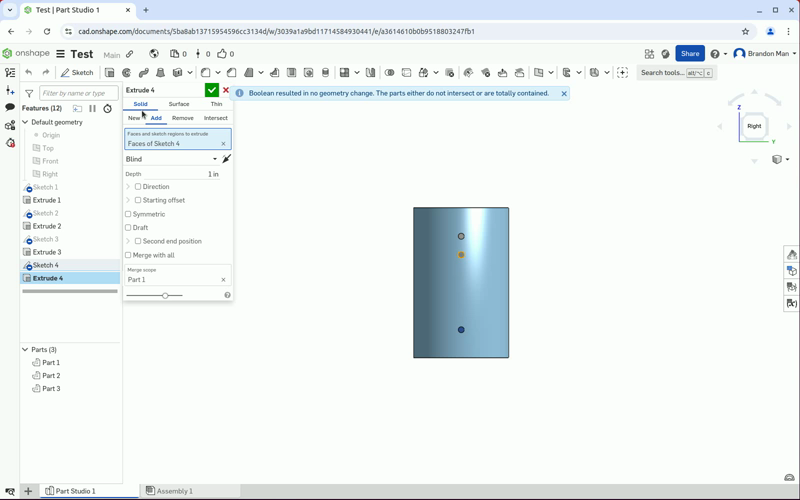
mouse_move(137, 120)
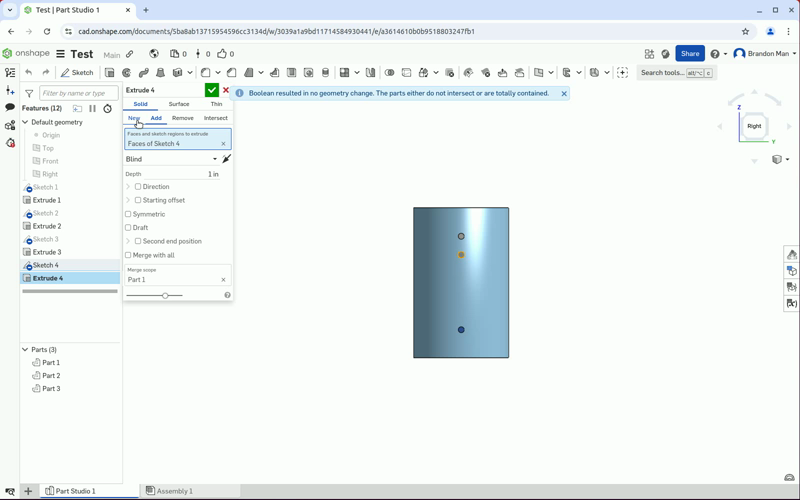
click(137, 120)
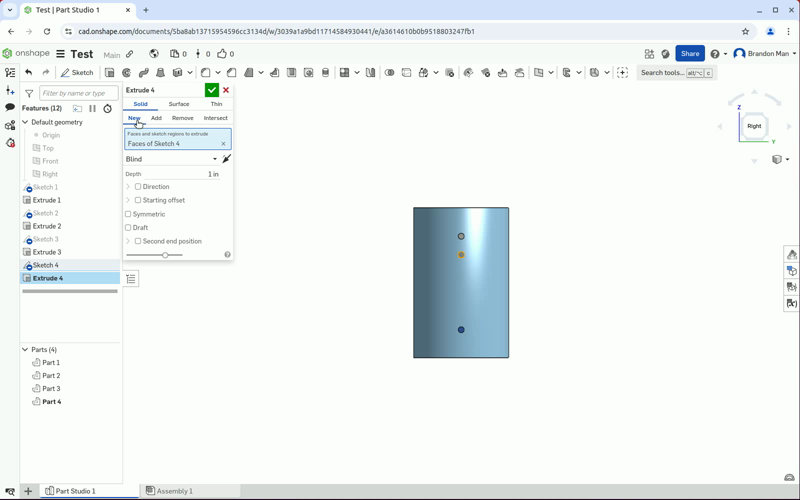
key(tab, 4)
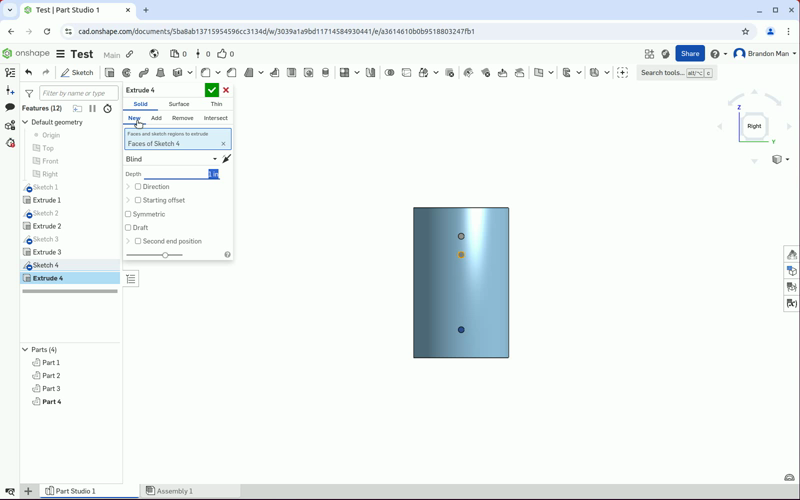
text(-15.405)
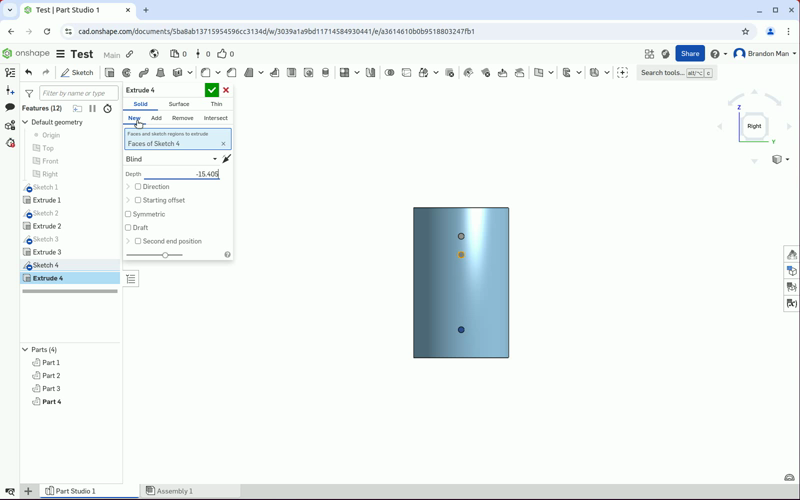
key(enter)
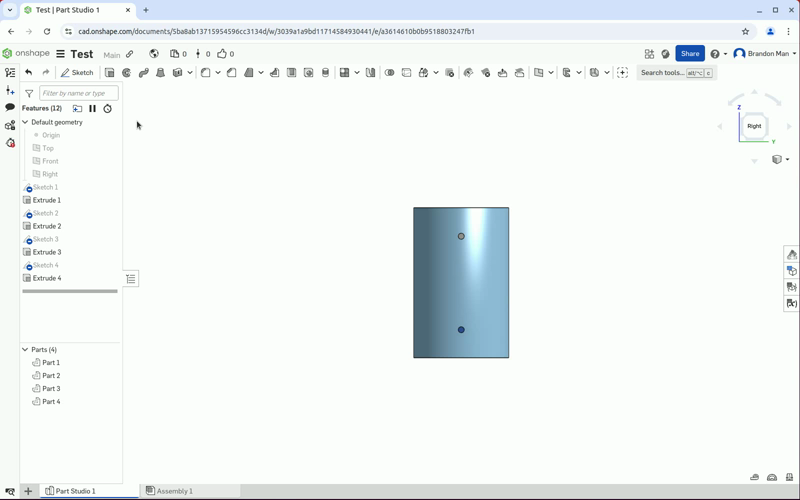
key(shift+h)
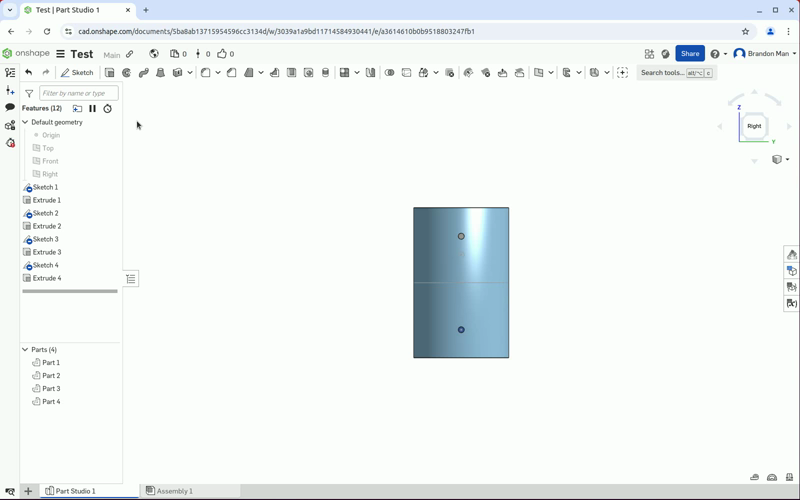
key(shift+h)
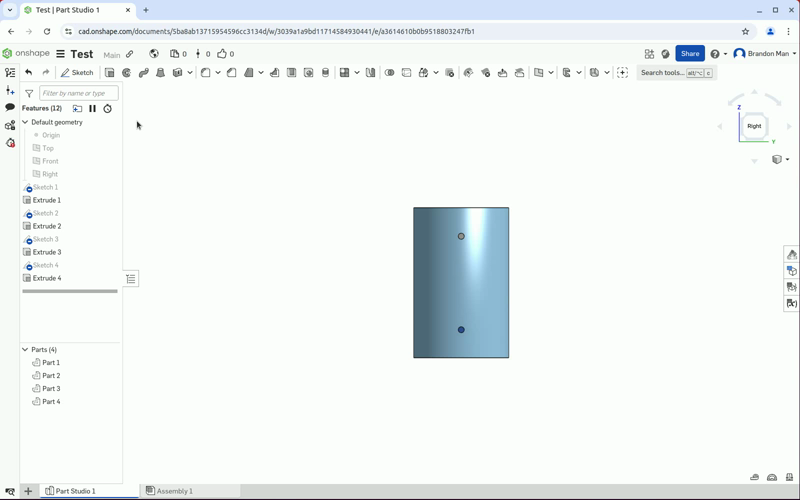
mouse_move(73, 189)
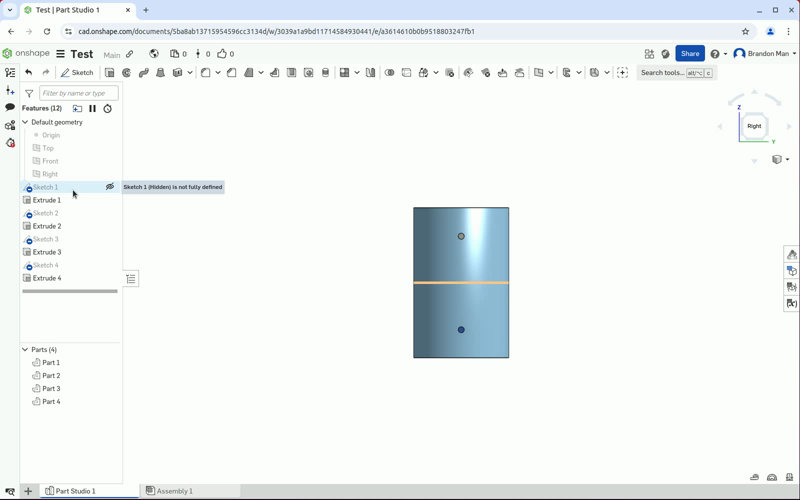
click(73, 189)
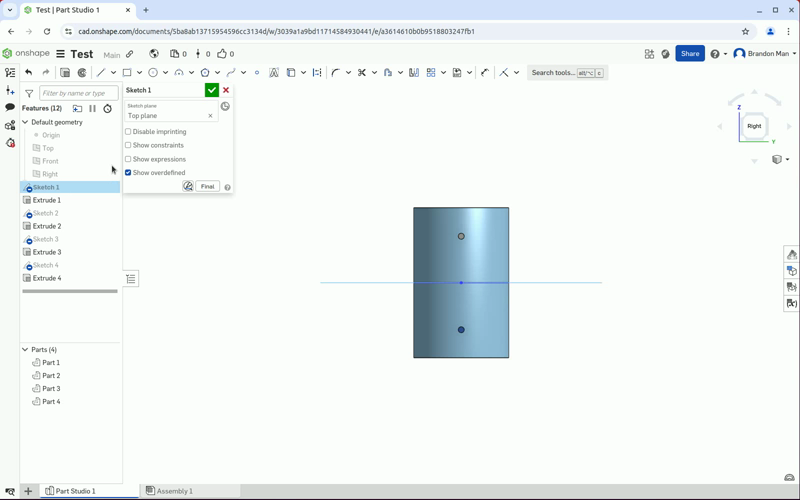
mouse_move(229, 92)
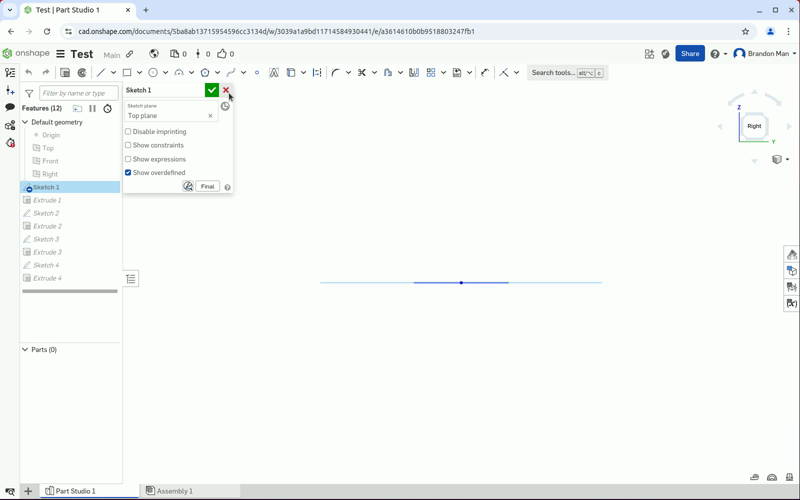
click(229, 92)
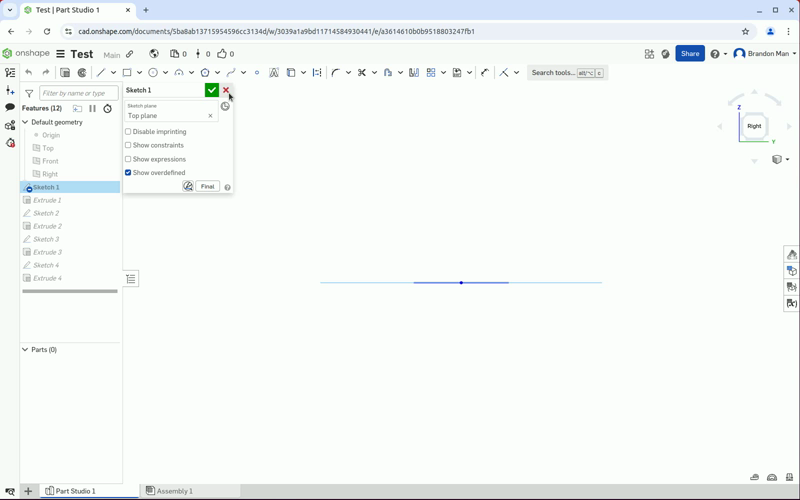
key(shift+s)
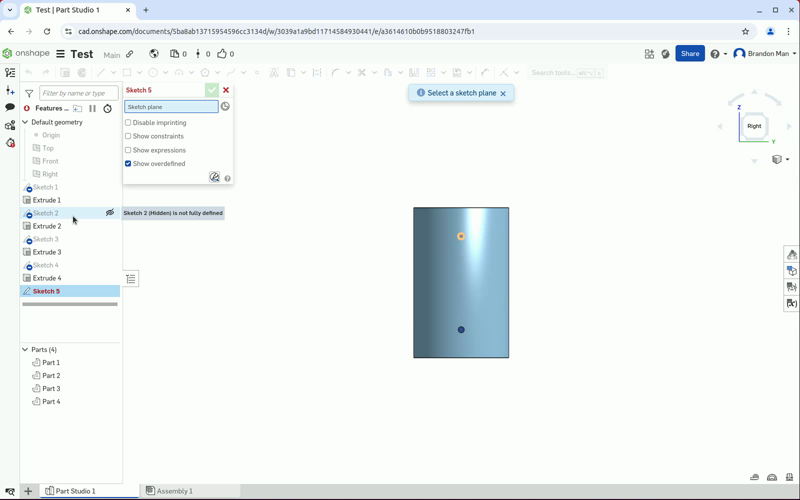
scroll(3)
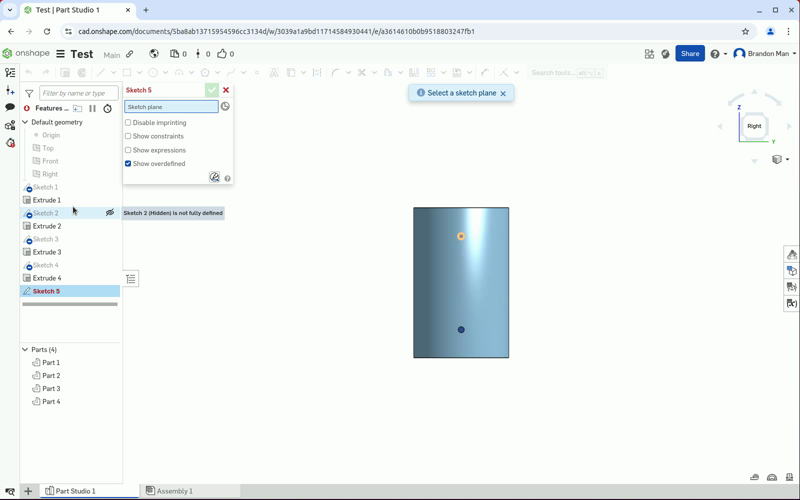
mouse_move(73, 176)
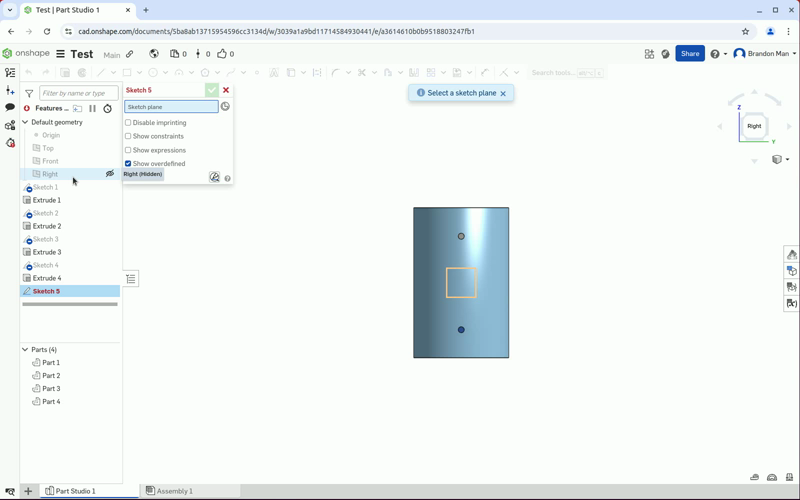
click(73, 176)
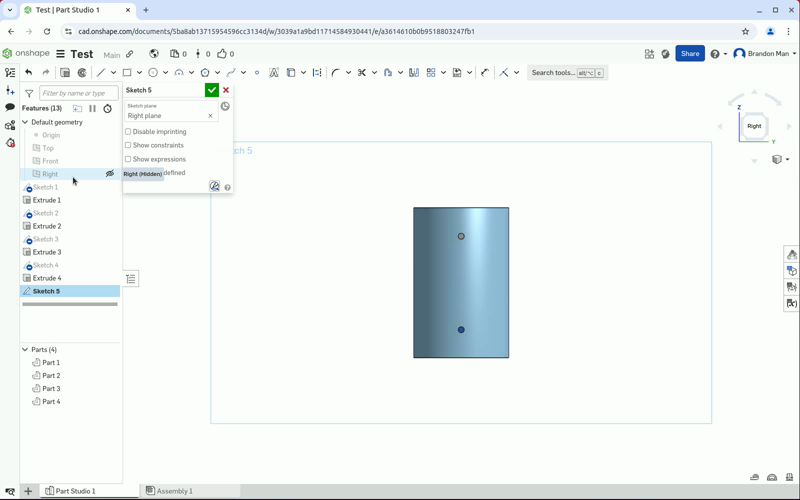
mouse_move(73, 352)
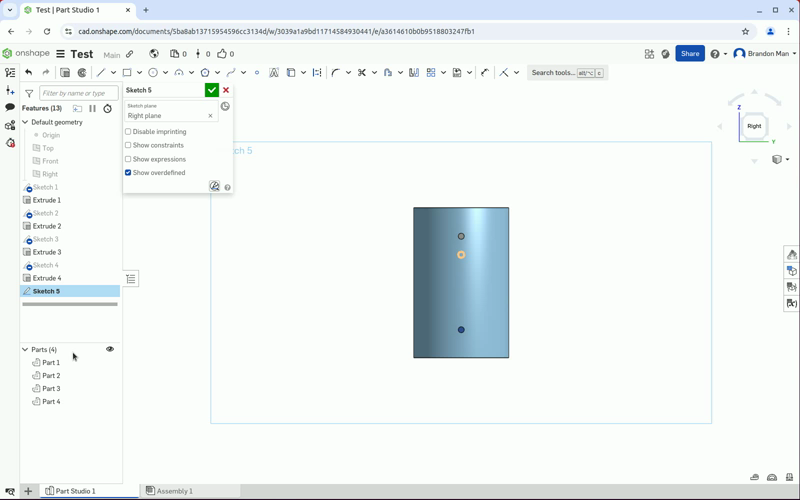
key(y)
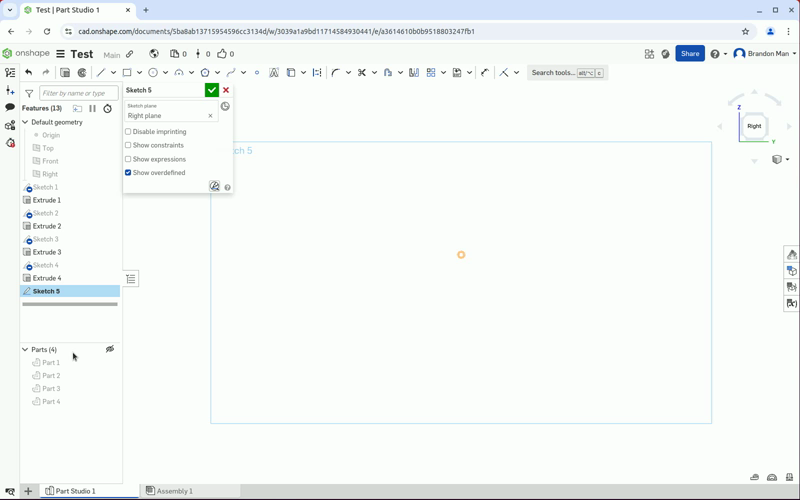
key(c)
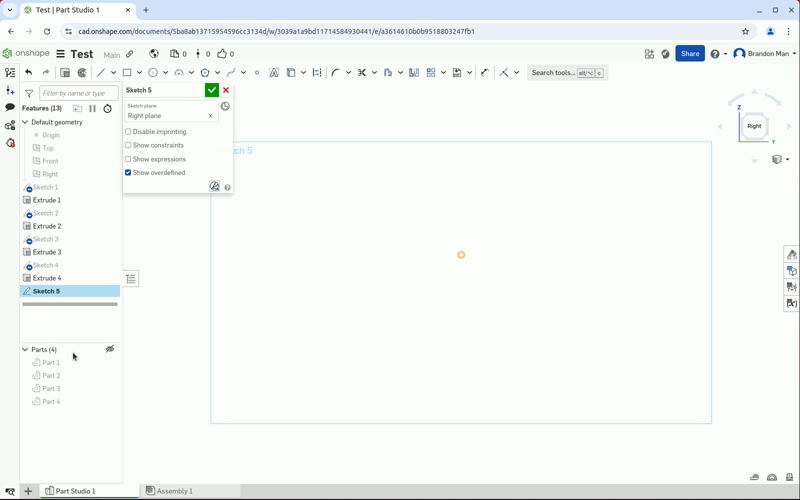
key_down(shift)
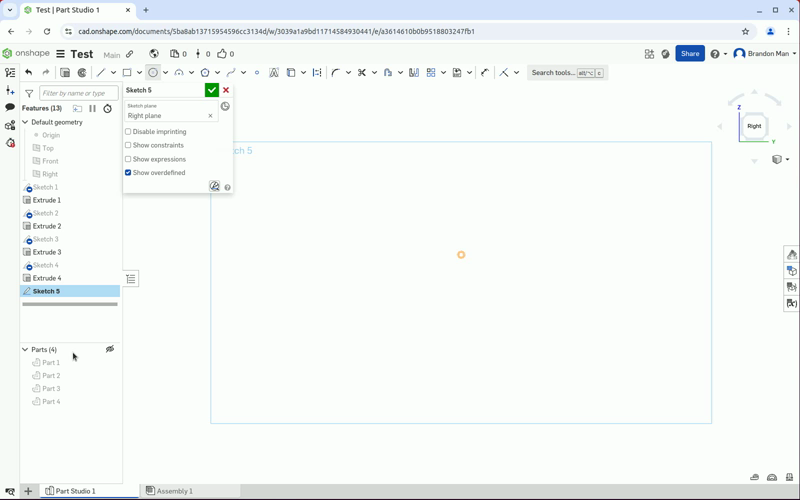
mouse_move(461, 311)
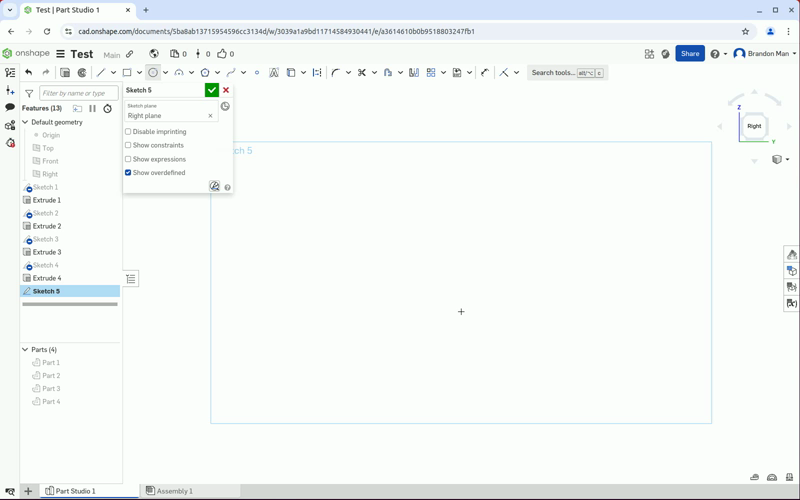
click(461, 311)
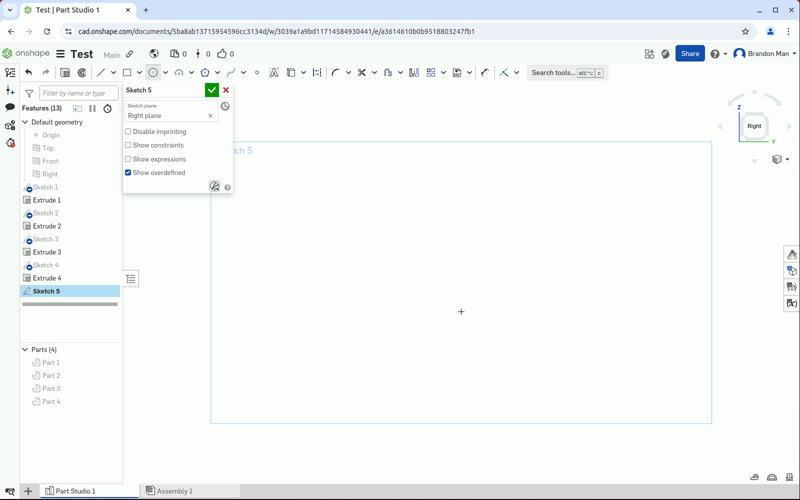
key_up(shift)
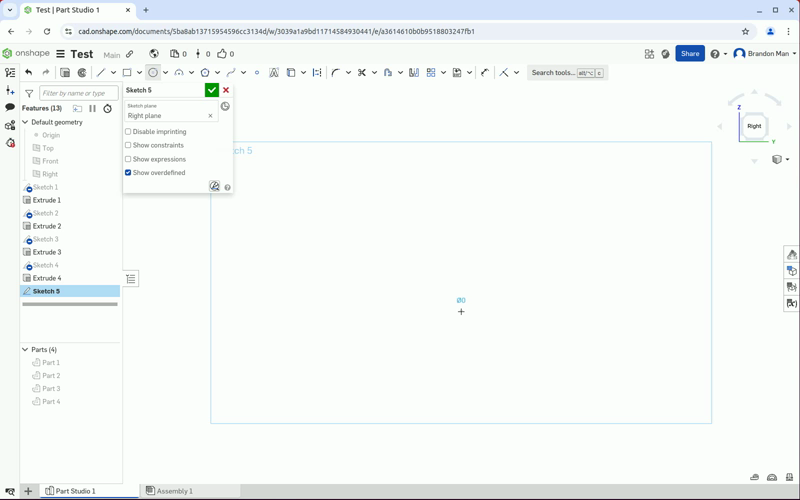
mouse_move(464, 311)
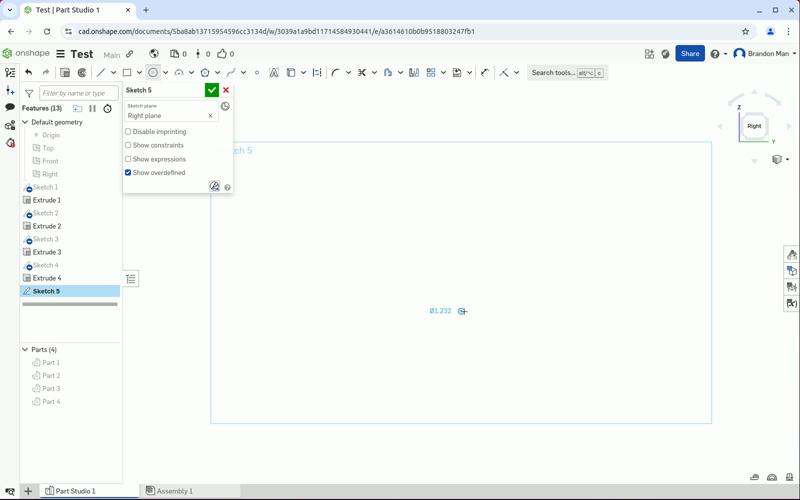
click(464, 311)
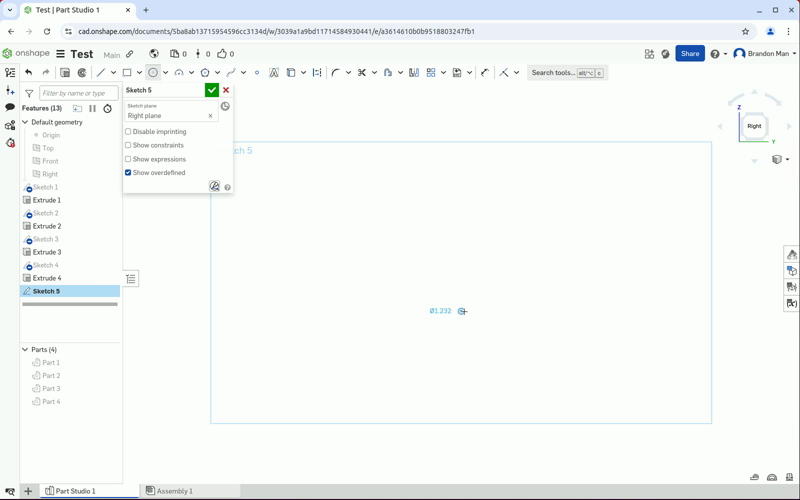
key(esc)
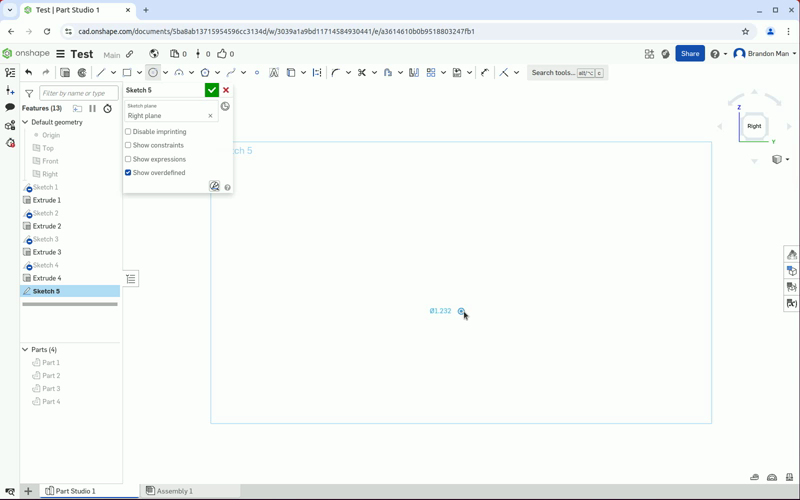
mouse_move(460, 312)
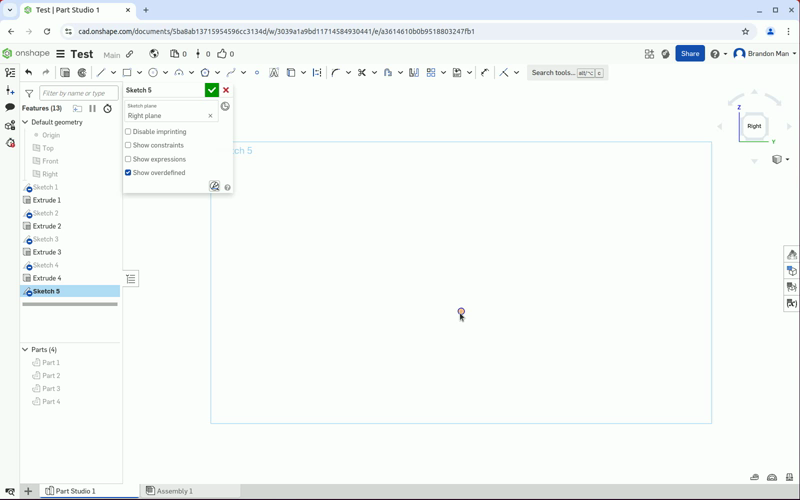
scroll(6)
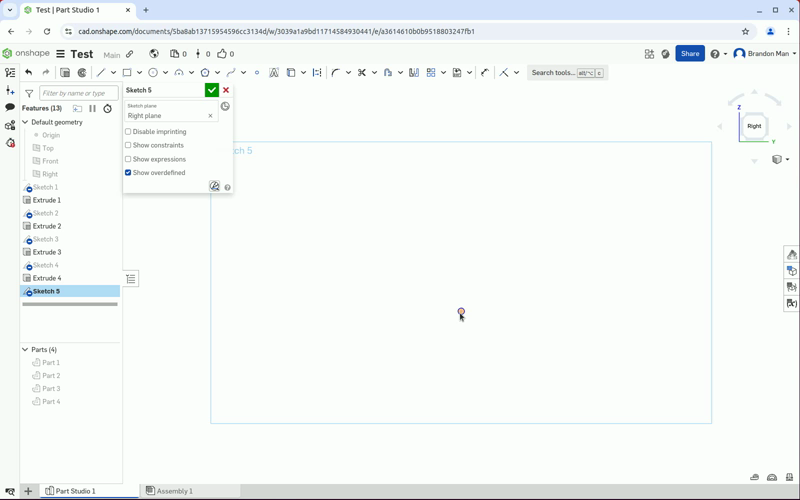
scroll(6)
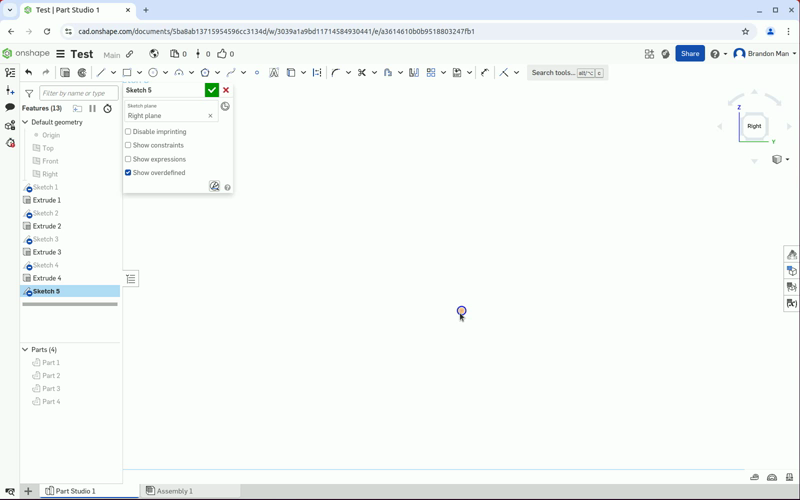
scroll(6)
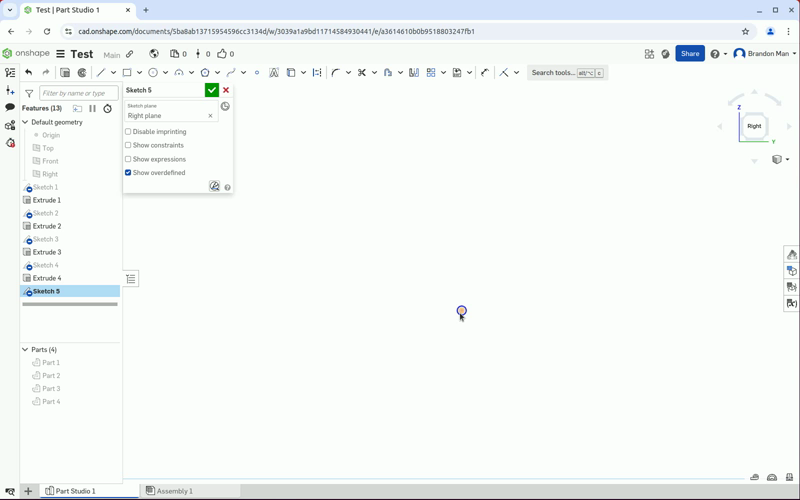
scroll(6)
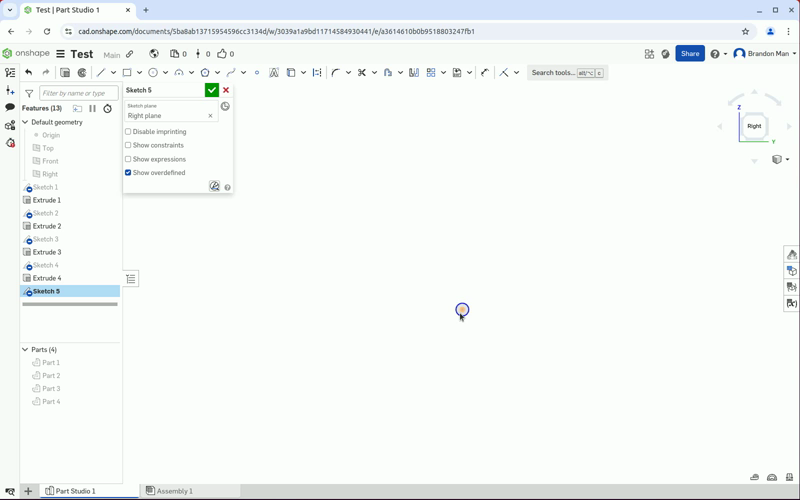
scroll(6)
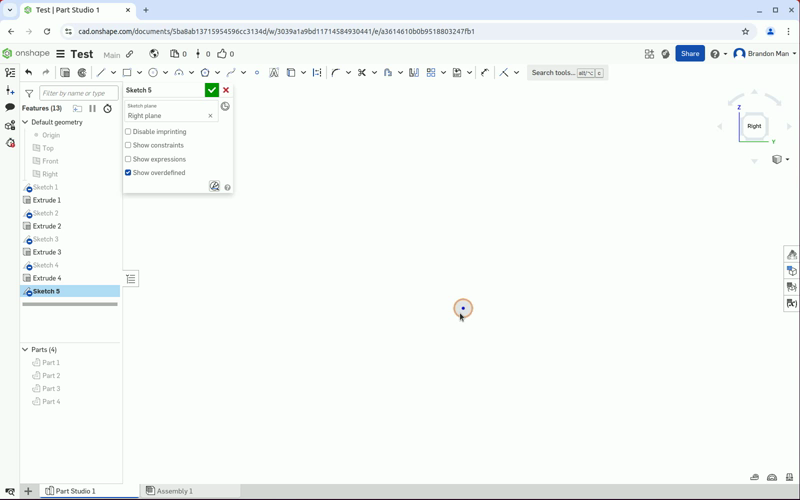
scroll(6)
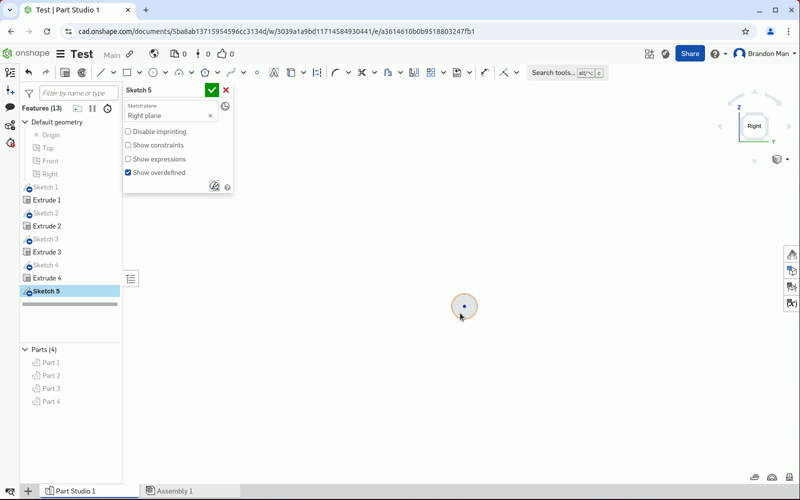
scroll(6)
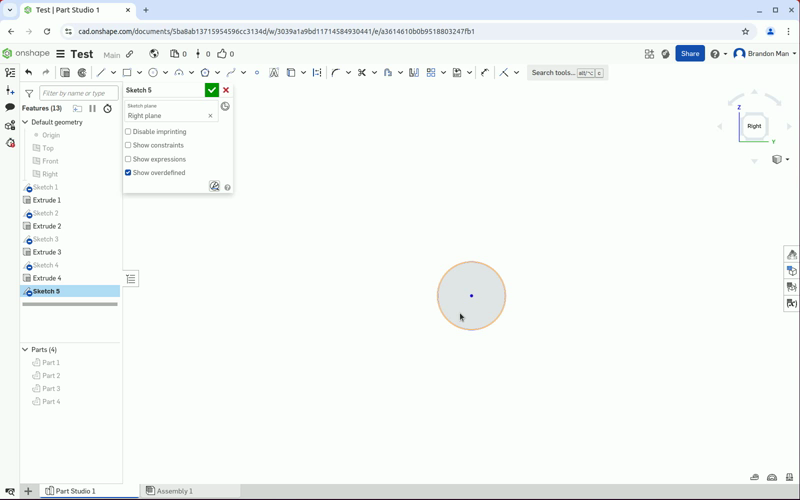
click(460, 312)
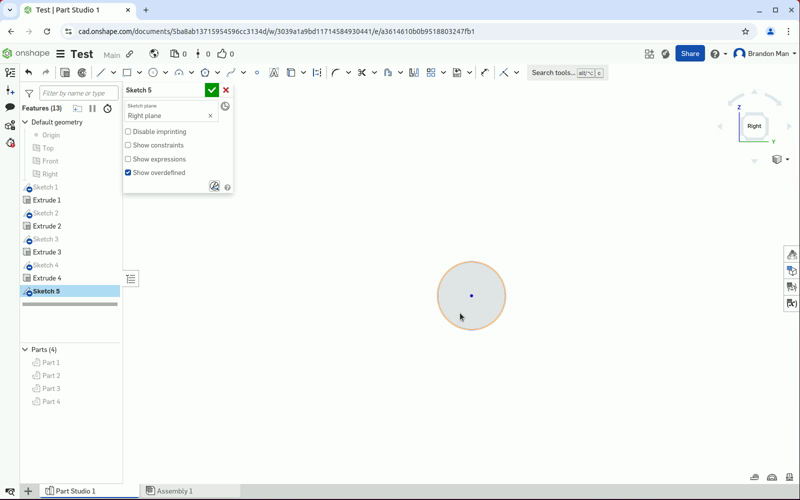
scroll(-6)
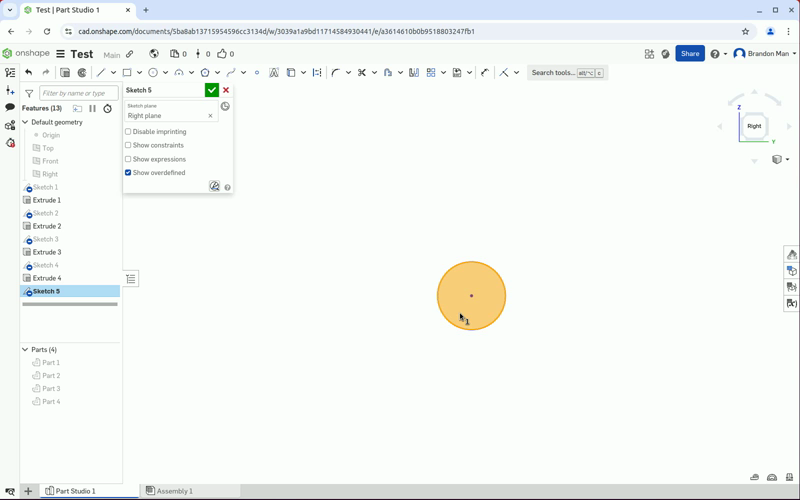
scroll(-6)
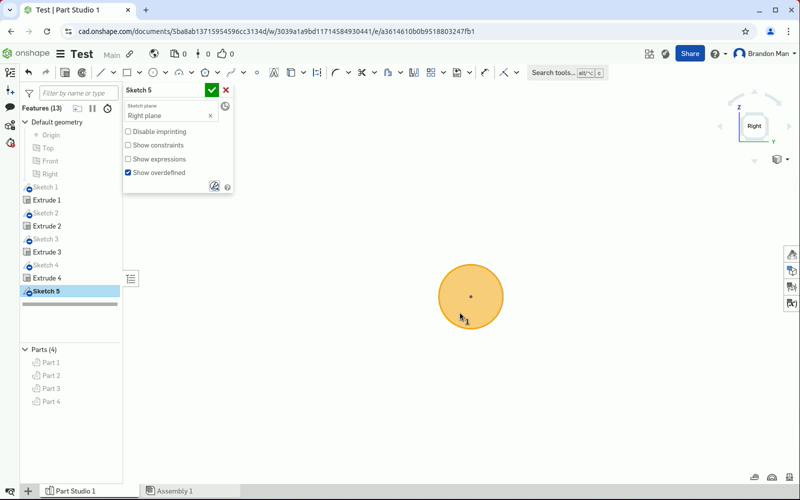
scroll(-6)
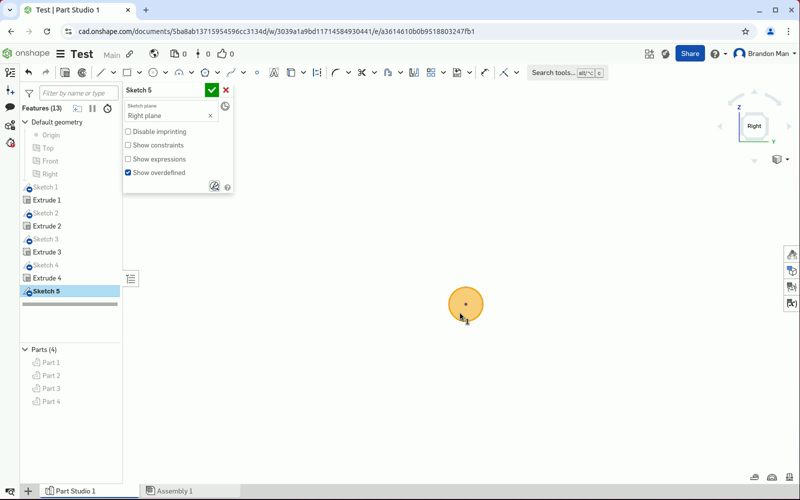
scroll(-6)
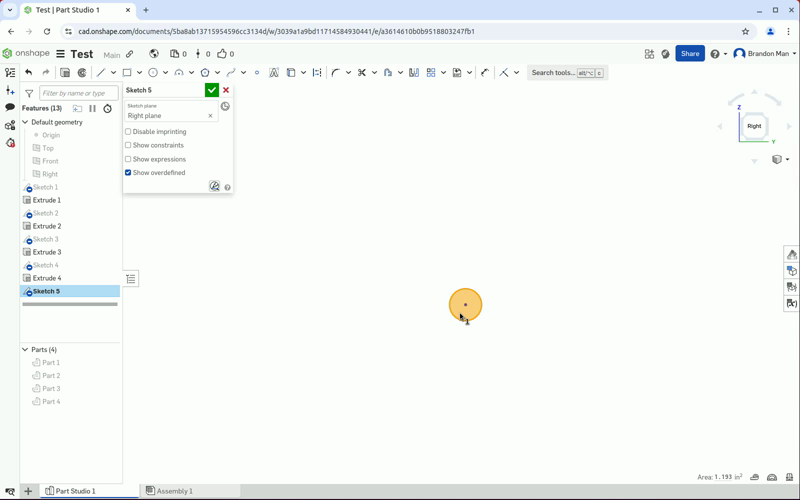
scroll(-6)
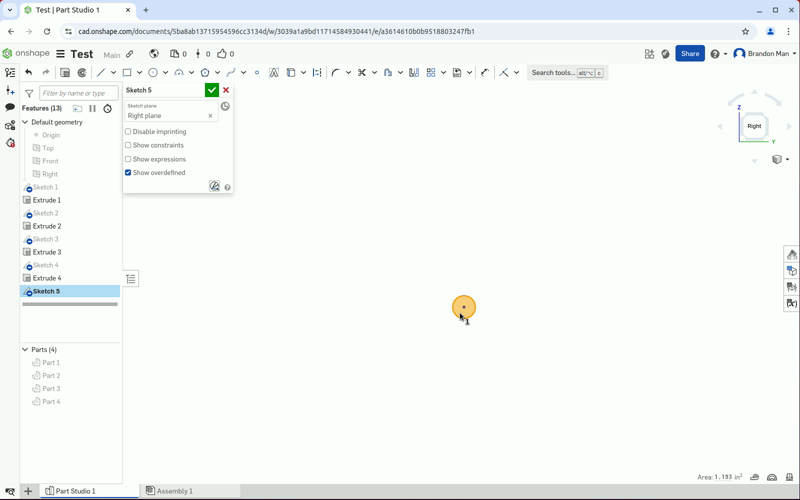
scroll(-6)
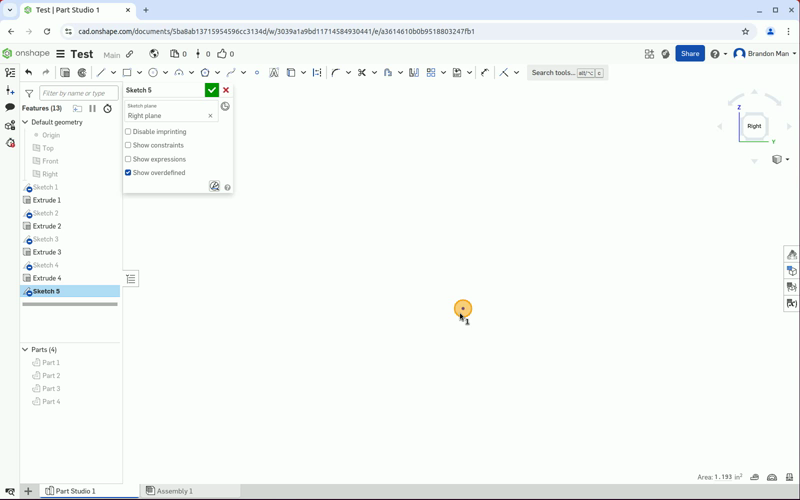
scroll(-6)
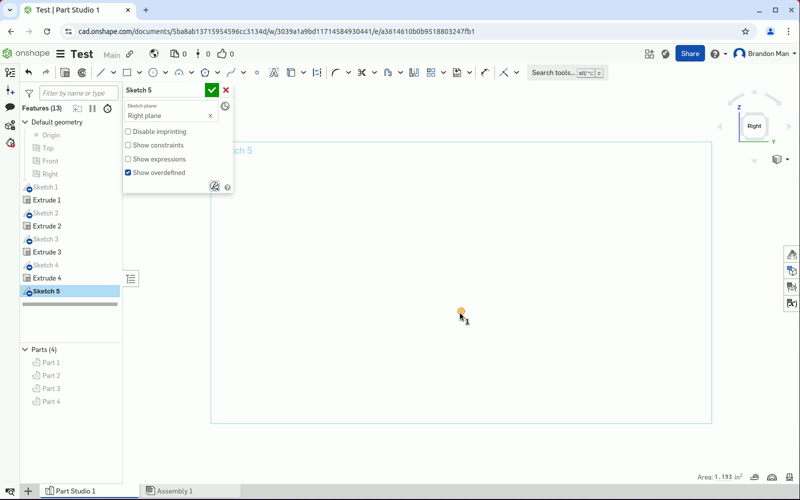
mouse_move(73, 352)
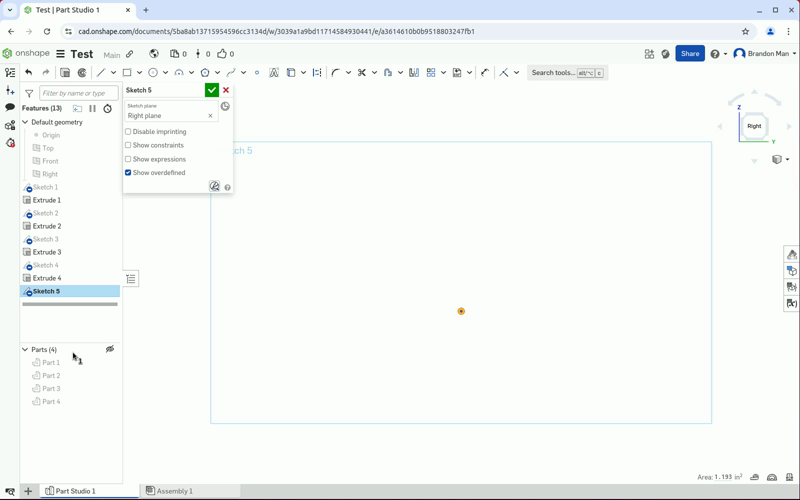
key(shift+y)
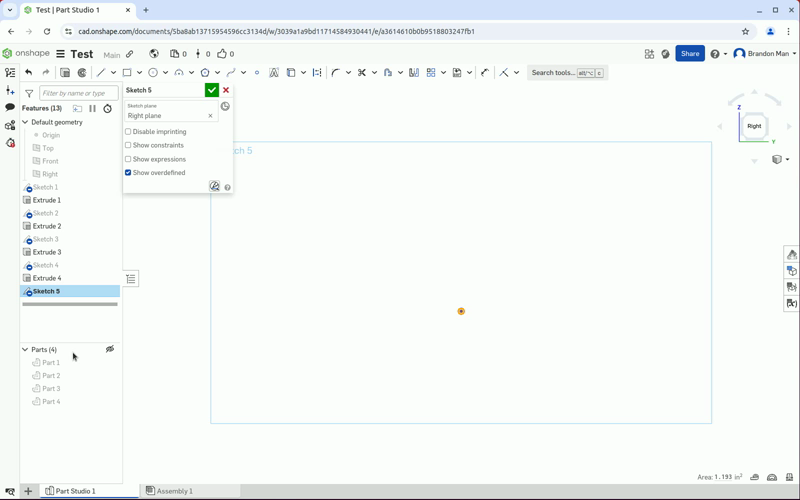
key(shift+e)
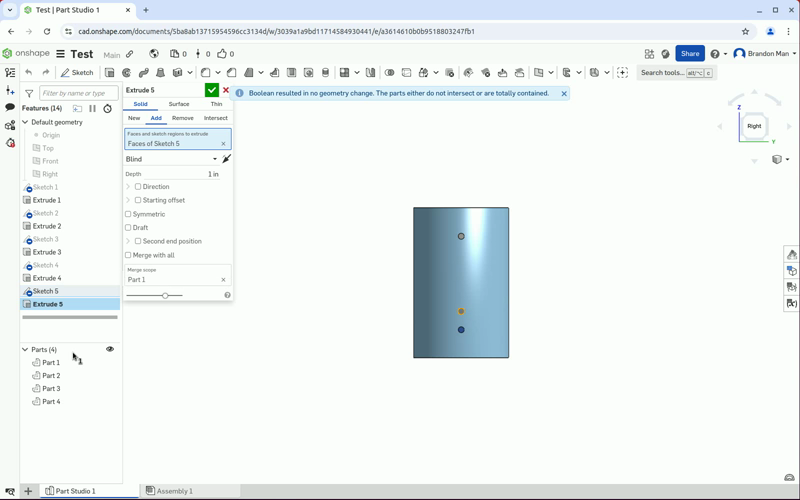
mouse_move(143, 106)
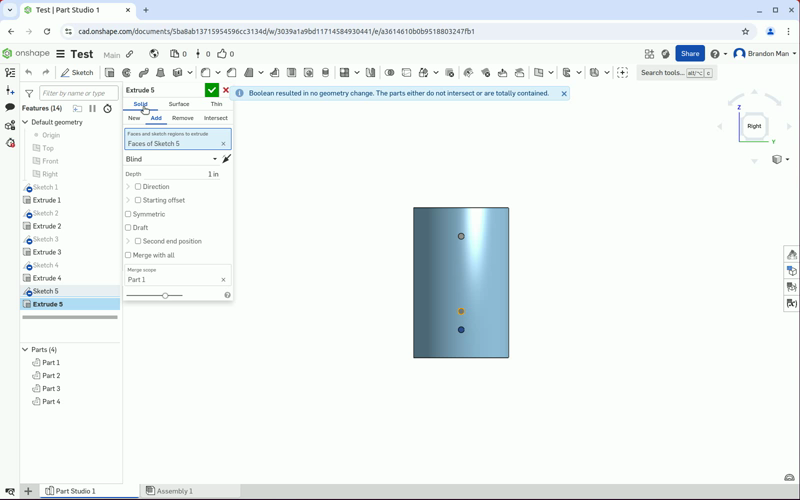
click(143, 106)
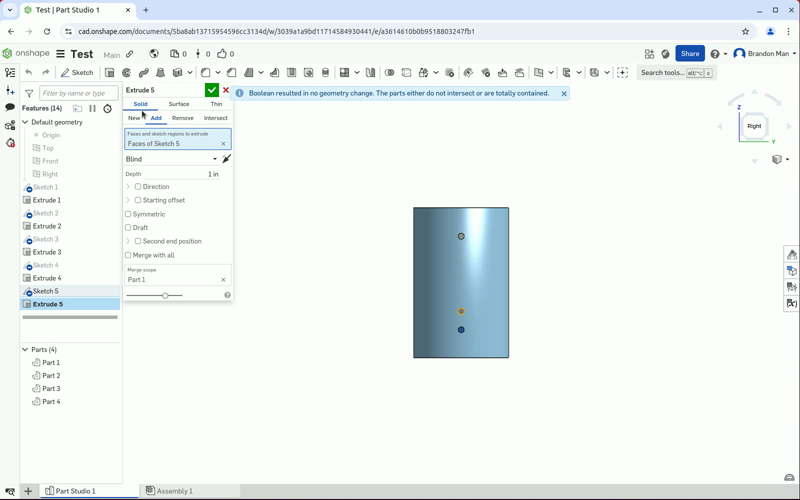
mouse_move(137, 120)
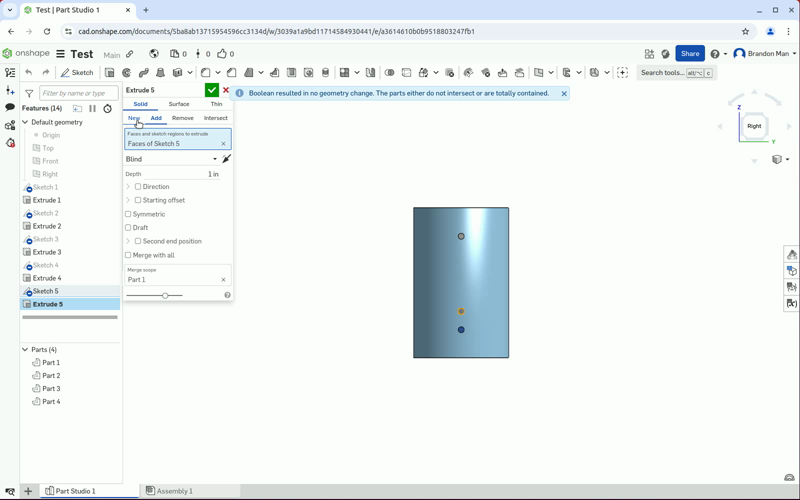
click(137, 120)
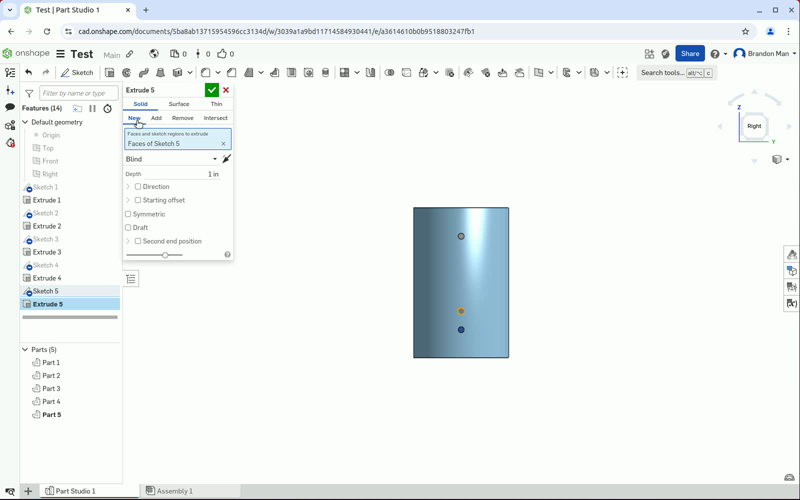
key(tab, 4)
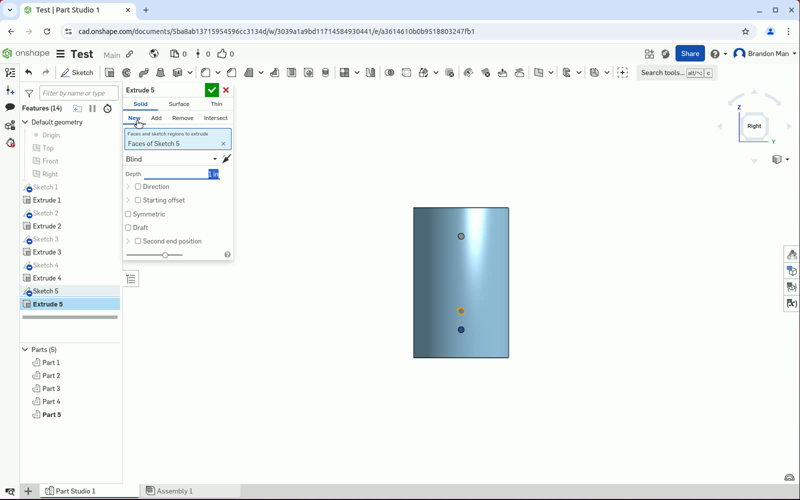
text(-15.405)
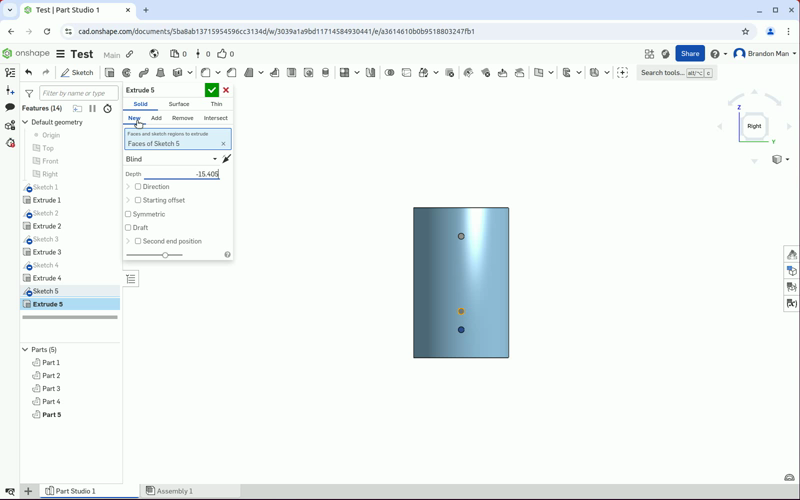
key(enter)
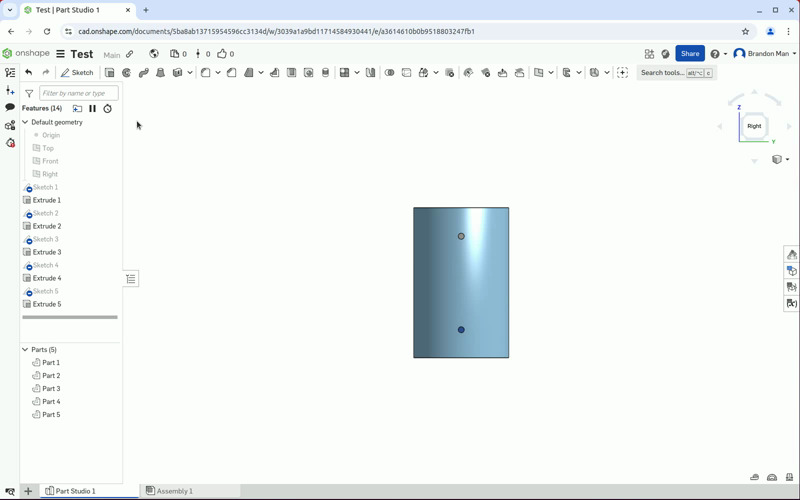
key(shift+h)
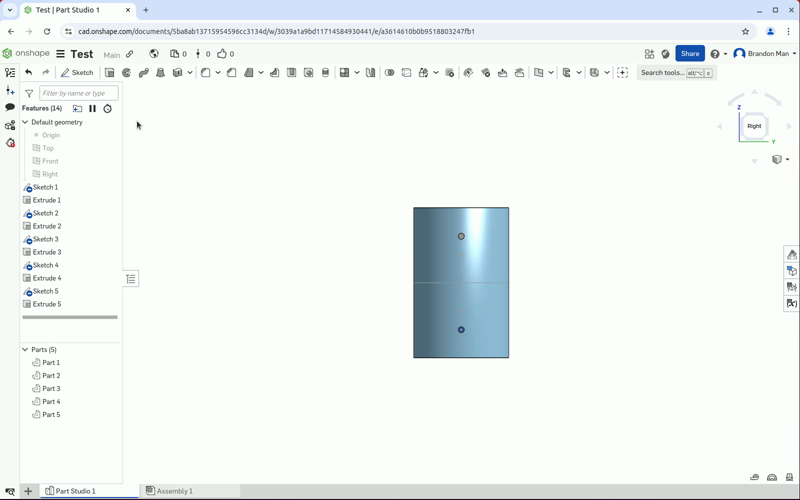
key(shift+h)
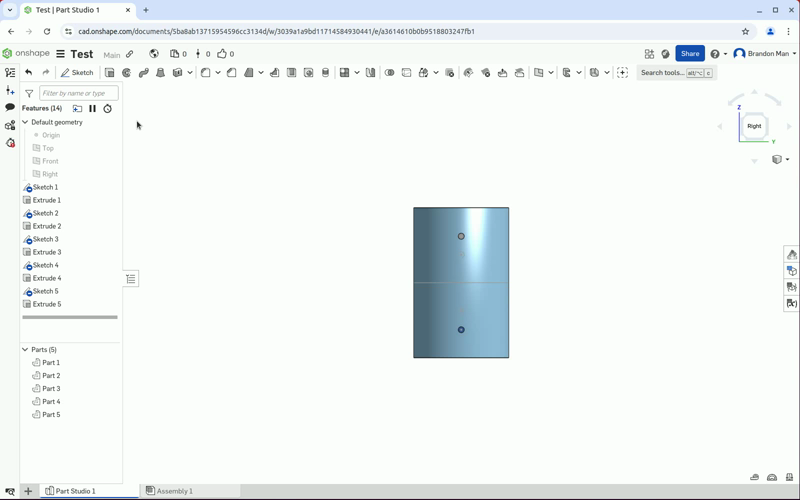
key(shift+7)
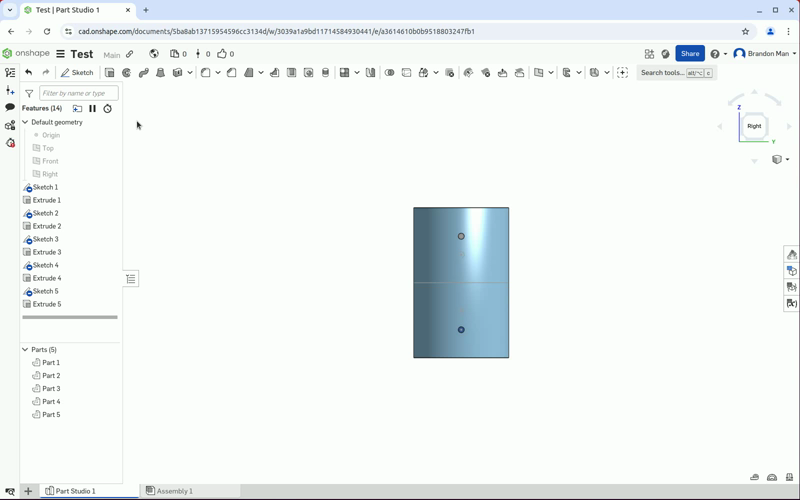
key(right, 2)
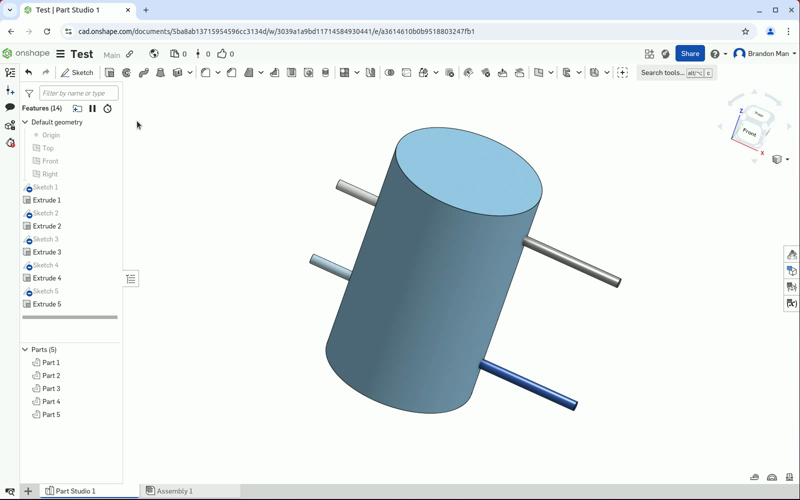
key(down, 2)
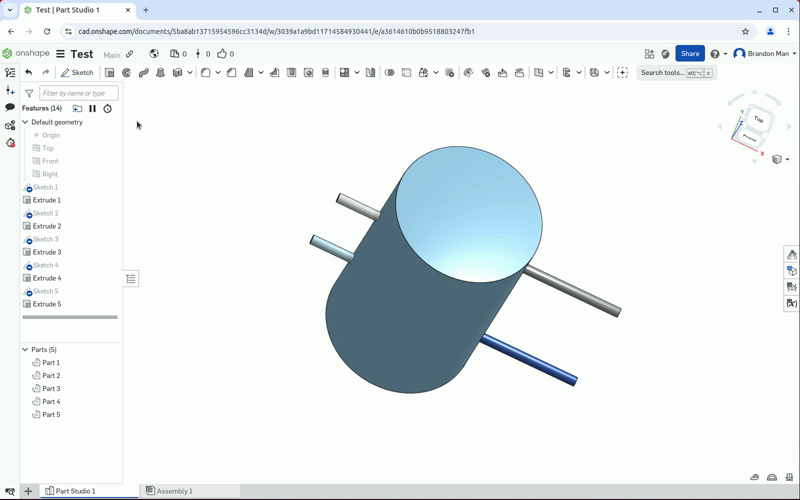
key(up, 2)
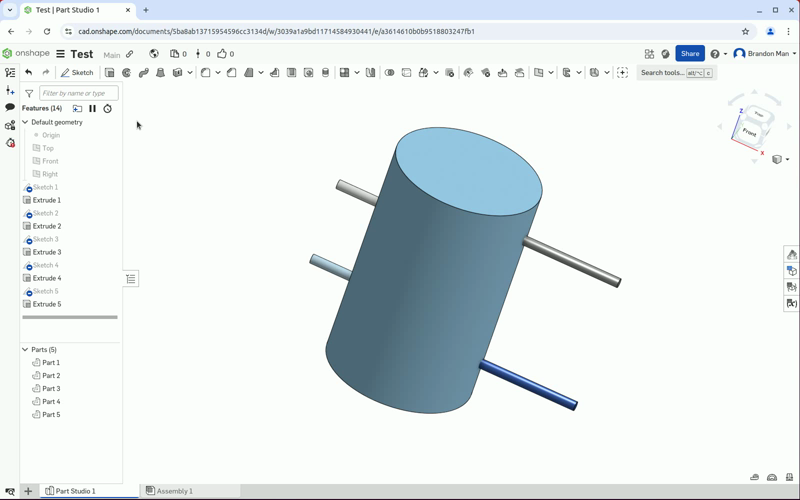
key(left, 2)
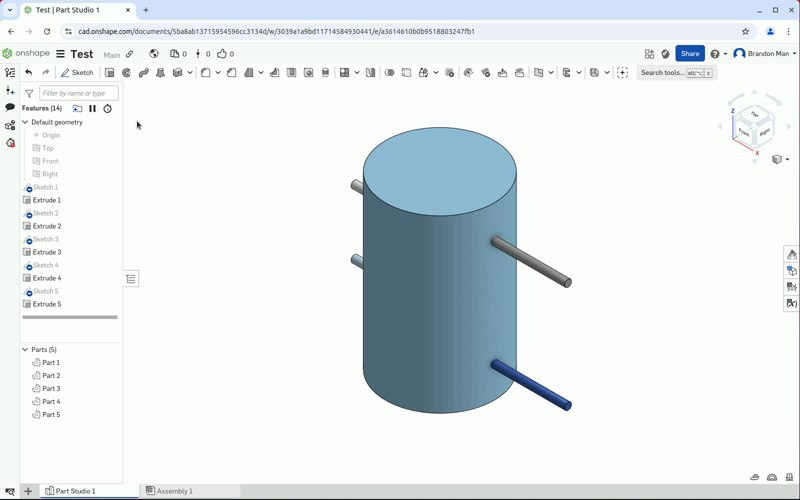
mouse_move(73, 189)
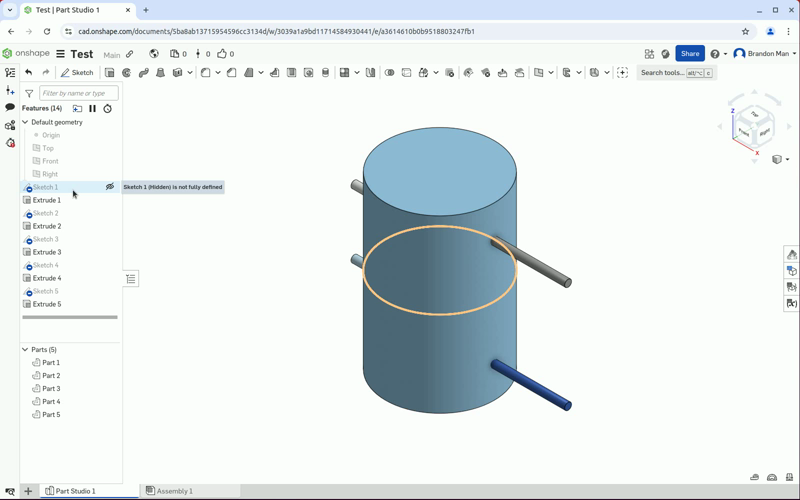
click(73, 189)